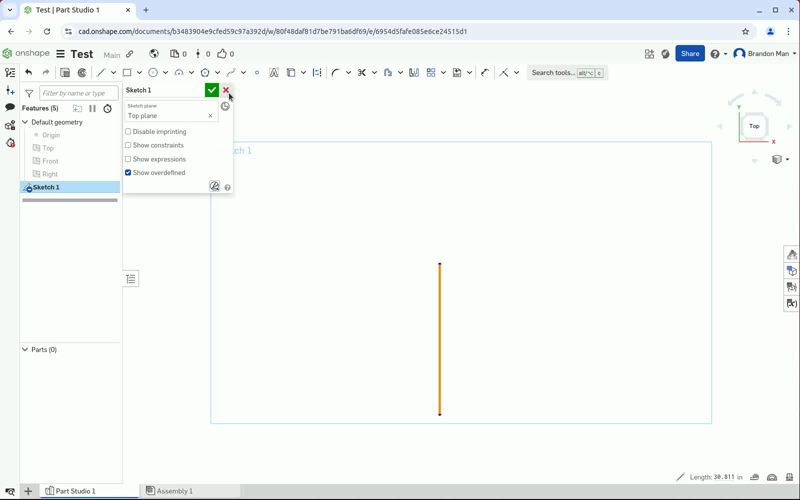
key(shift+h)
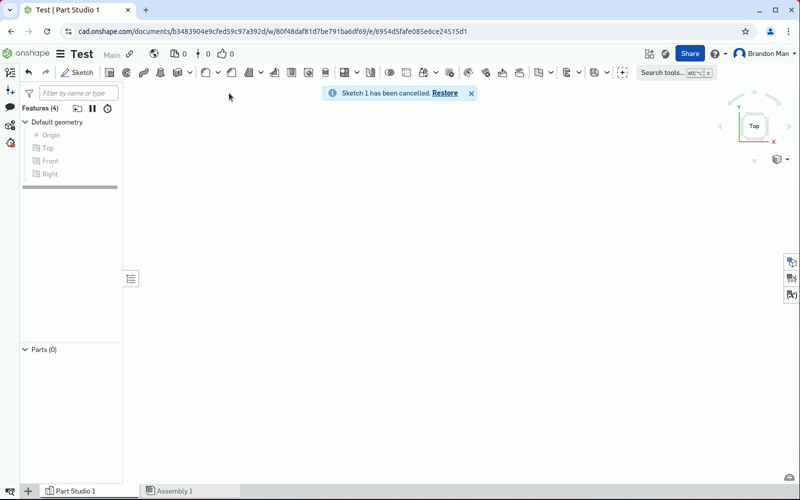
mouse_move(73, 352)
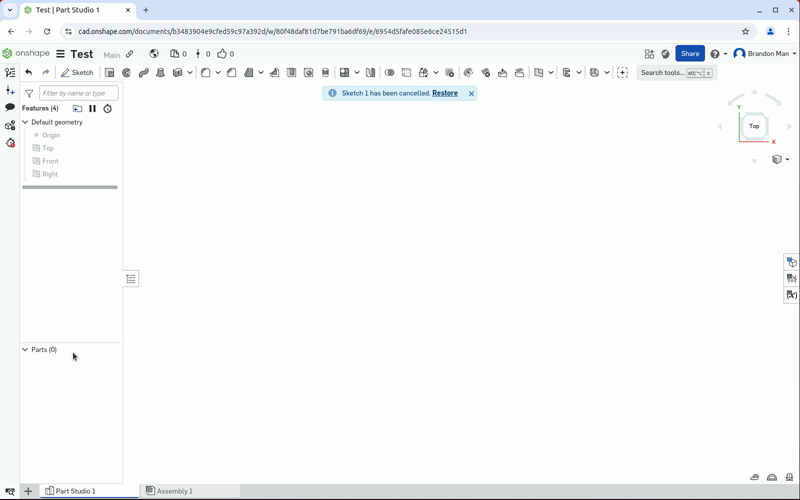
key(y)
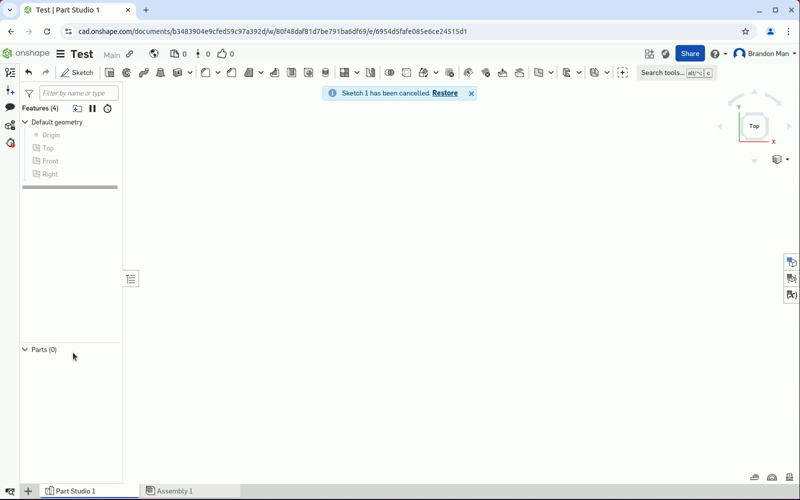
key(shift+p)
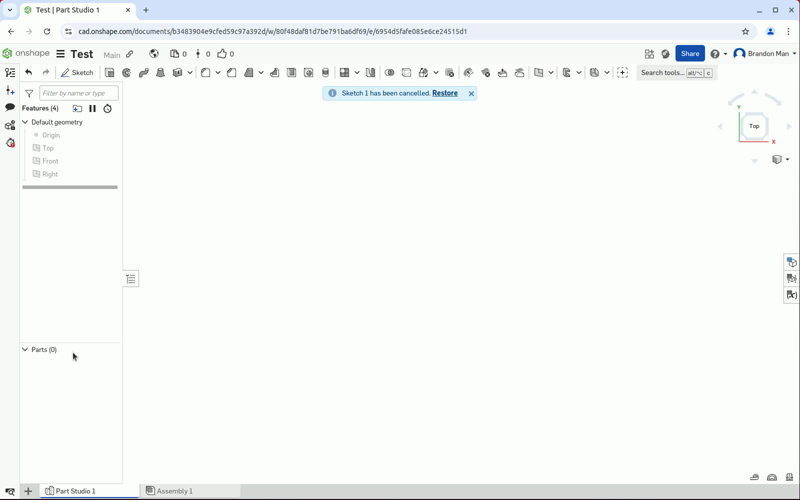
key(space)
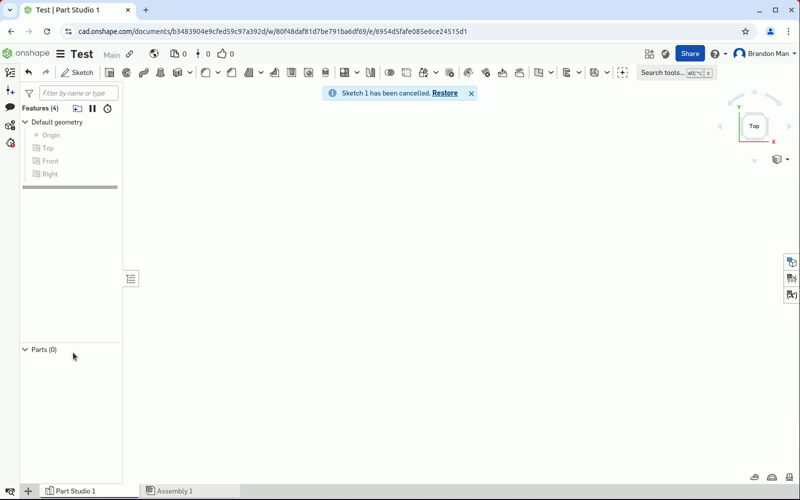
key_down(shift)
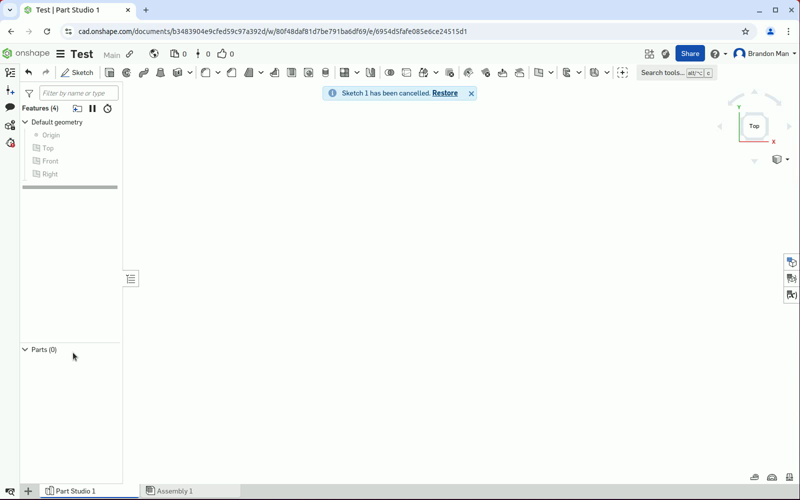
key(up)
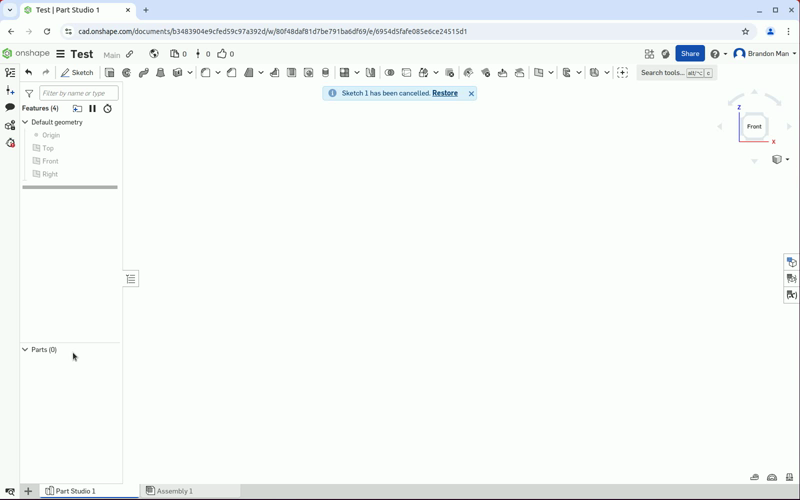
key_up(shift)
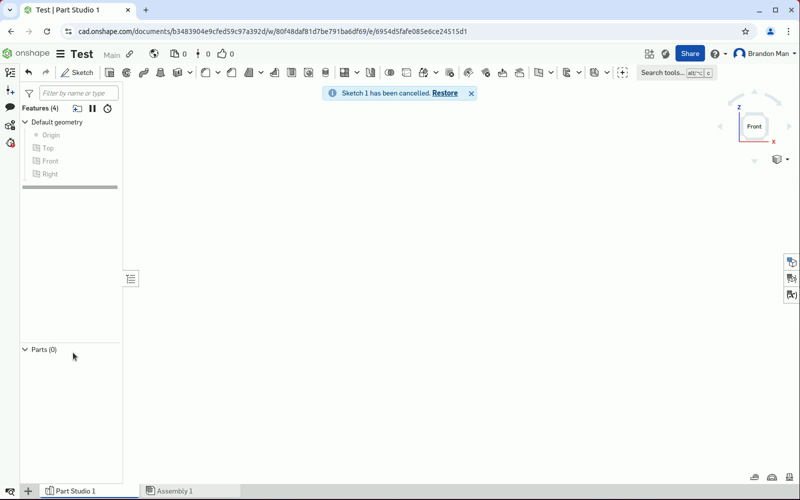
mouse_move(73, 352)
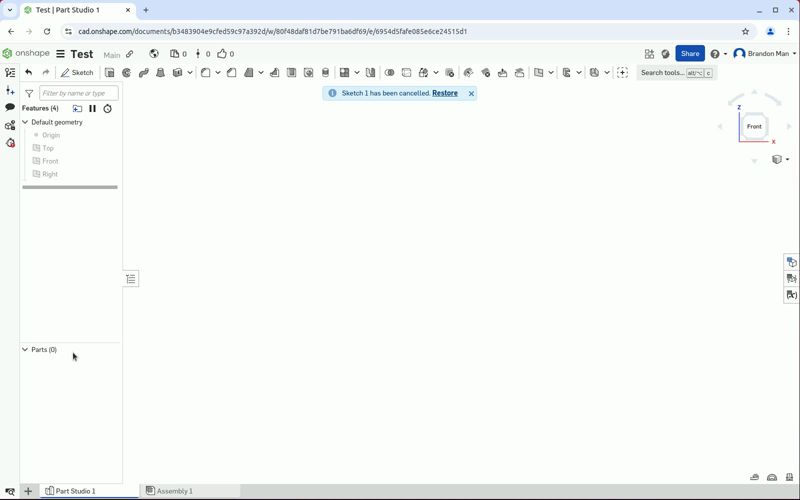
key(shift+y)
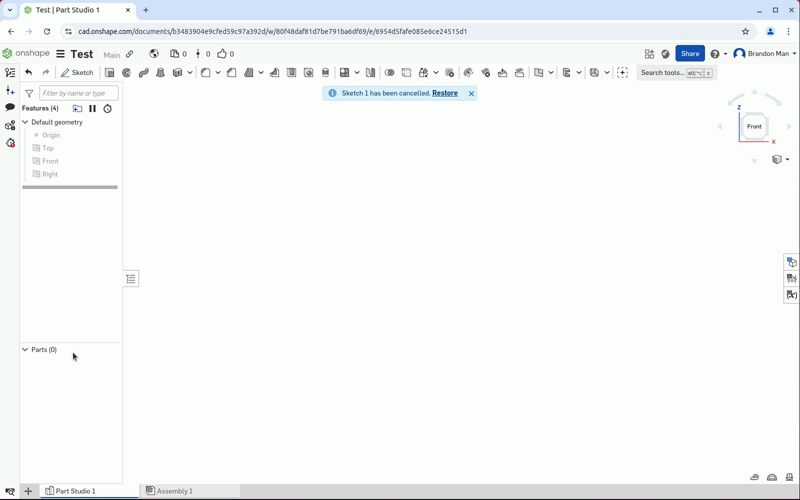
key(shift+s)
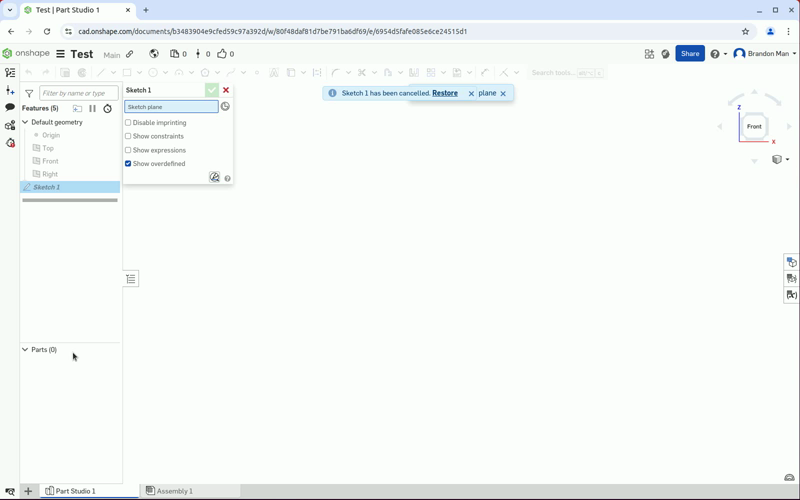
mouse_move(73, 163)
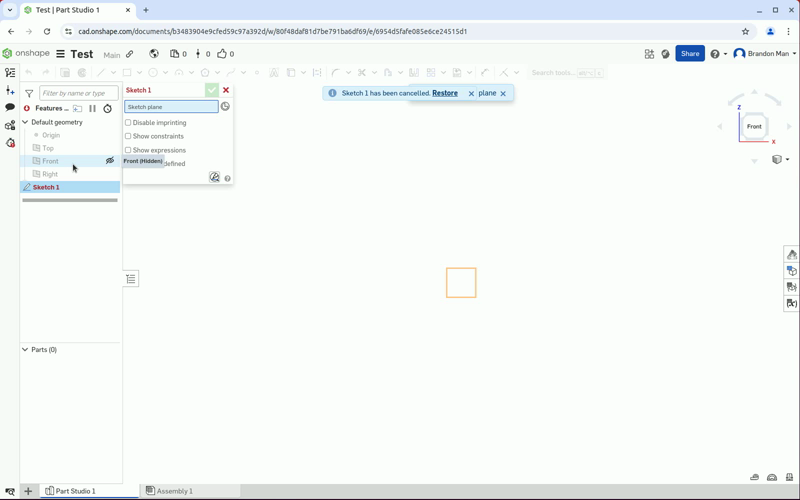
click(73, 163)
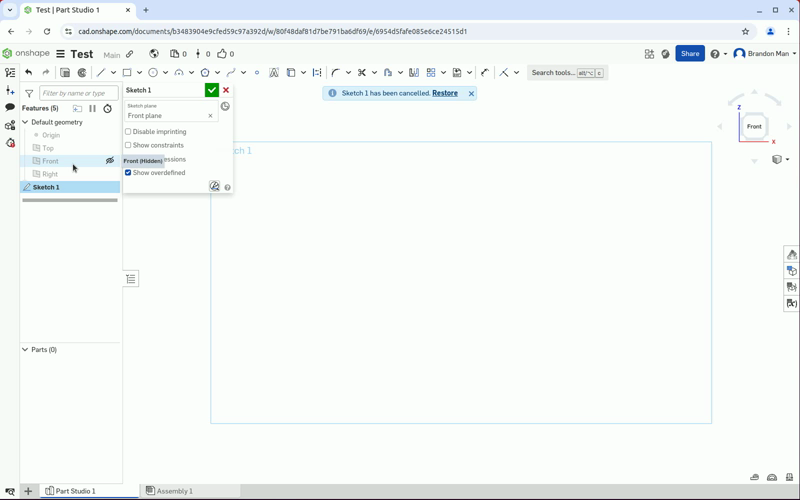
mouse_move(73, 352)
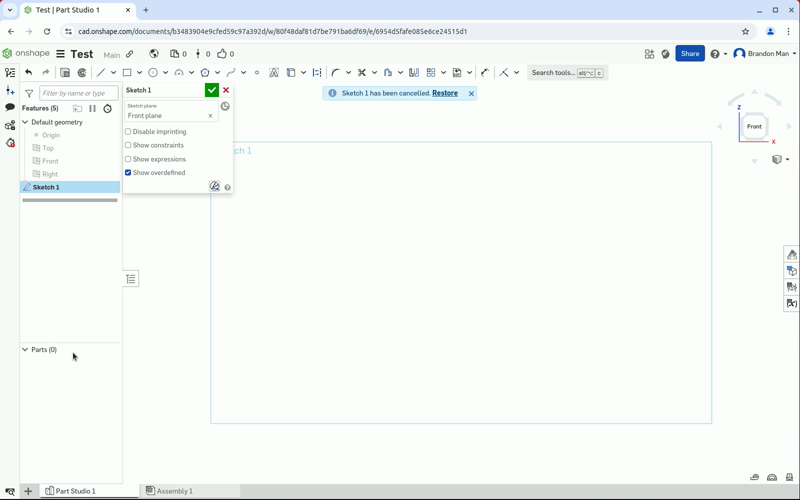
key(y)
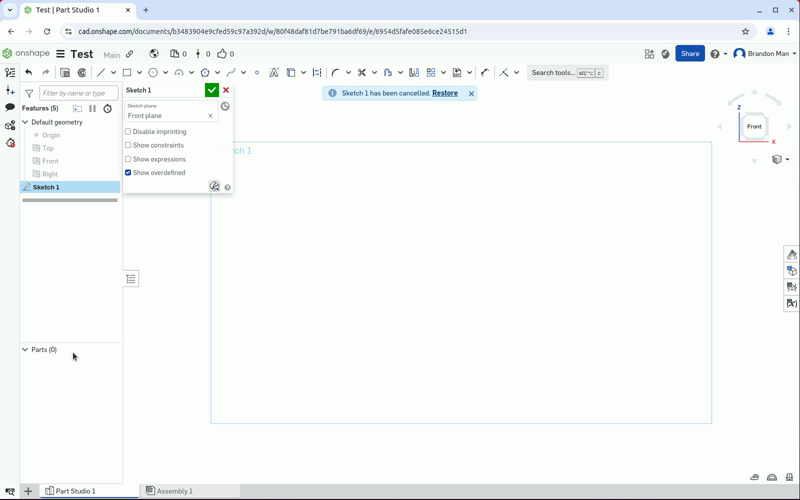
key(l)
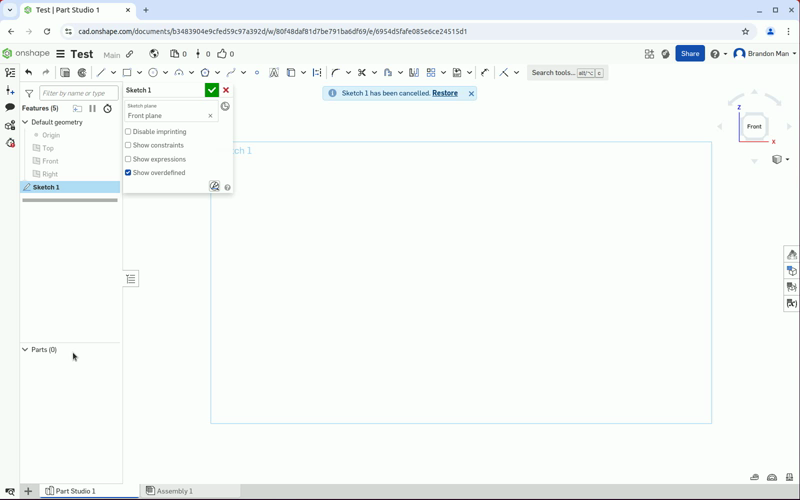
key_down(shift)
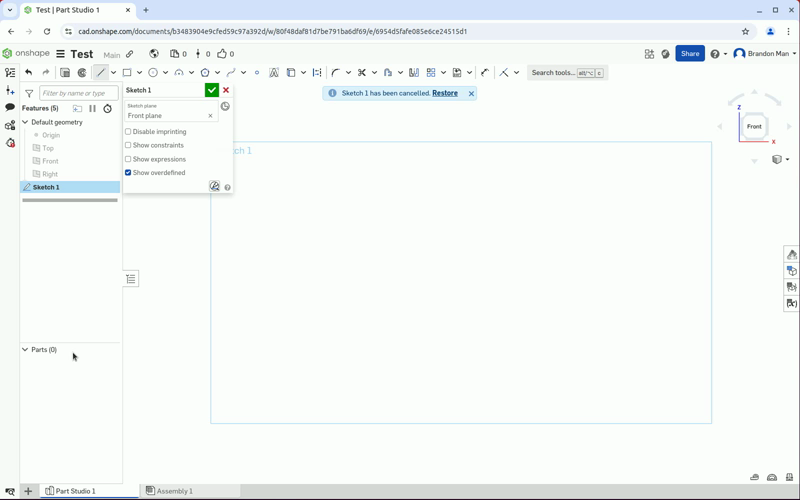
mouse_move(348, 282)
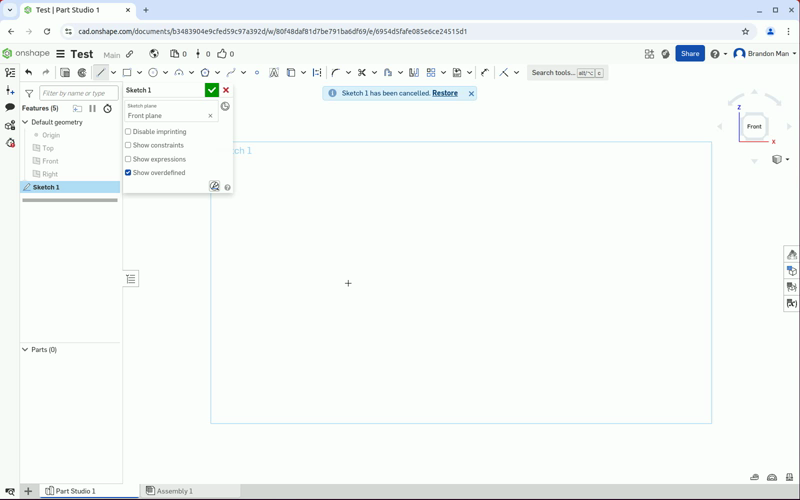
click(348, 282)
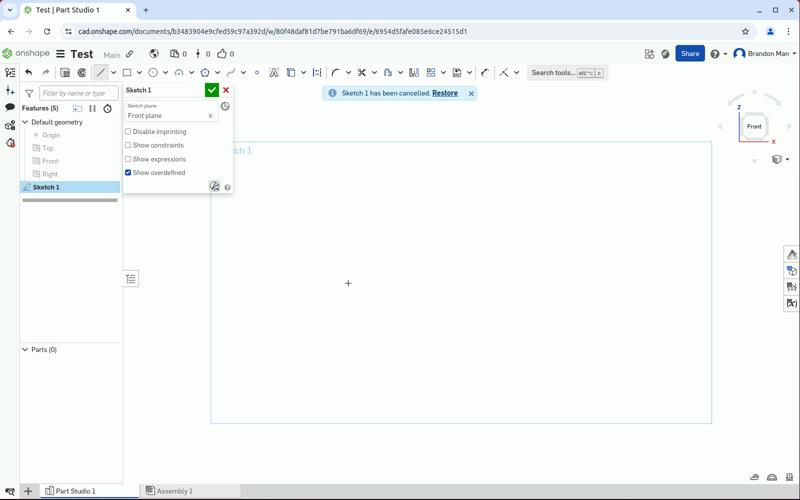
key_up(shift)
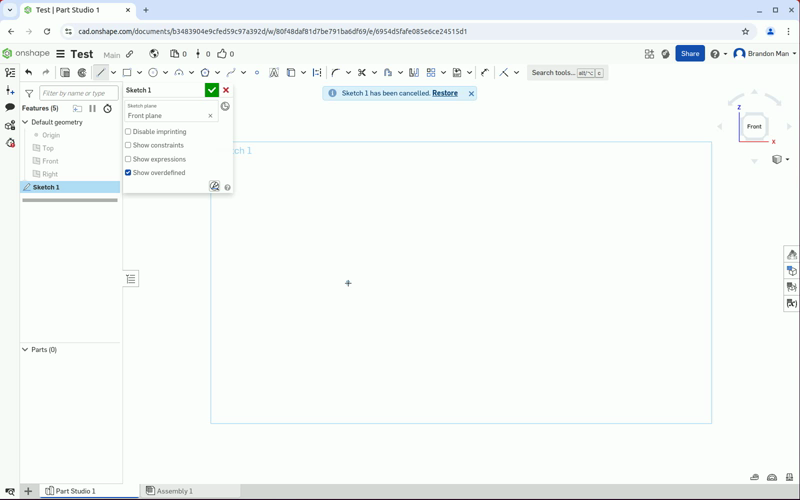
key_down(shift)
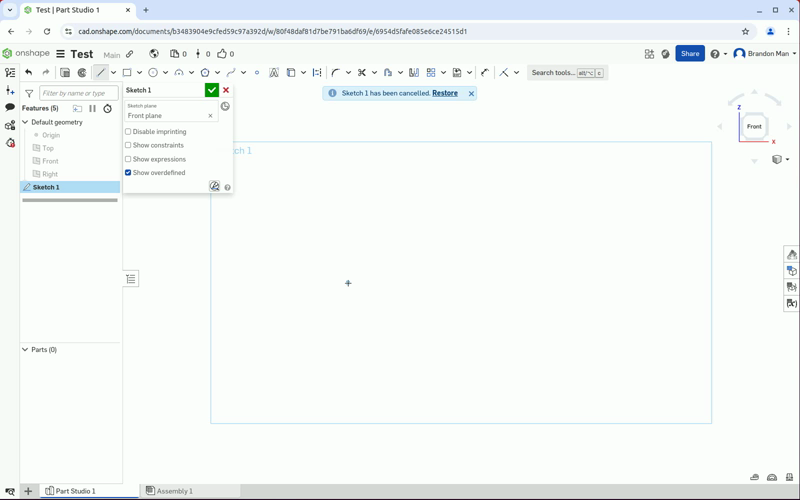
mouse_move(447, 282)
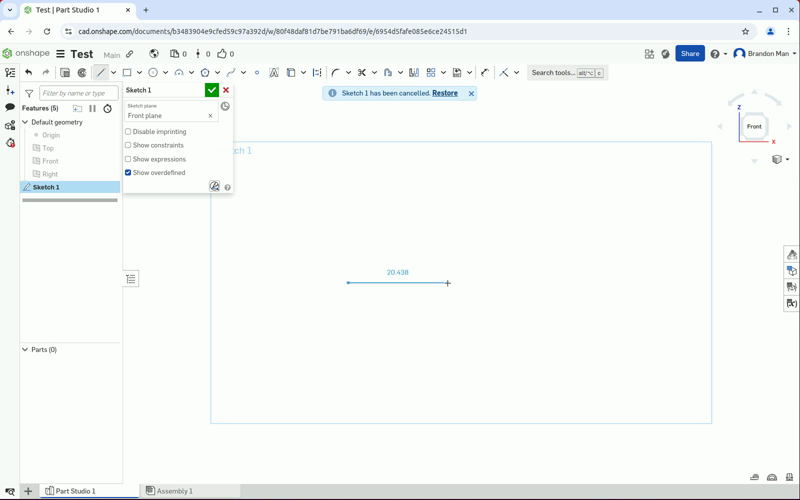
click(447, 282)
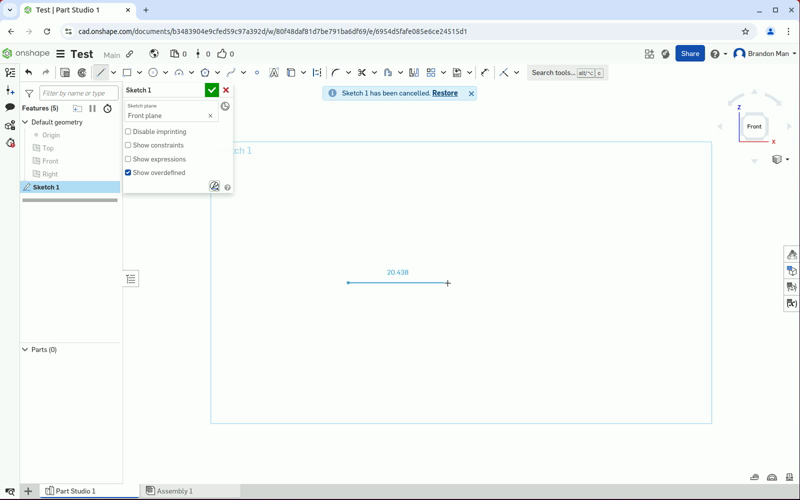
key_up(shift)
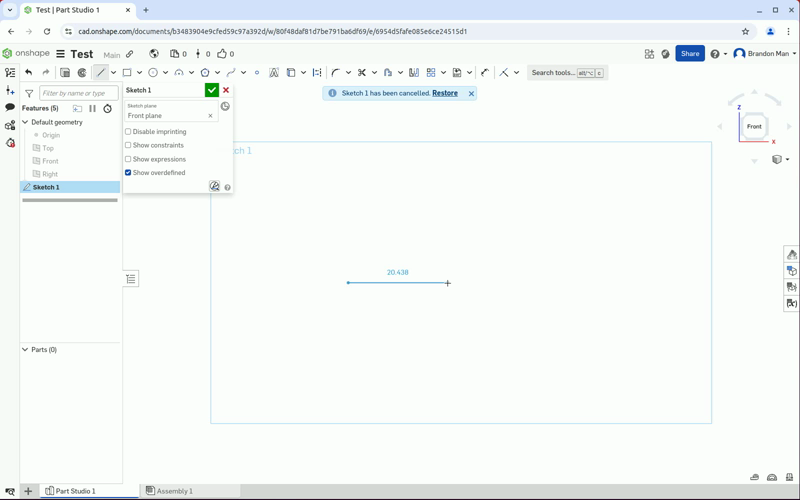
key_down(shift)
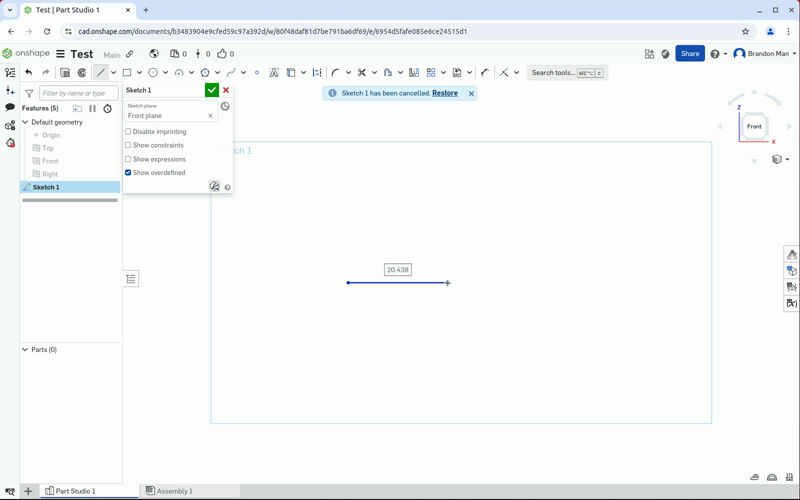
mouse_move(477, 282)
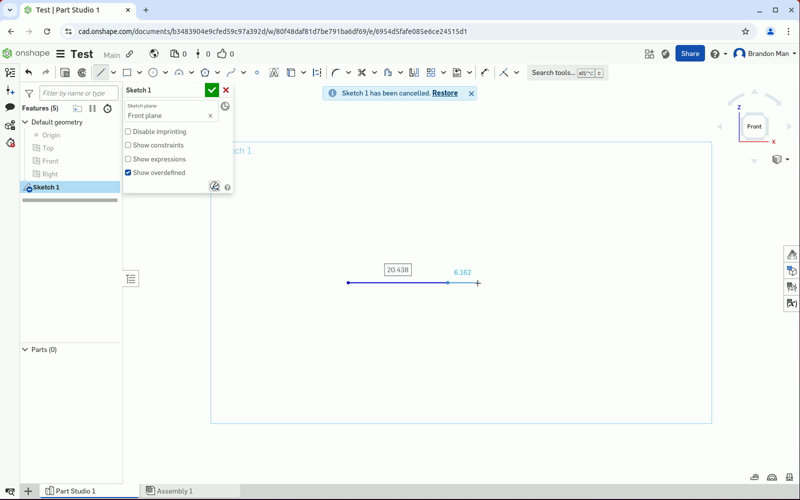
mouse_move(447, 274)
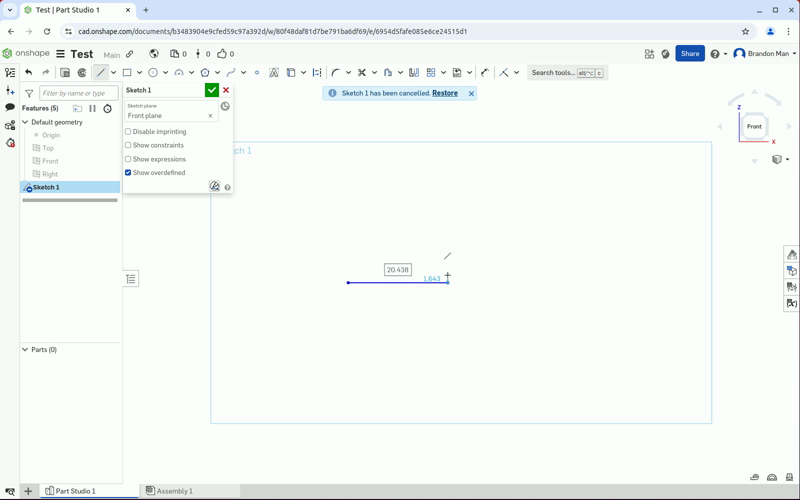
click(447, 274)
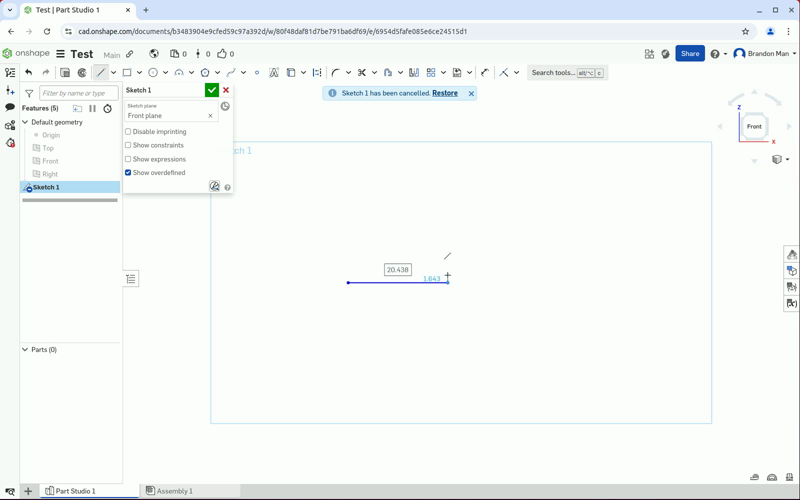
key_up(shift)
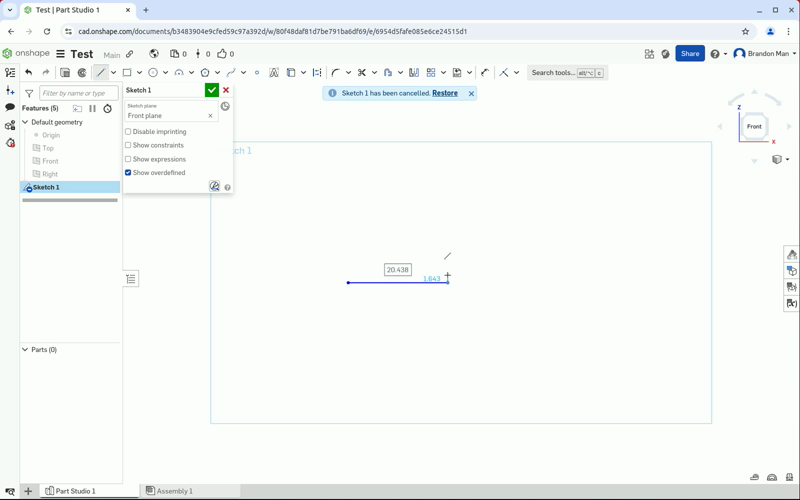
key_down(shift)
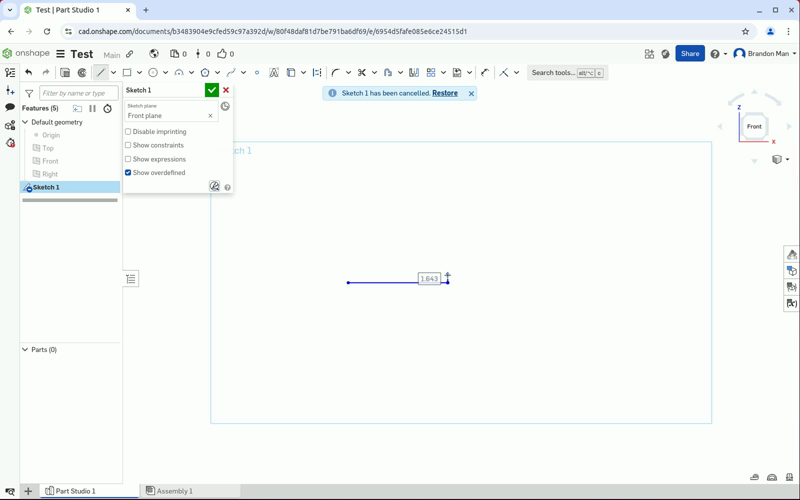
mouse_move(348, 274)
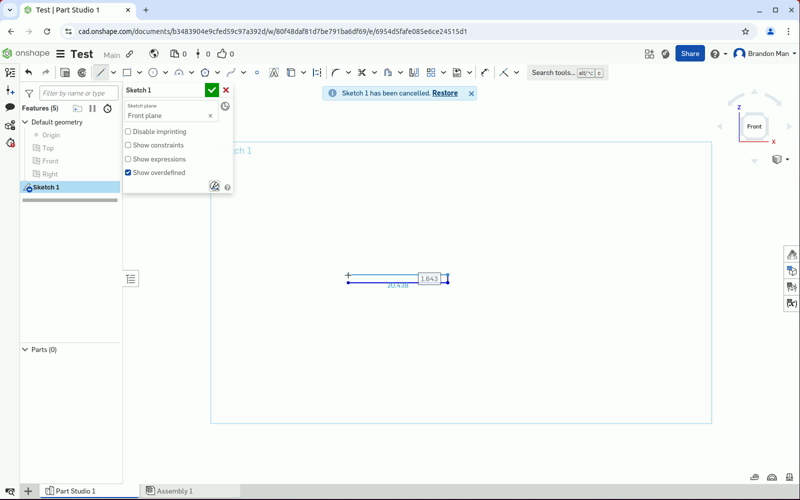
click(348, 274)
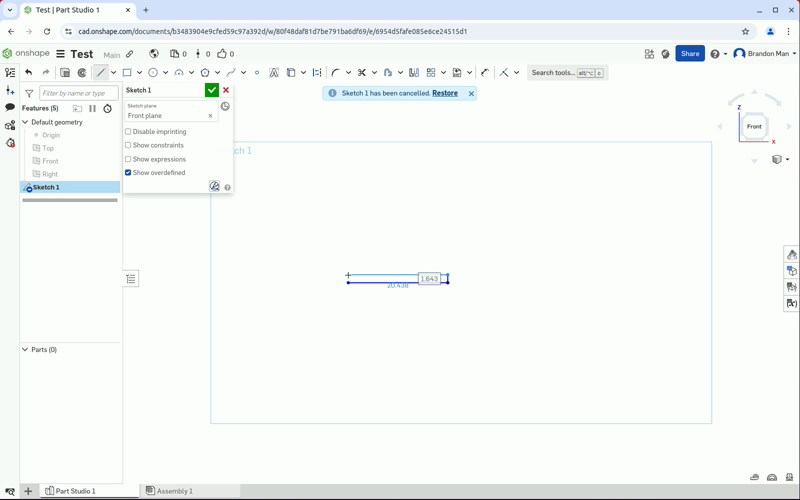
key_up(shift)
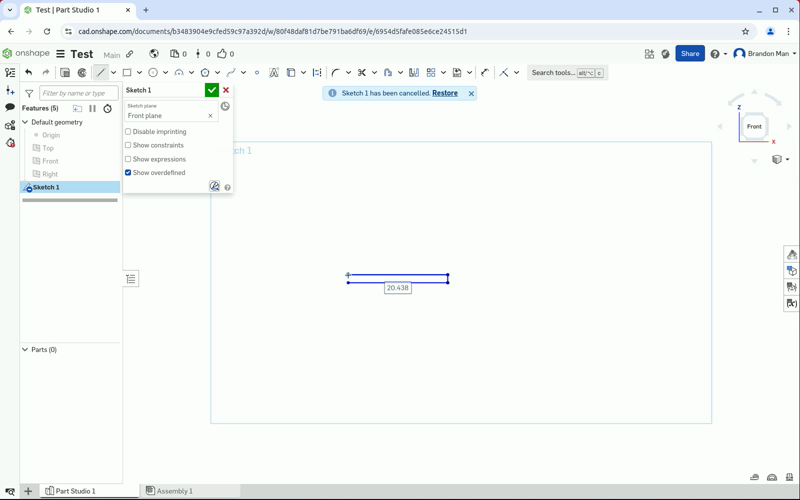
mouse_move(378, 274)
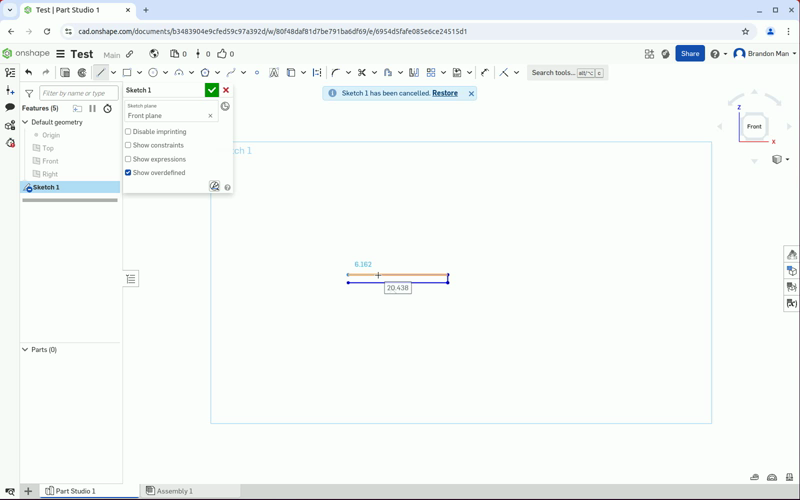
key_down(shift)
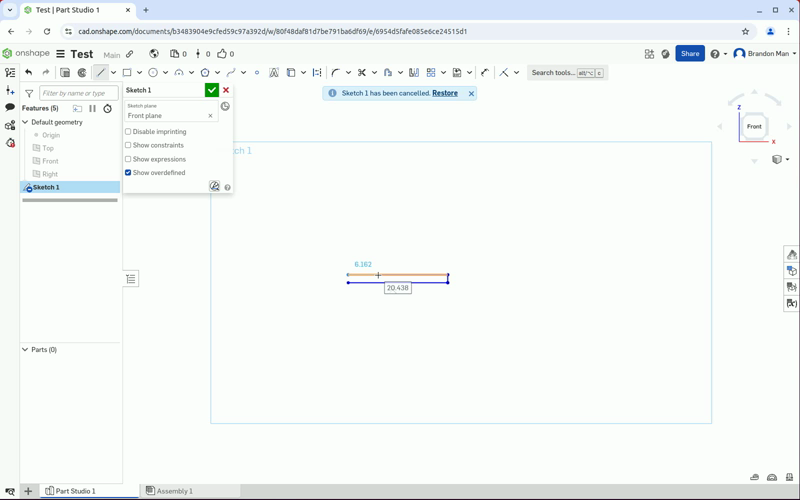
mouse_move(348, 282)
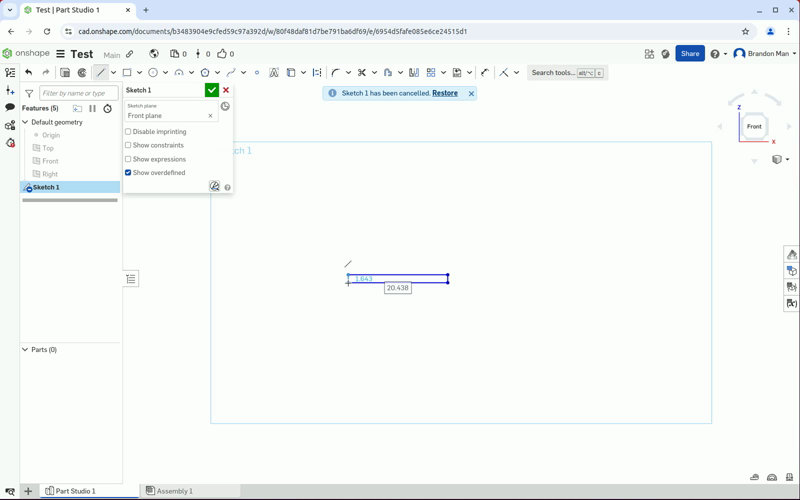
key_up(shift)
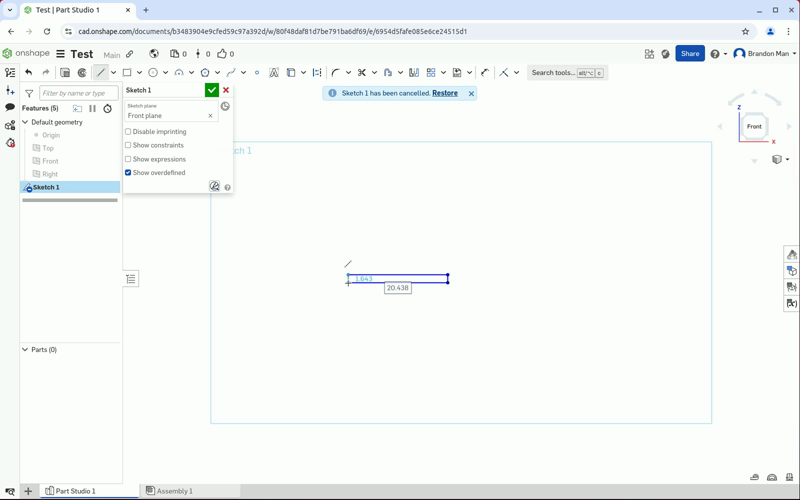
click(348, 282)
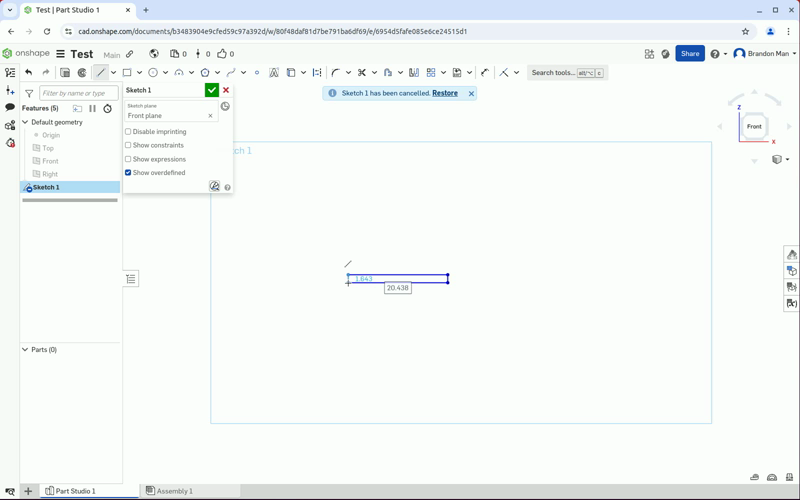
key(esc)
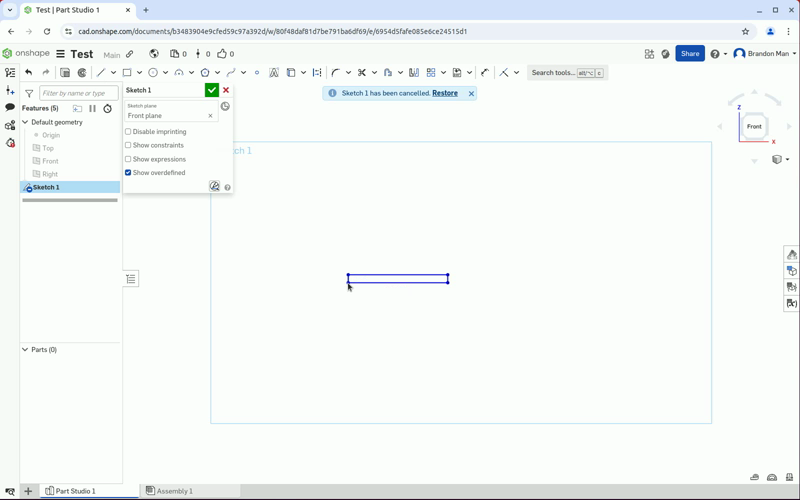
mouse_move(408, 281)
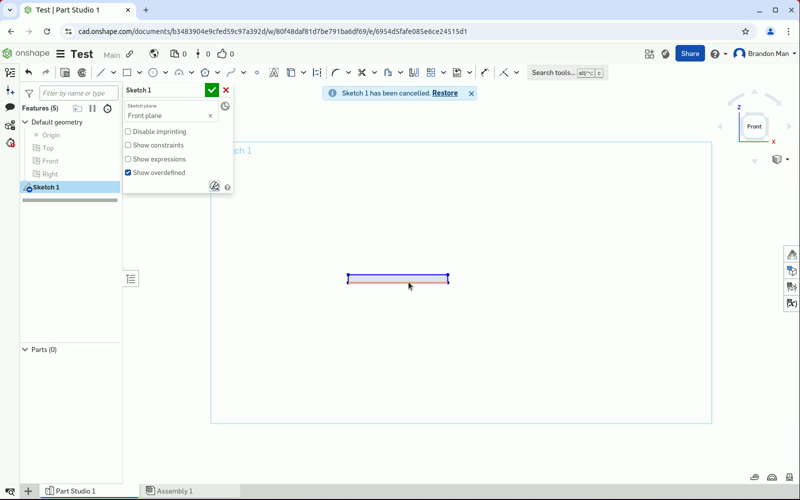
scroll(6)
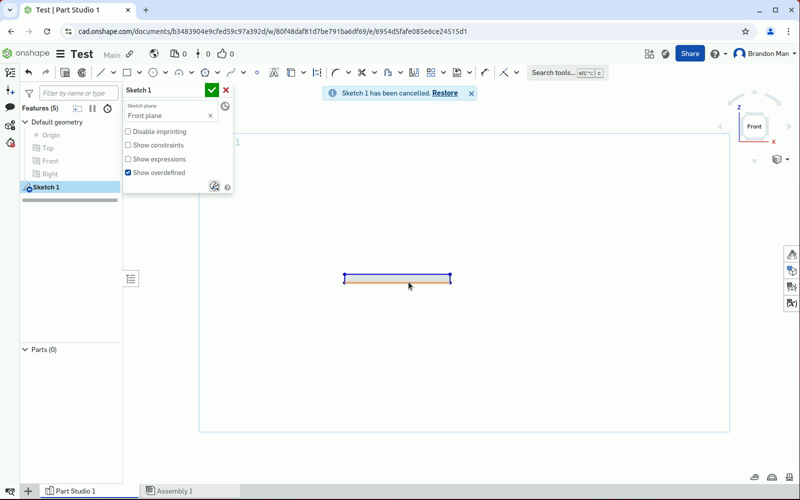
scroll(6)
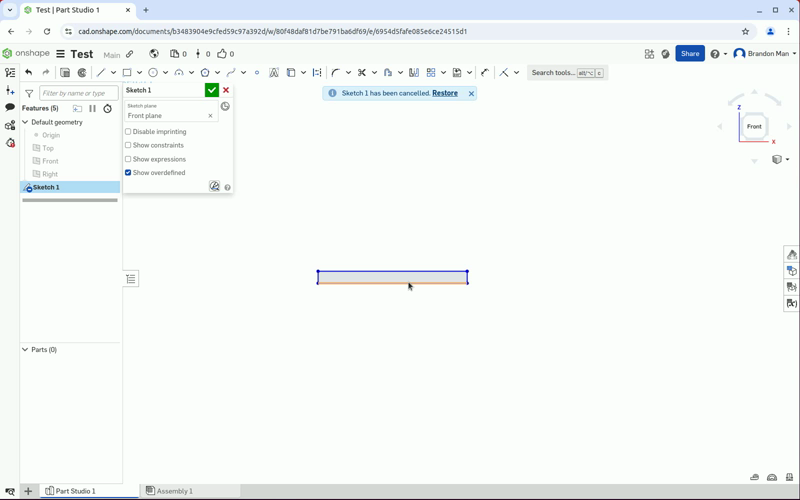
scroll(6)
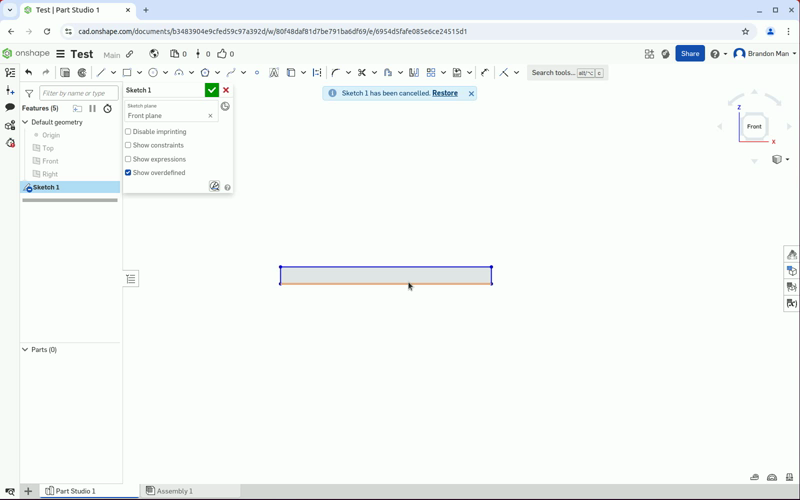
scroll(6)
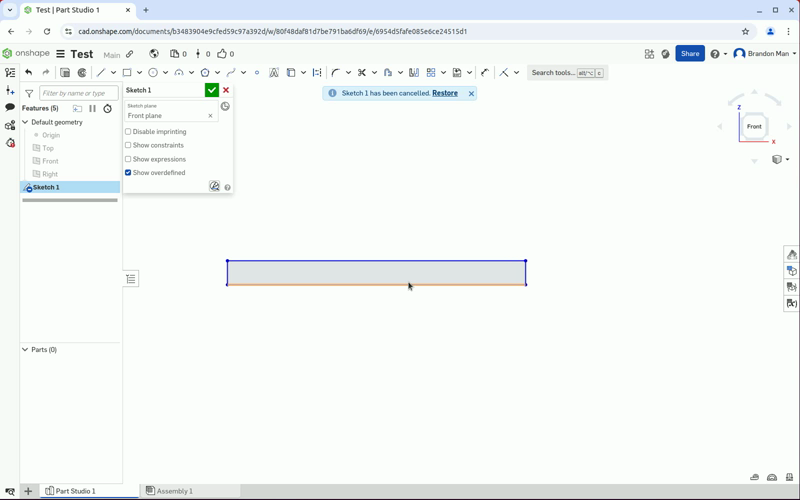
scroll(6)
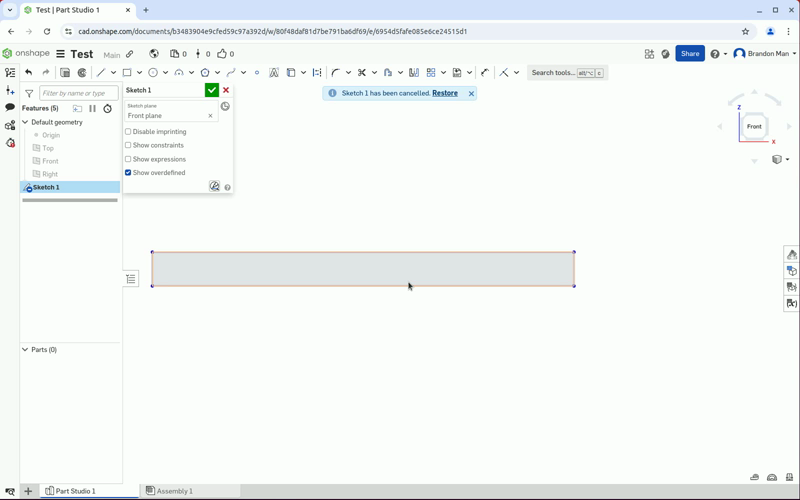
scroll(6)
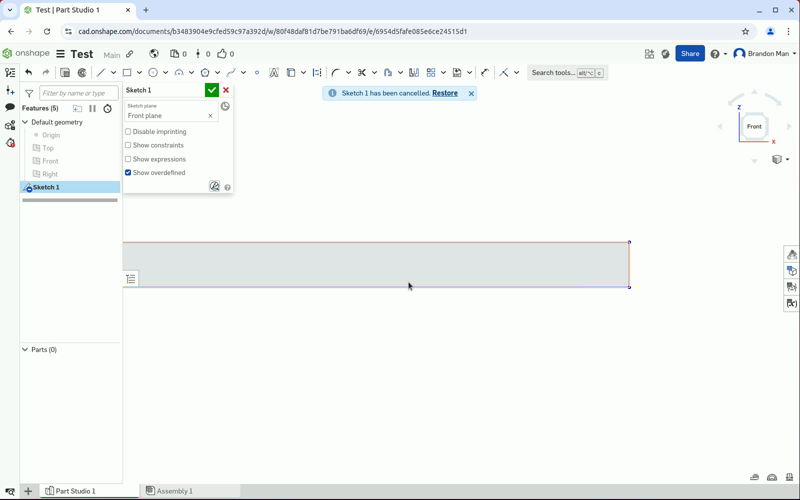
scroll(6)
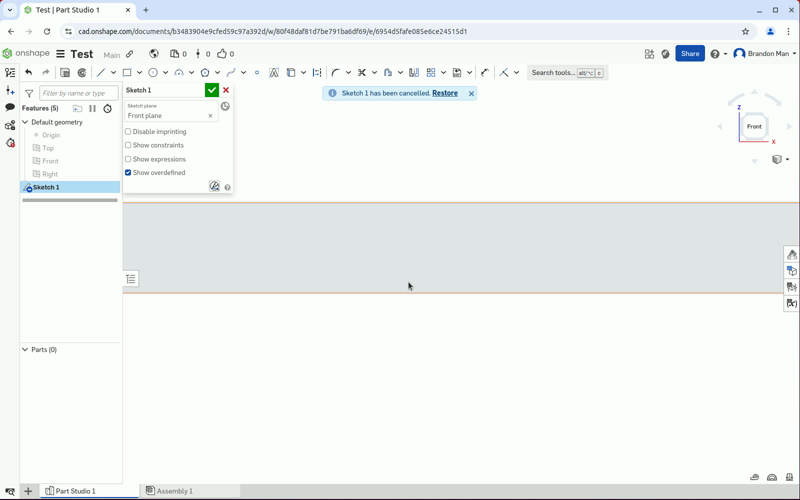
click(408, 281)
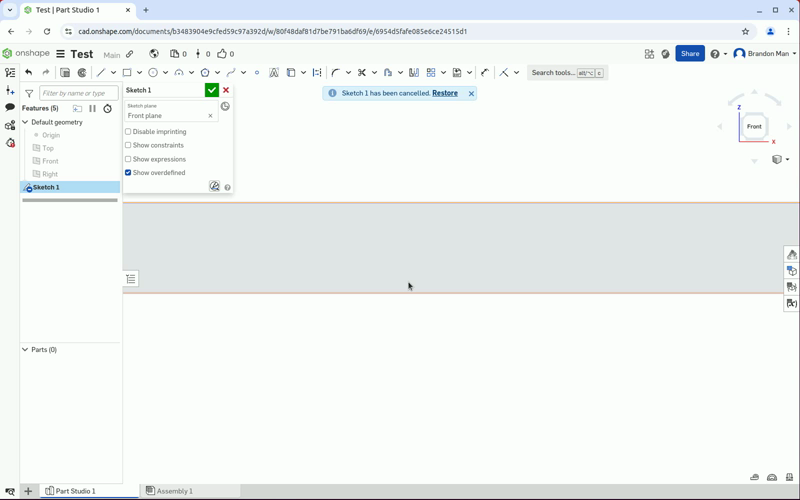
scroll(-6)
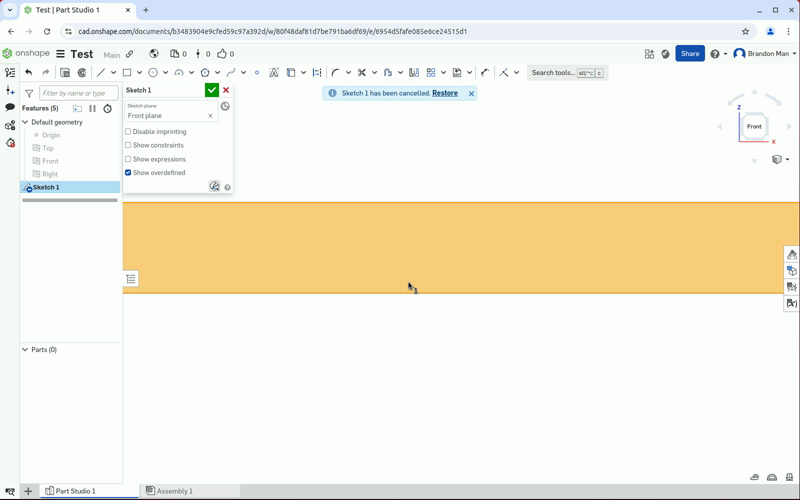
scroll(-6)
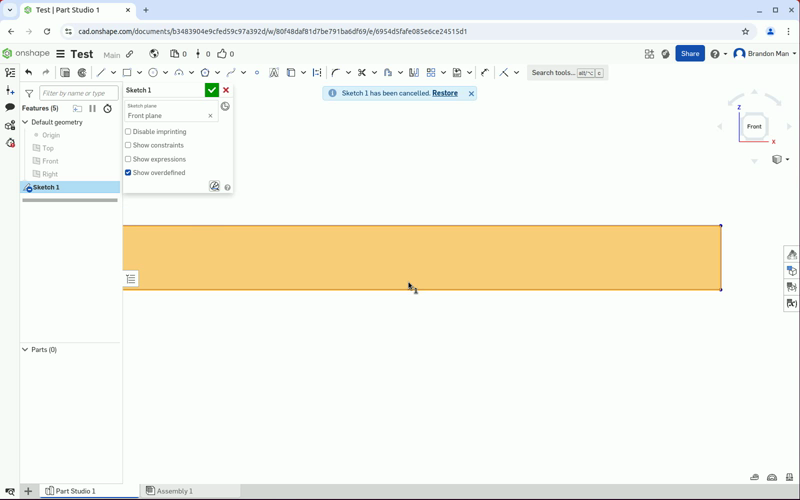
scroll(-6)
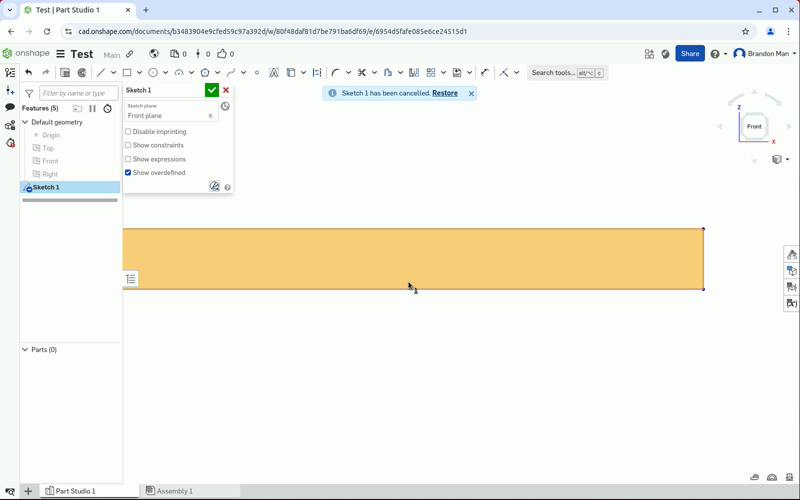
scroll(-6)
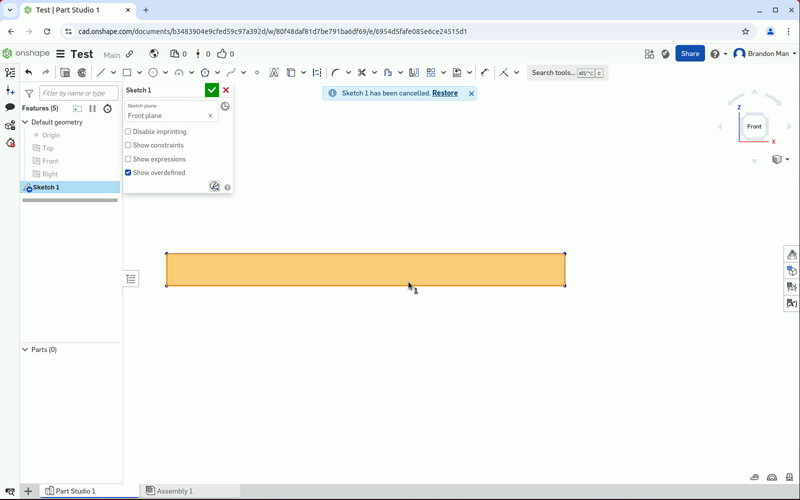
scroll(-6)
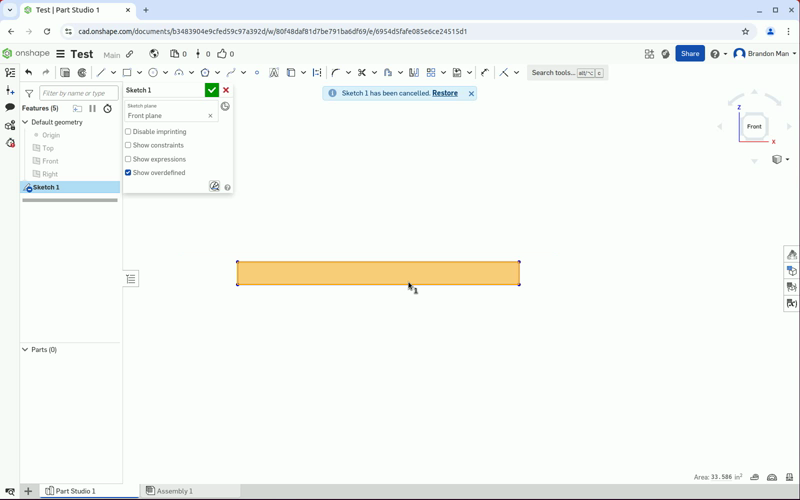
scroll(-6)
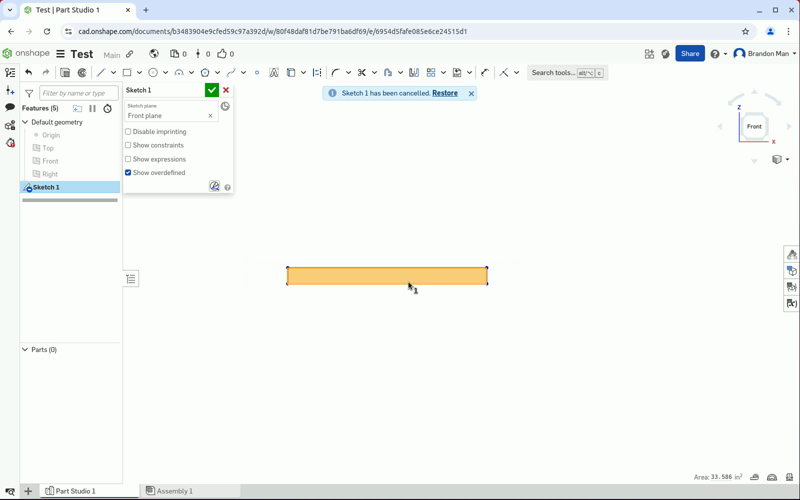
scroll(-6)
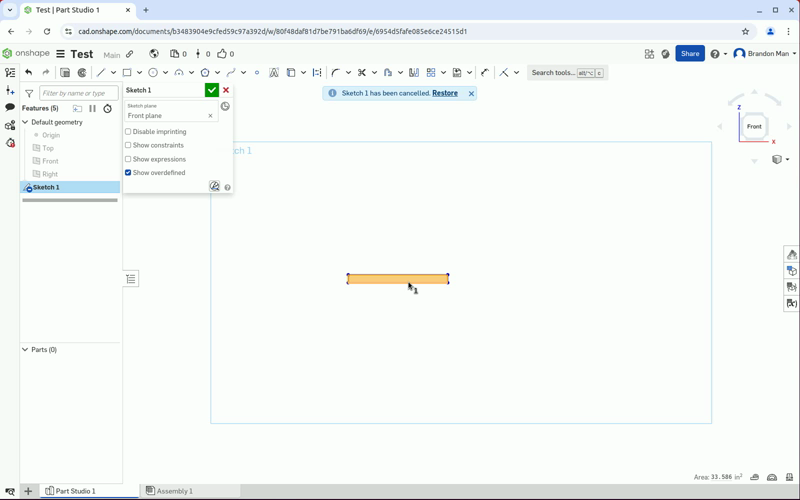
mouse_move(73, 352)
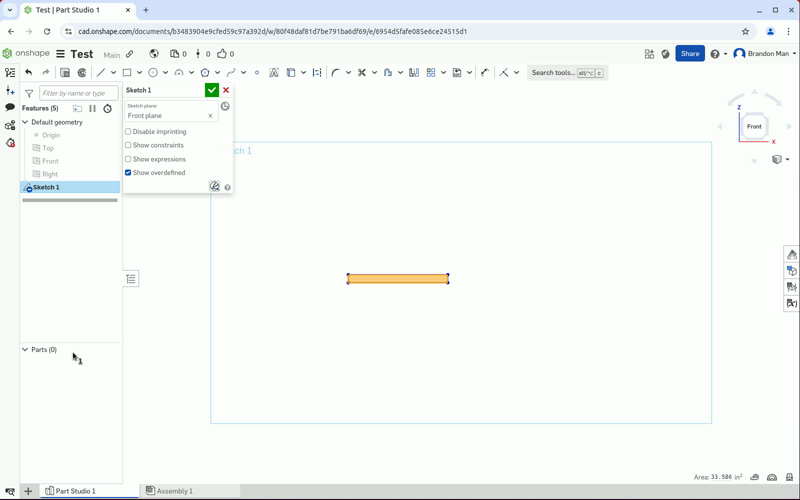
key(shift+y)
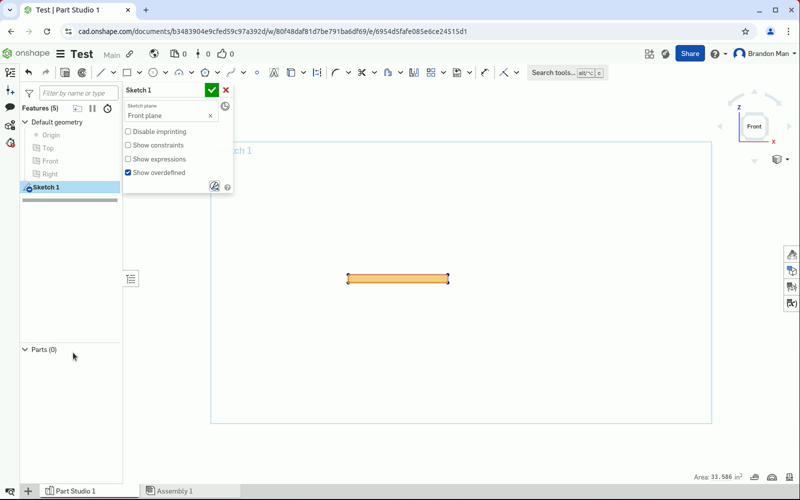
key(shift+e)
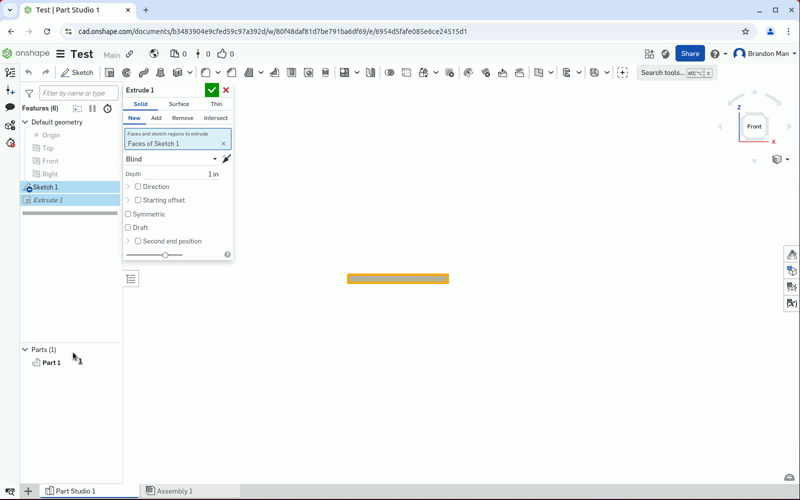
mouse_move(143, 106)
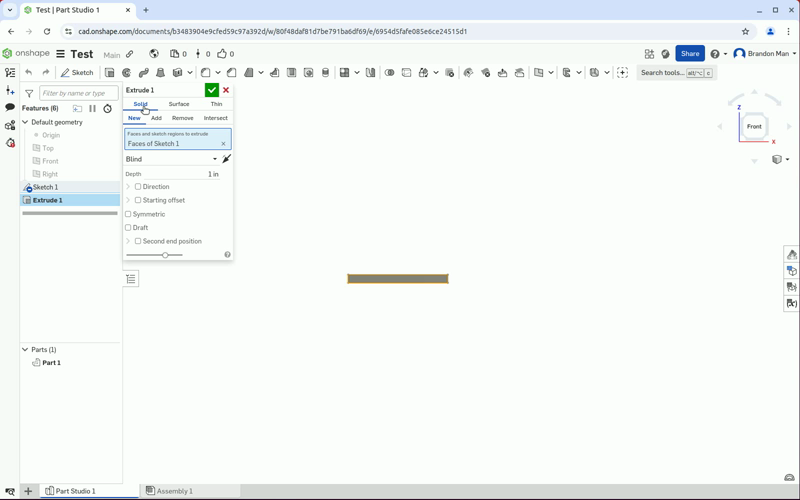
click(143, 106)
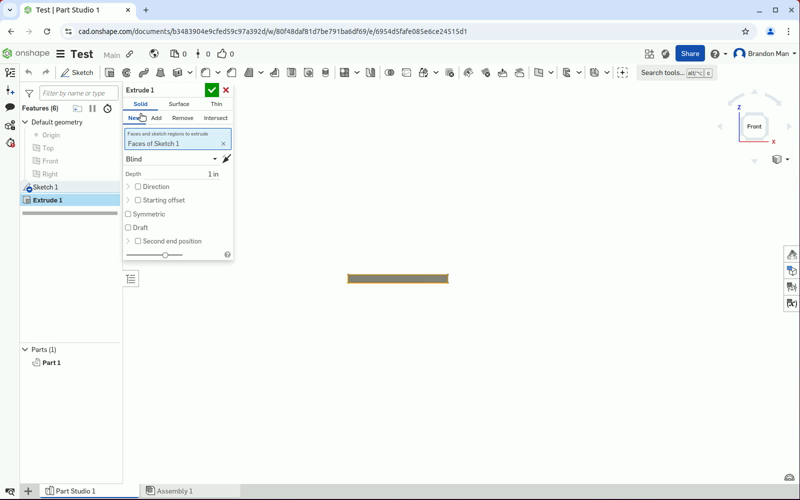
mouse_move(137, 120)
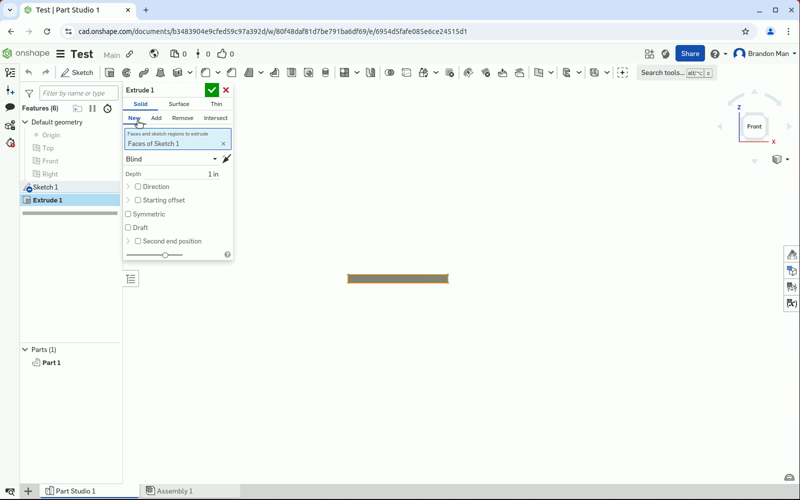
click(137, 120)
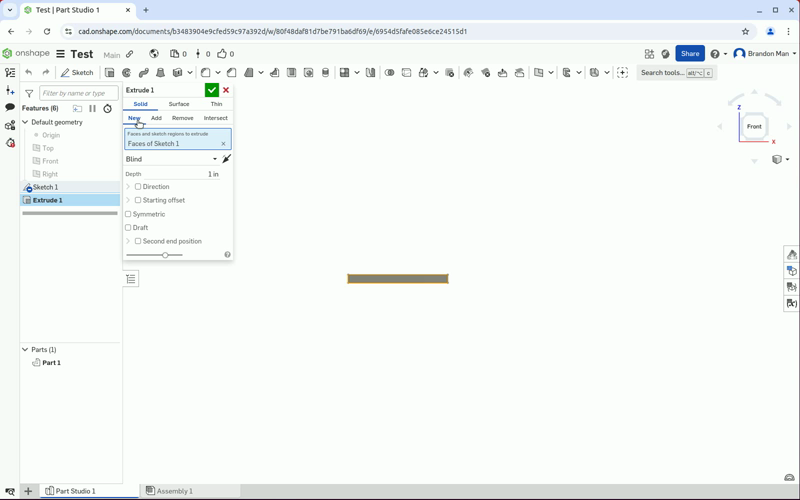
key(tab, 4)
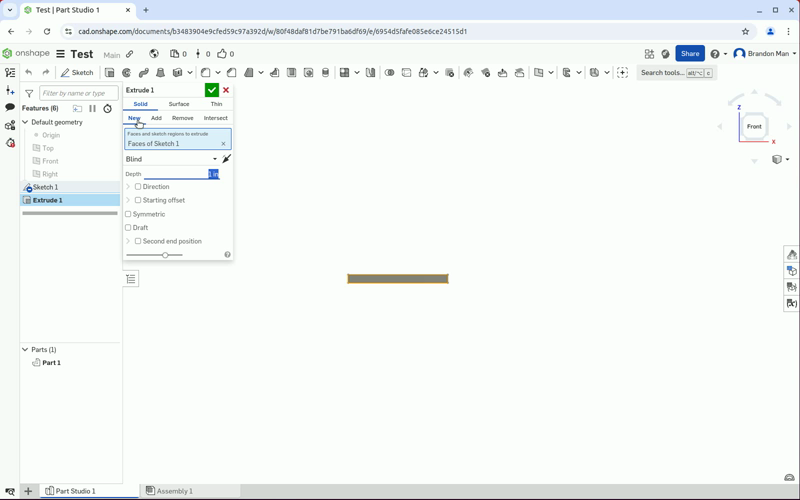
text(-0.241)
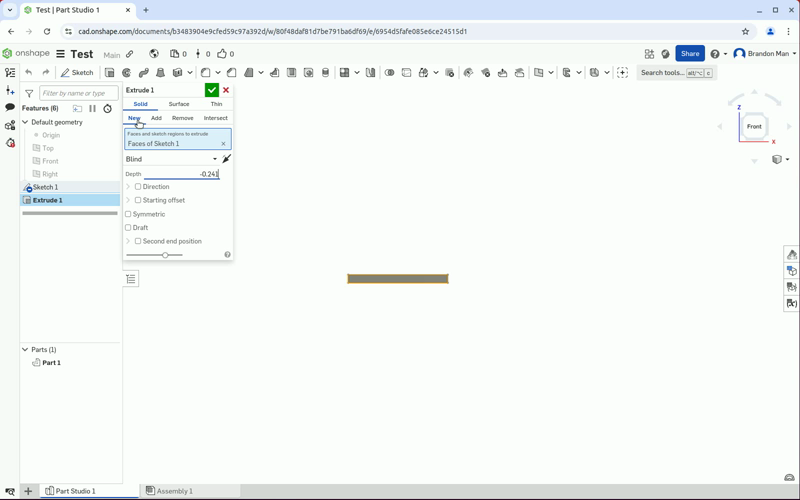
key(enter)
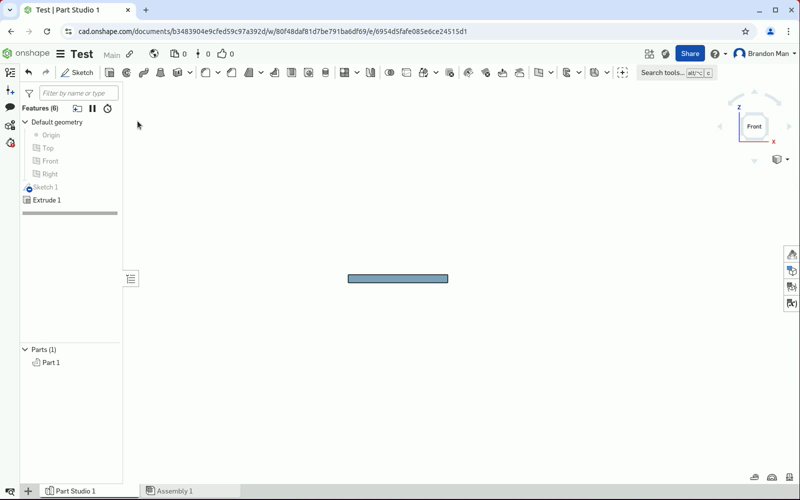
key(shift+h)
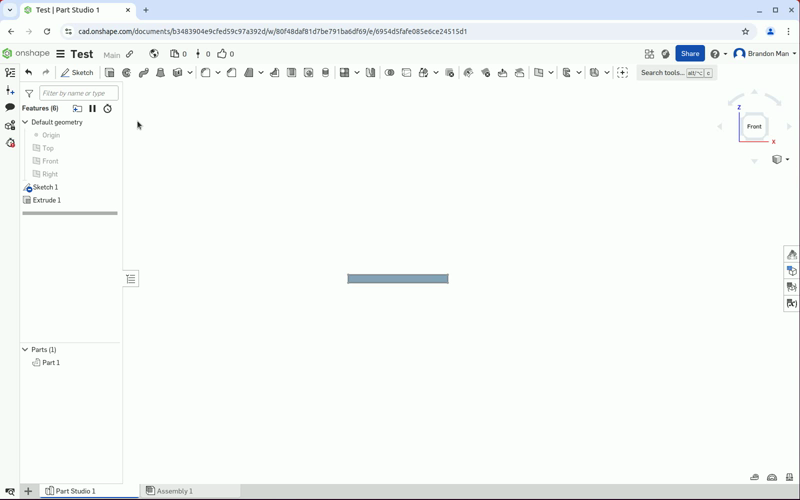
key(shift+h)
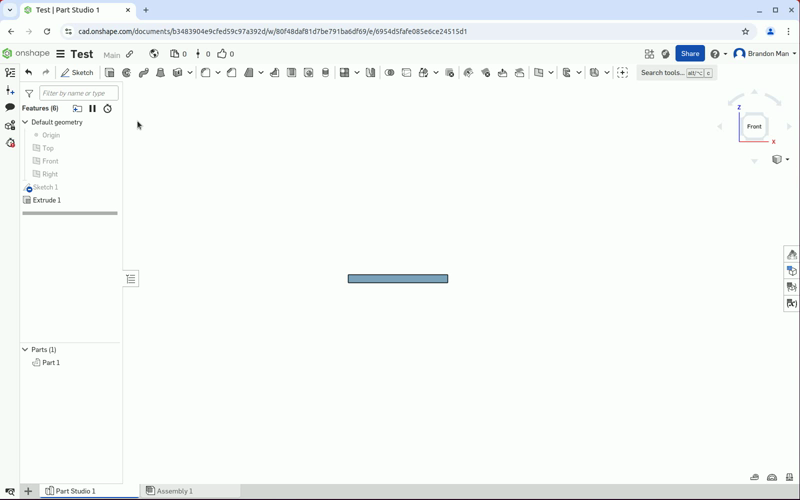
mouse_move(73, 189)
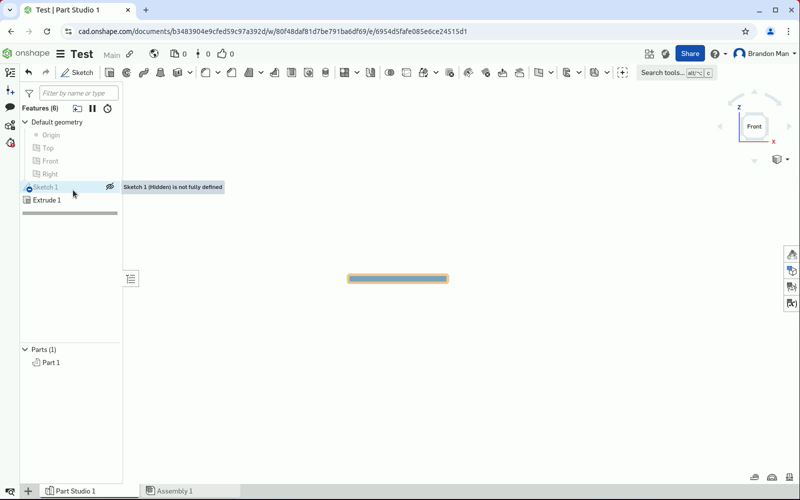
click(73, 189)
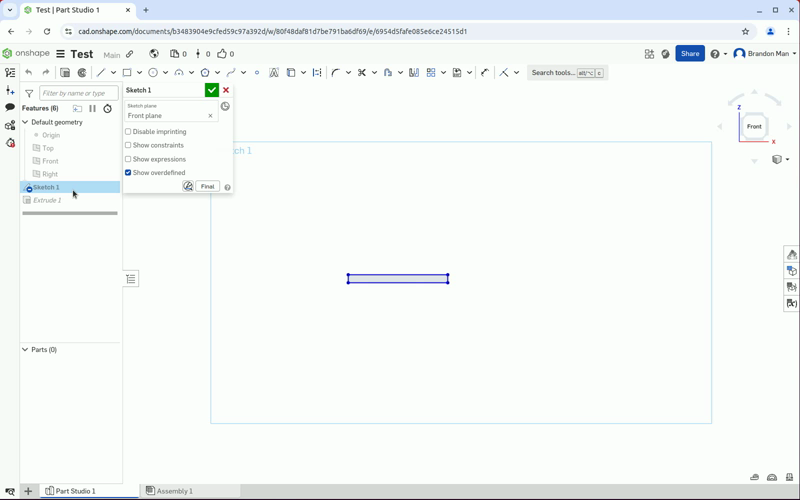
mouse_move(229, 92)
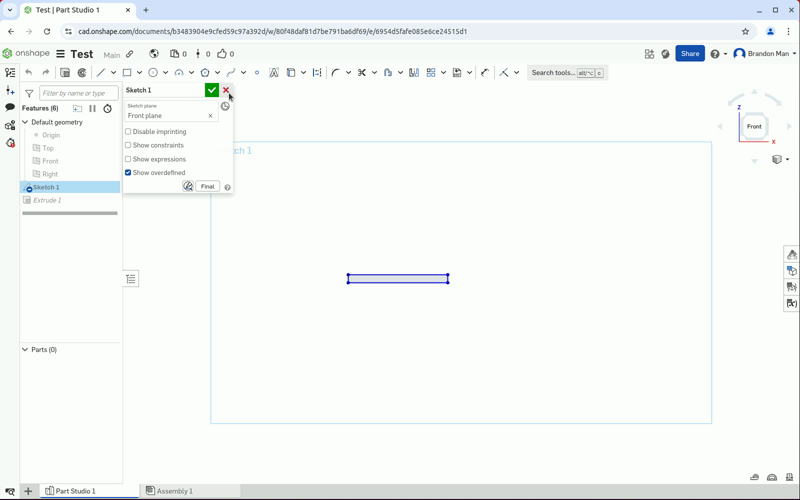
click(229, 92)
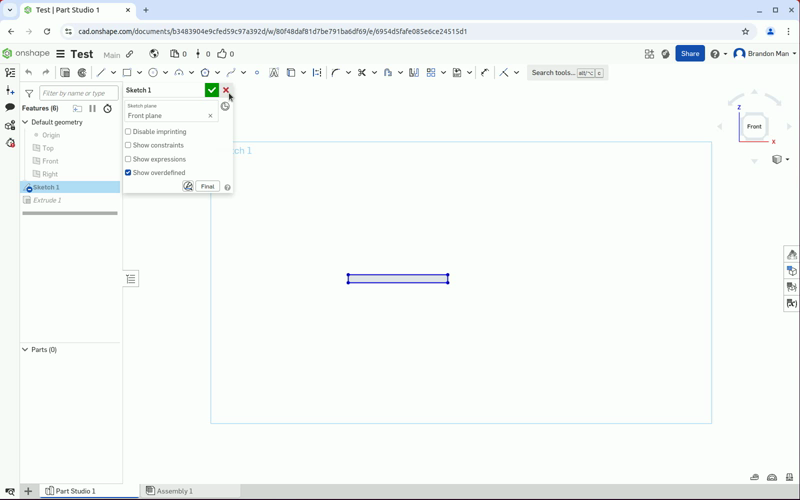
key(shift+s)
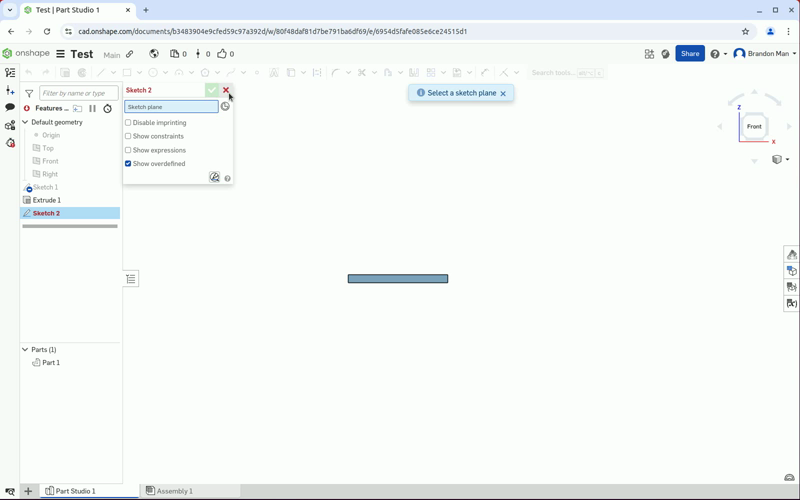
mouse_move(73, 163)
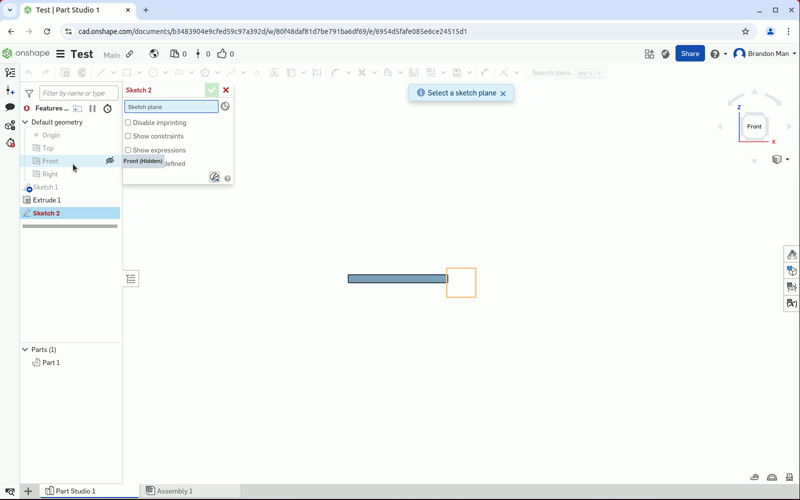
click(73, 163)
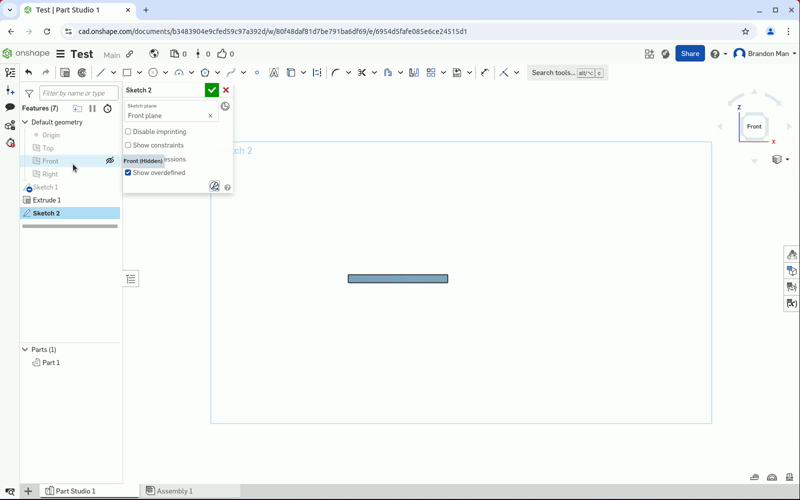
mouse_move(73, 352)
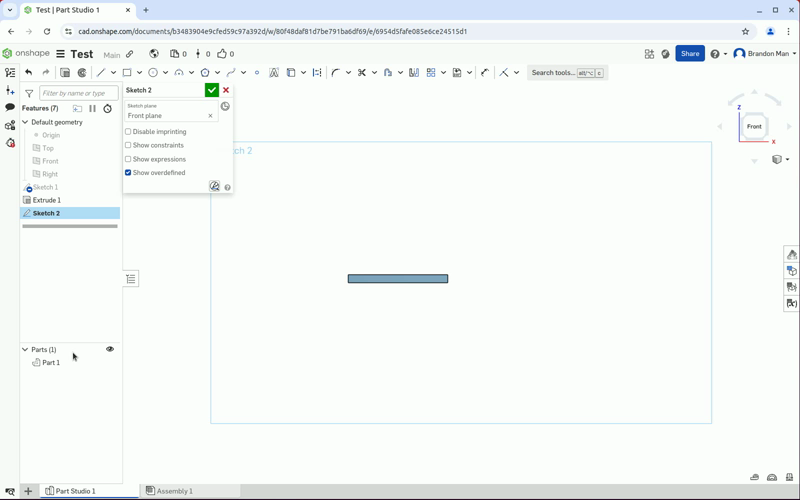
key(y)
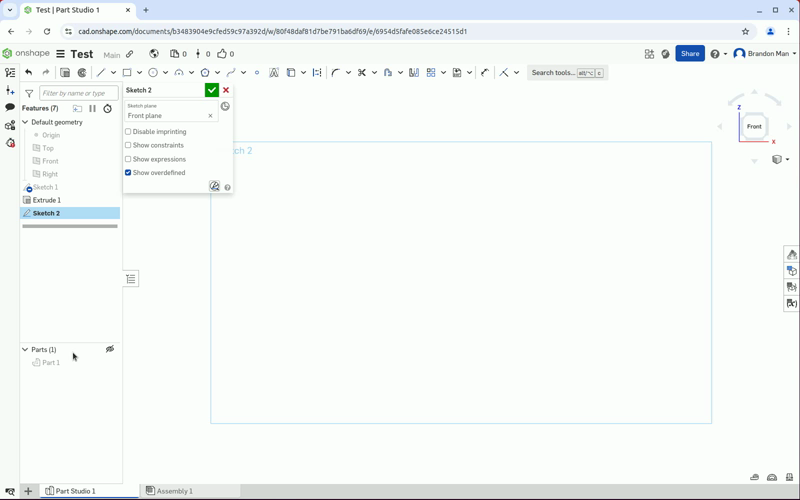
key(c)
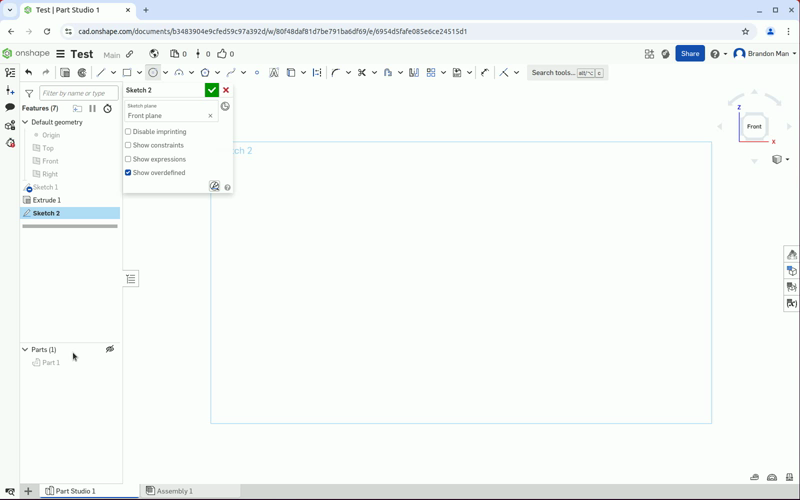
key_down(shift)
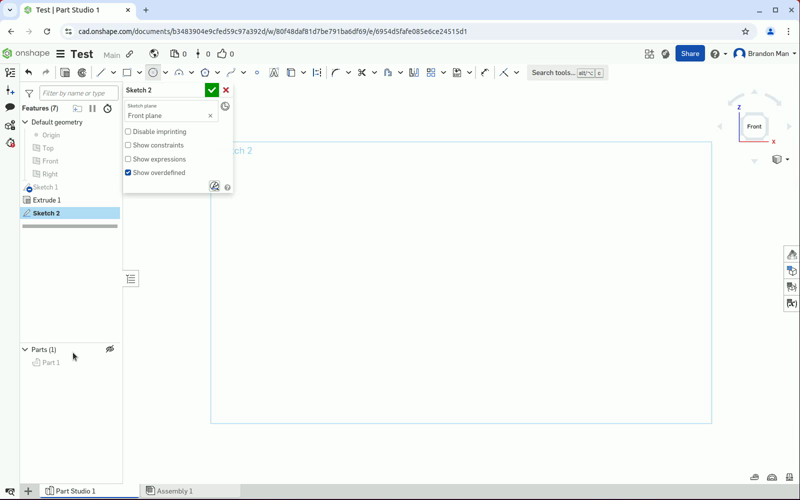
mouse_move(393, 279)
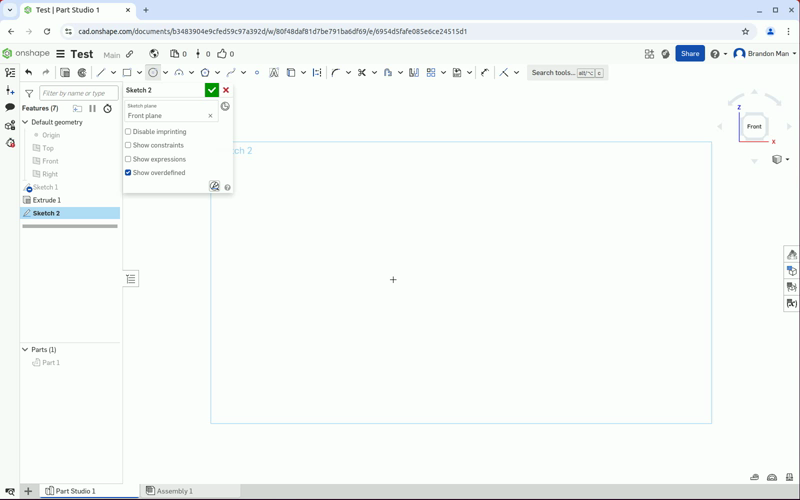
click(393, 279)
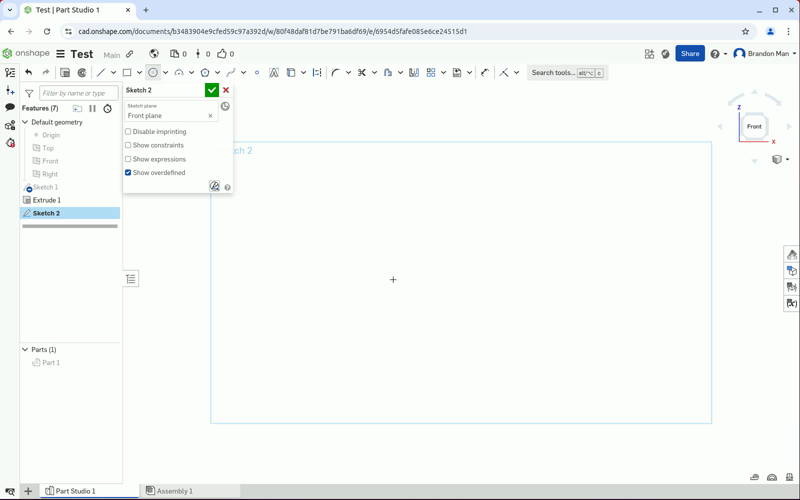
key_up(shift)
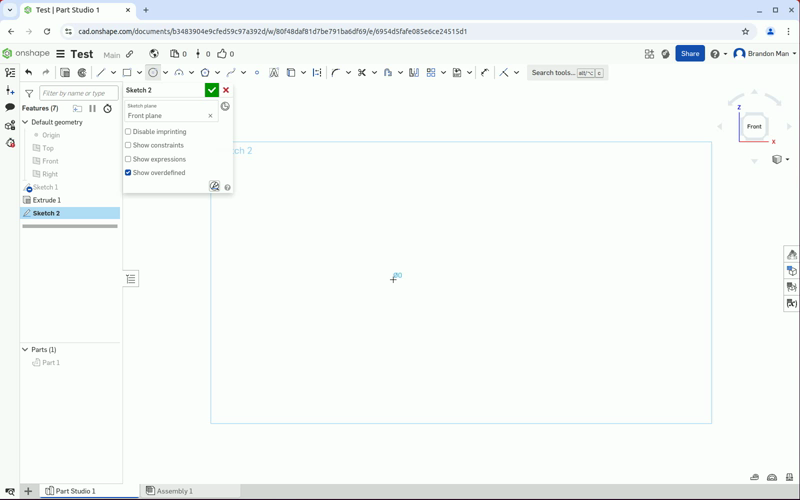
mouse_move(396, 279)
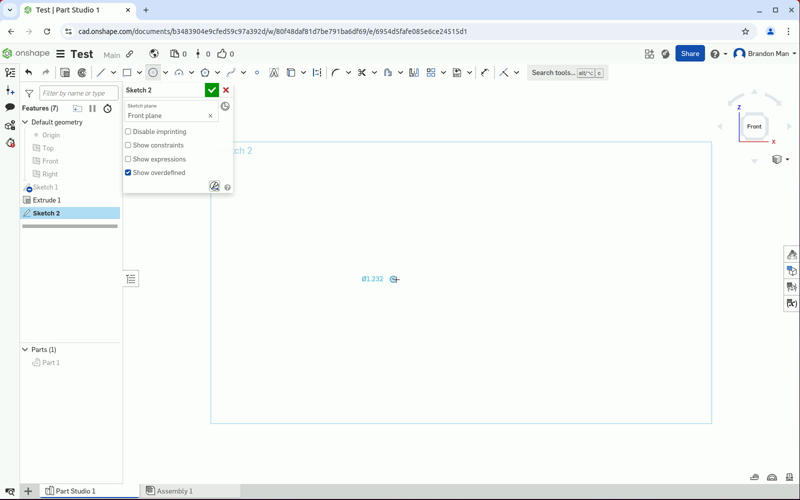
click(396, 279)
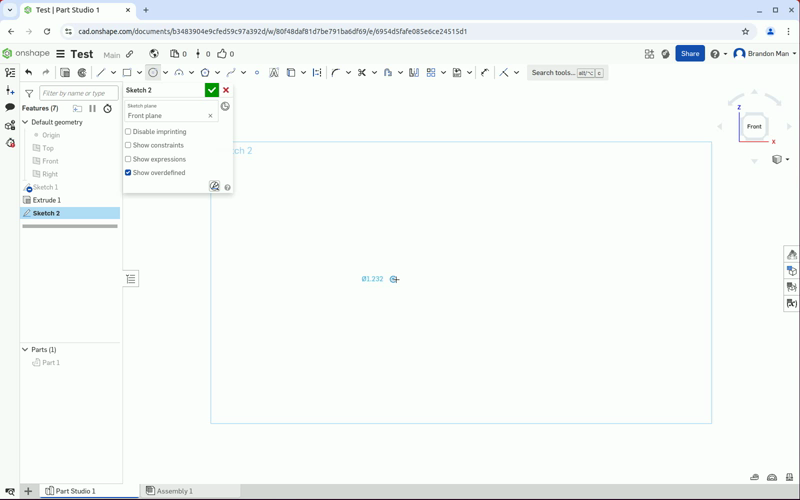
key(esc)
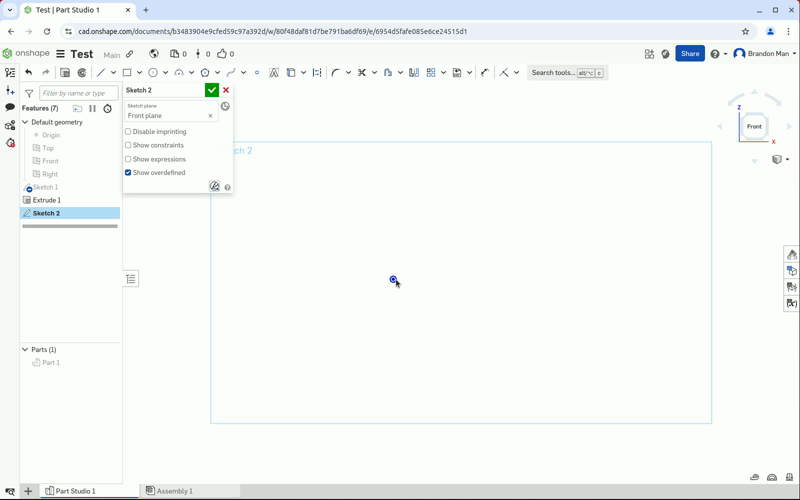
mouse_move(391, 279)
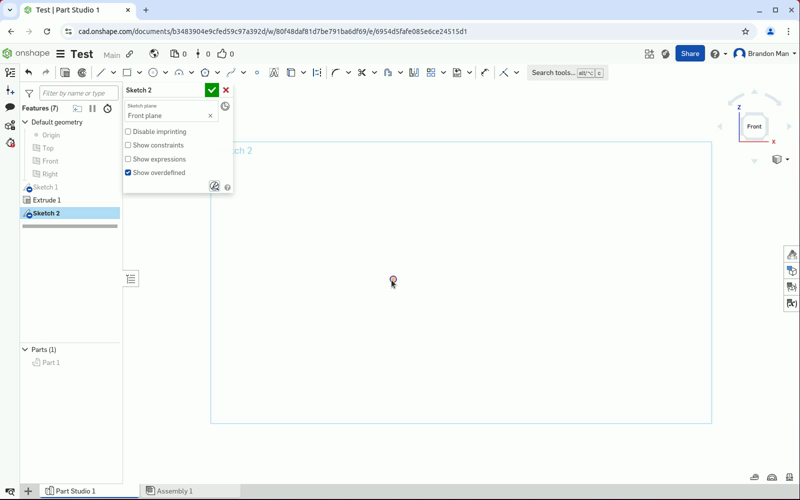
scroll(6)
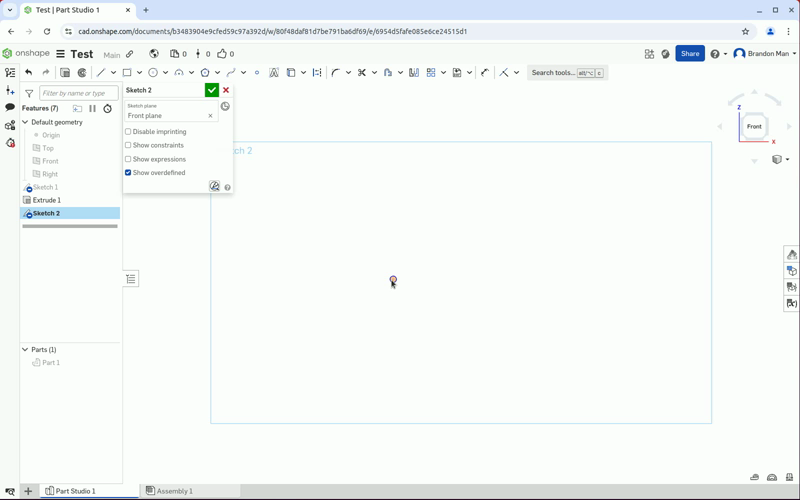
scroll(6)
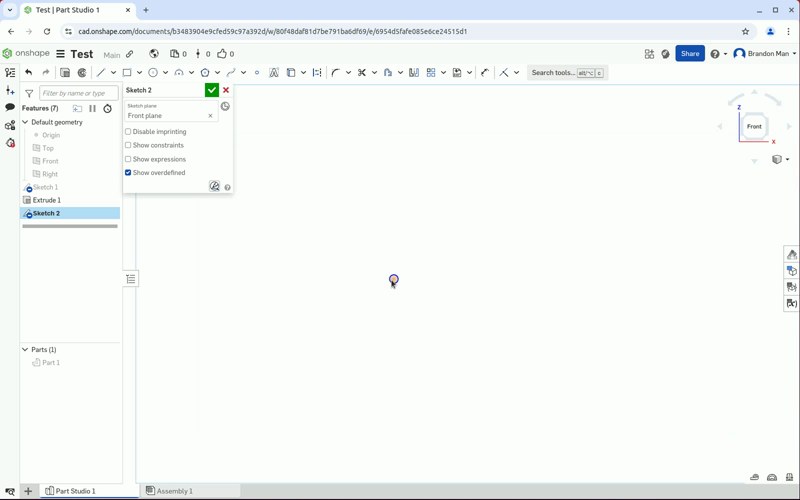
scroll(6)
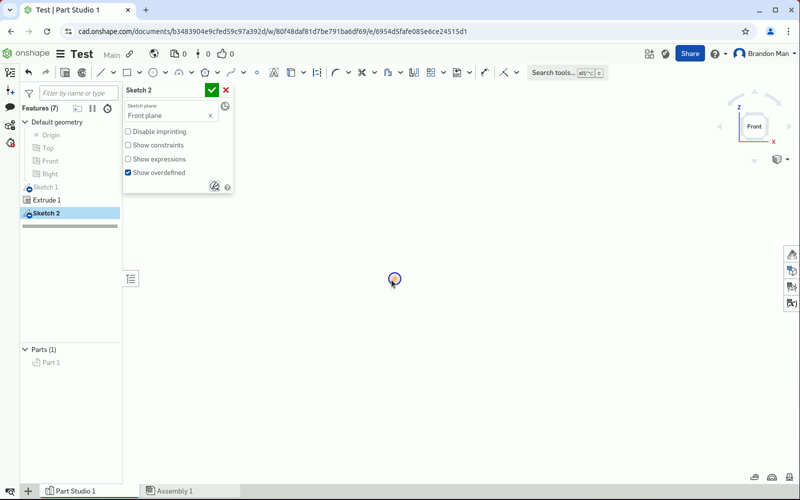
scroll(6)
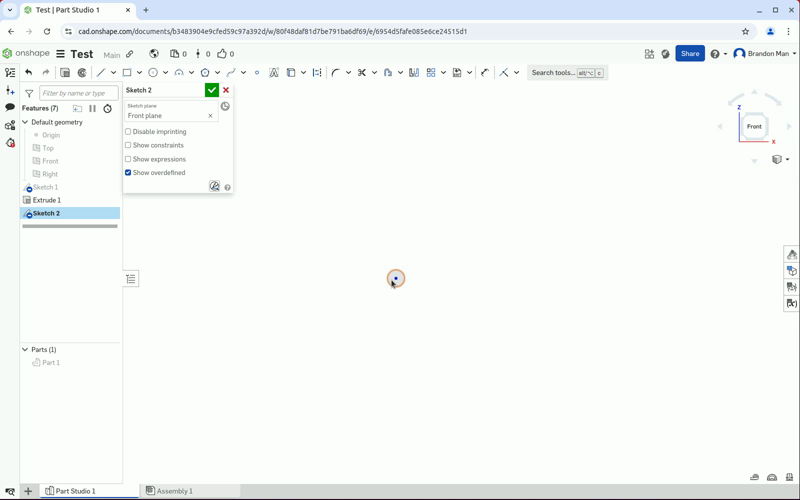
scroll(6)
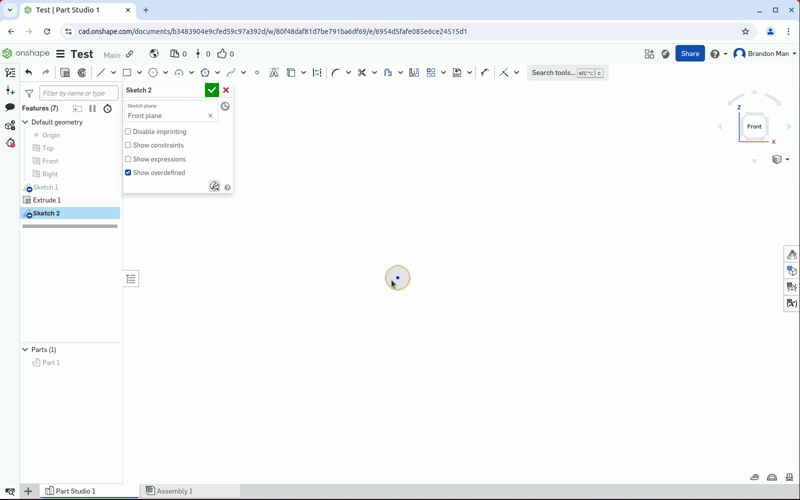
scroll(6)
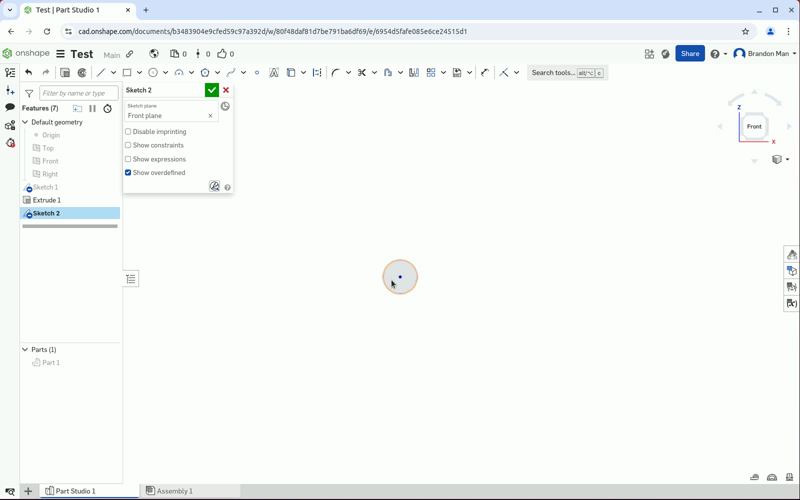
scroll(6)
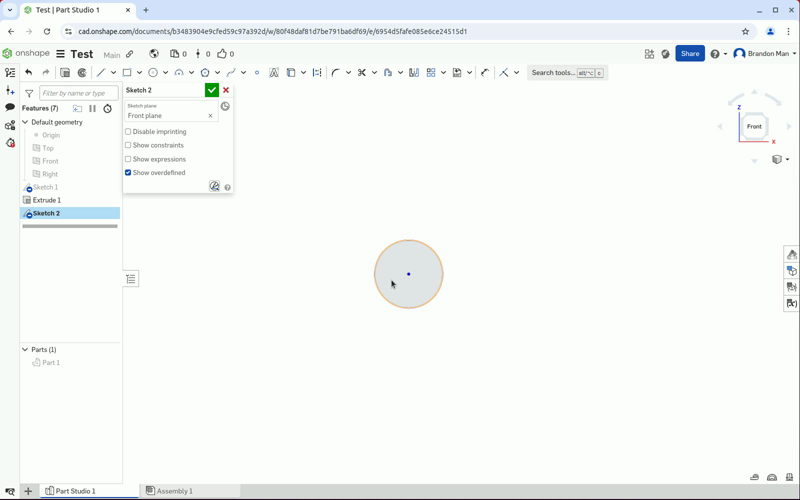
click(391, 279)
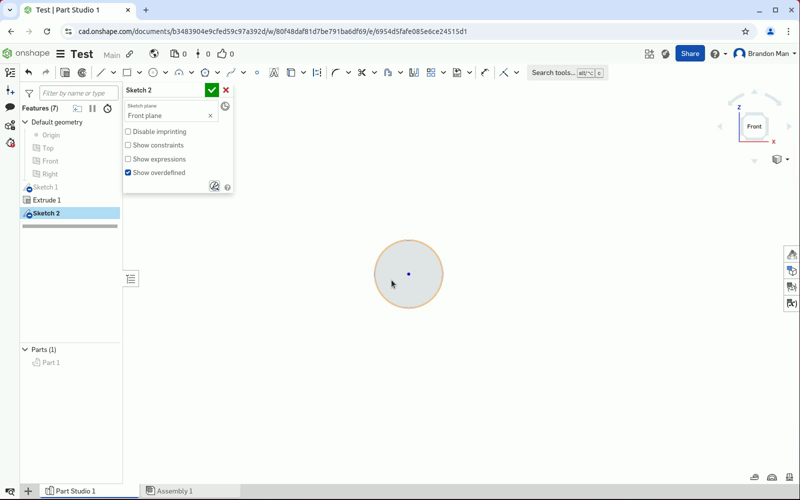
scroll(-6)
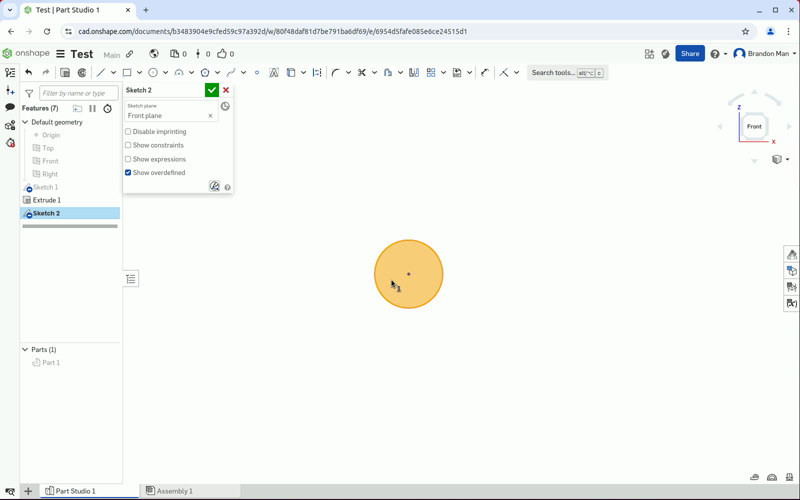
scroll(-6)
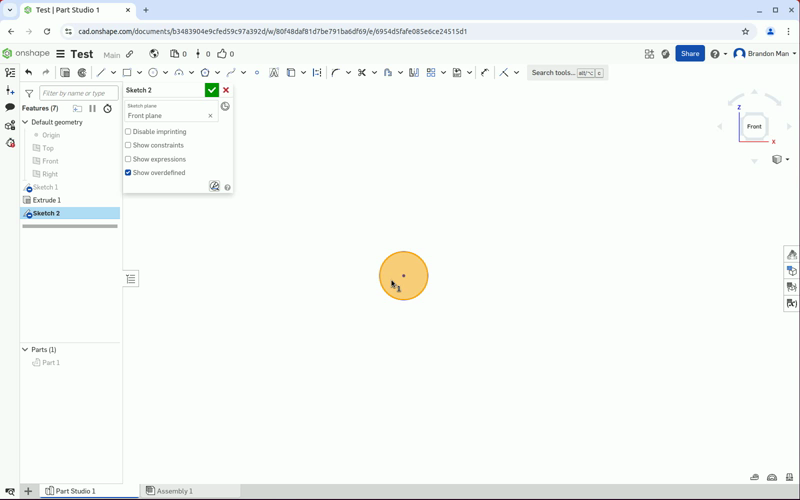
scroll(-6)
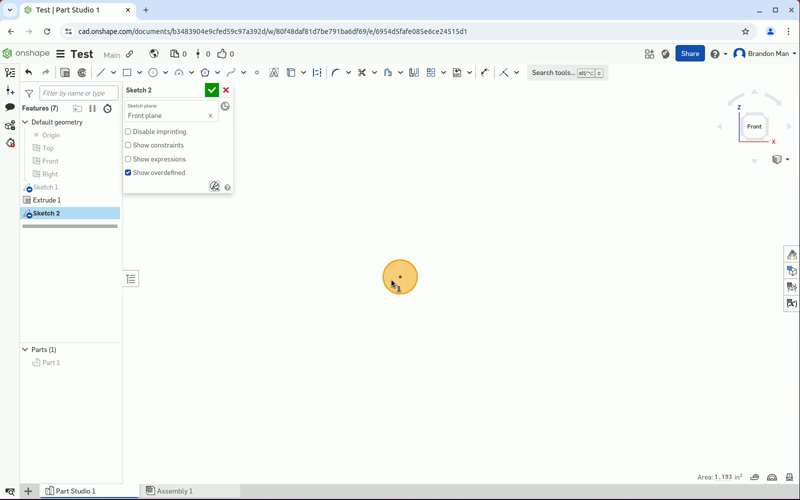
scroll(-6)
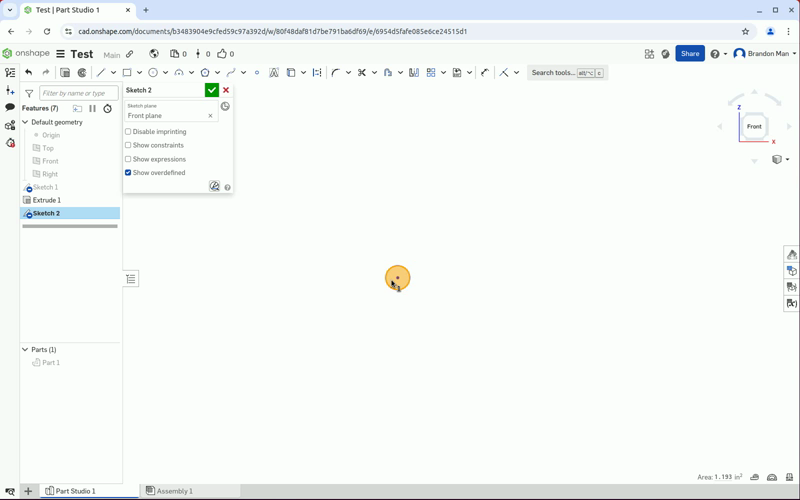
scroll(-6)
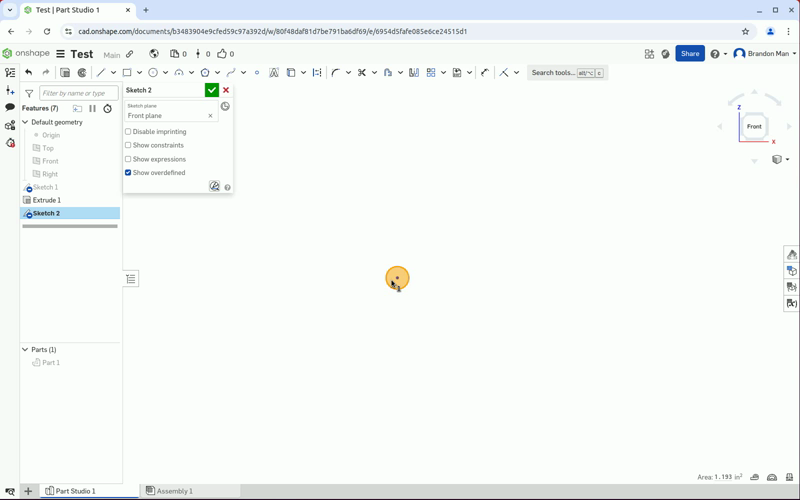
scroll(-6)
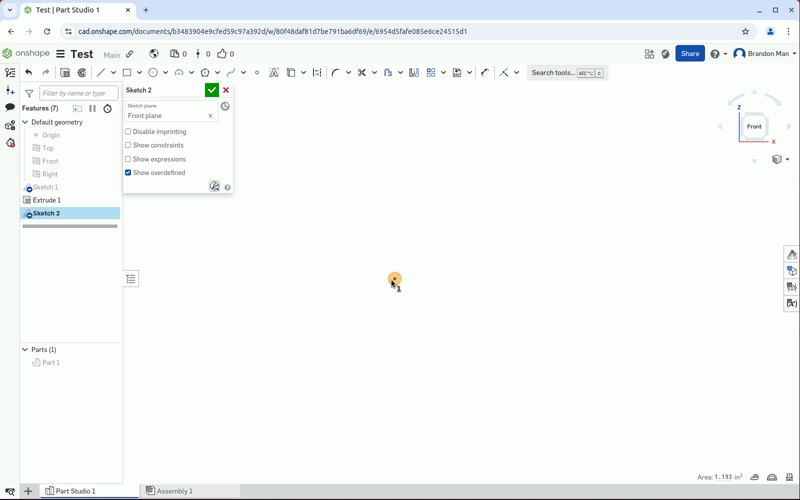
scroll(-6)
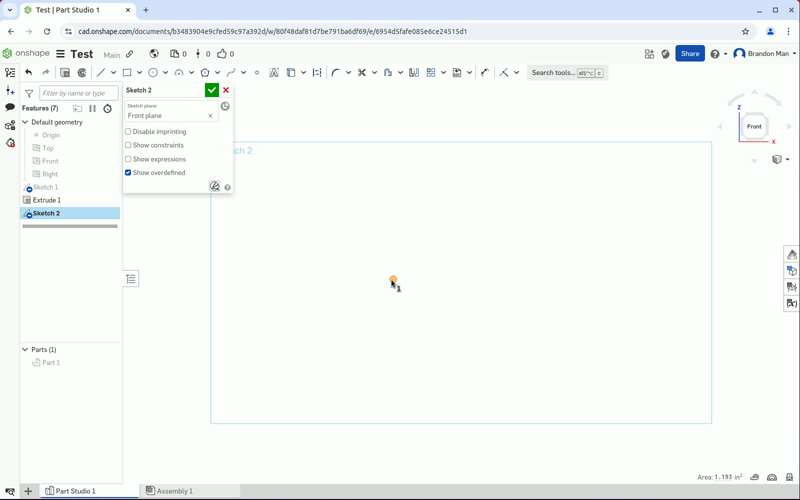
mouse_move(73, 352)
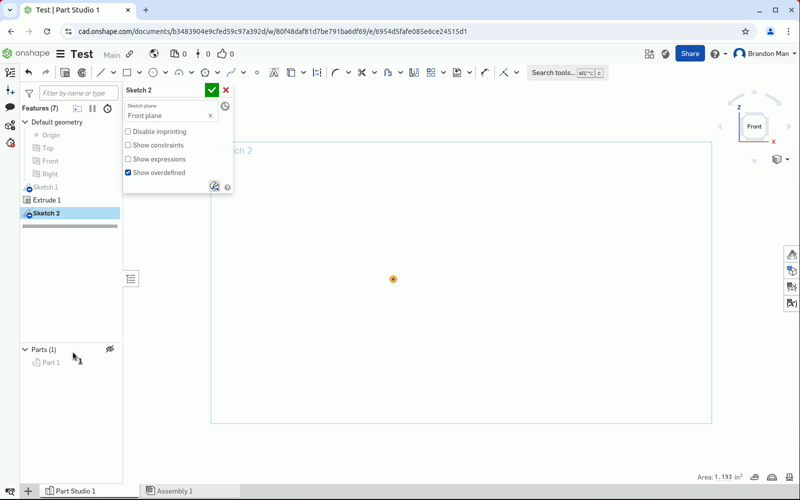
key(shift+y)
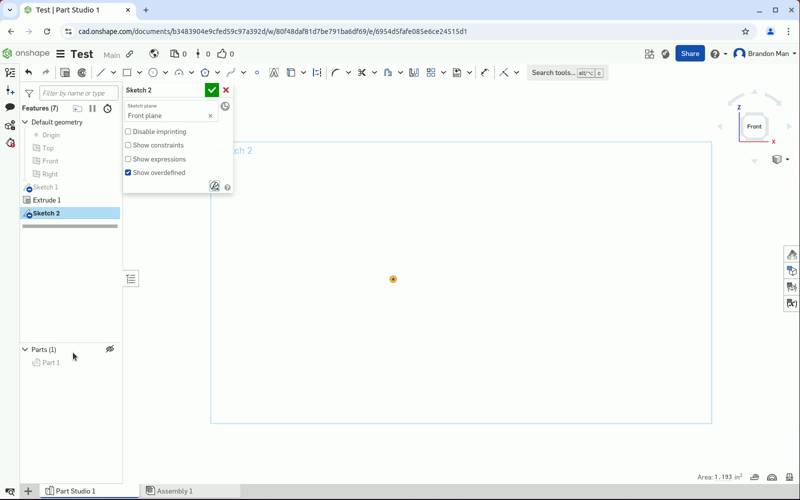
key(shift+e)
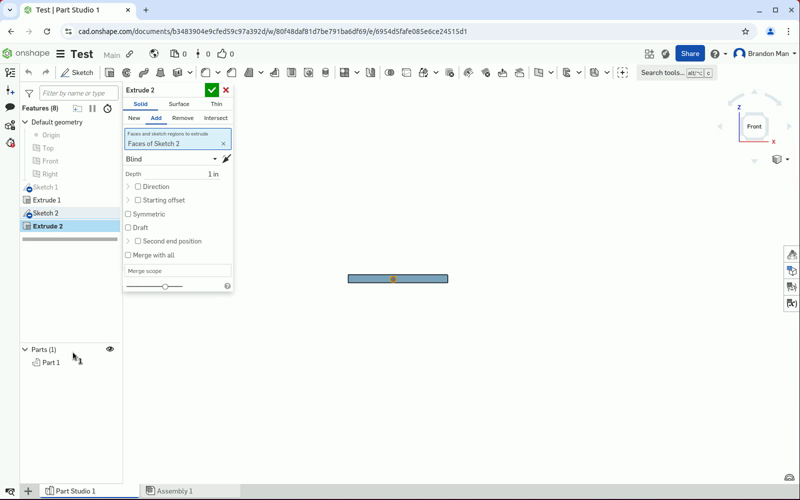
mouse_move(143, 106)
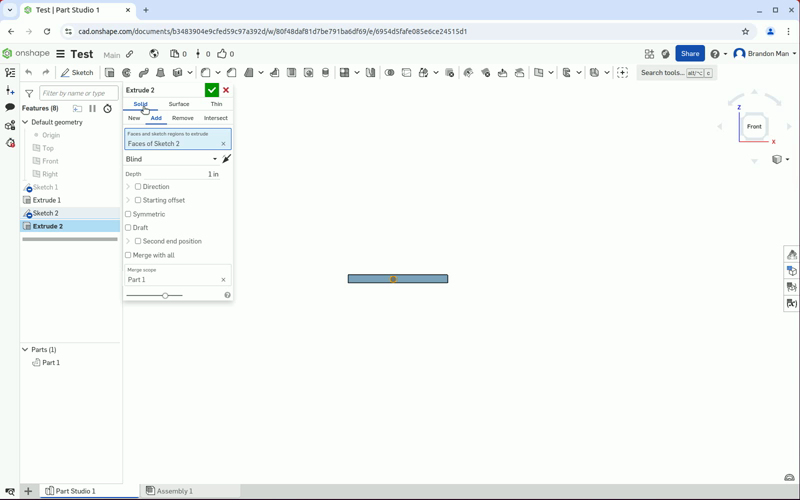
click(143, 106)
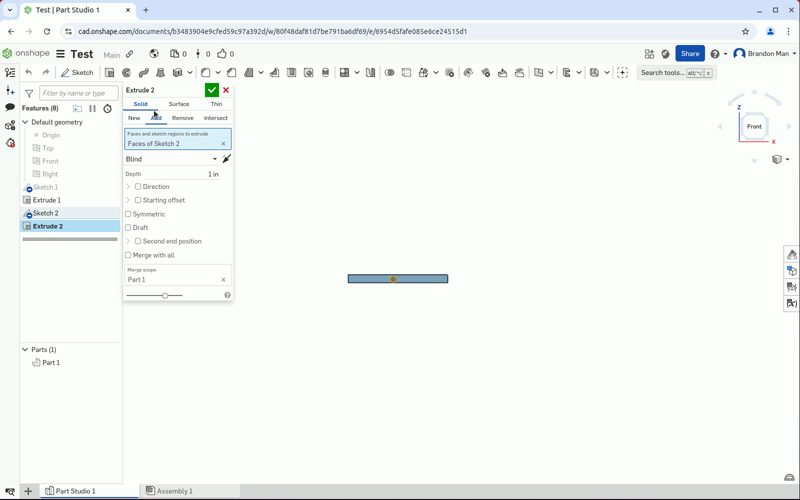
mouse_move(186, 120)
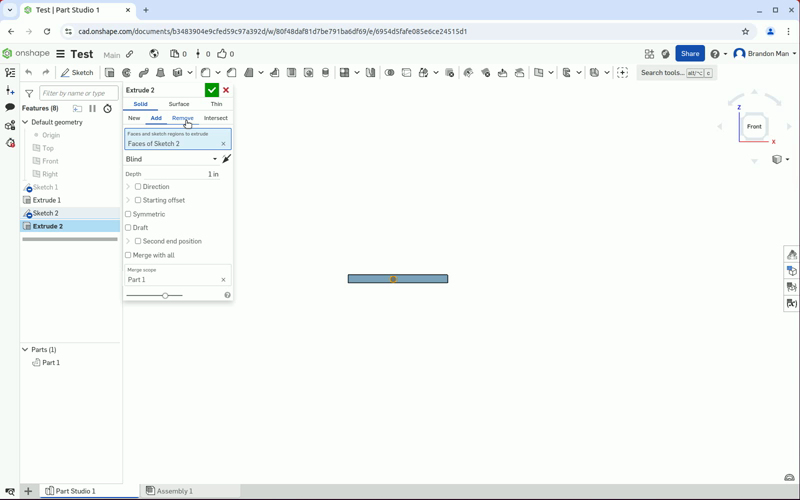
click(186, 120)
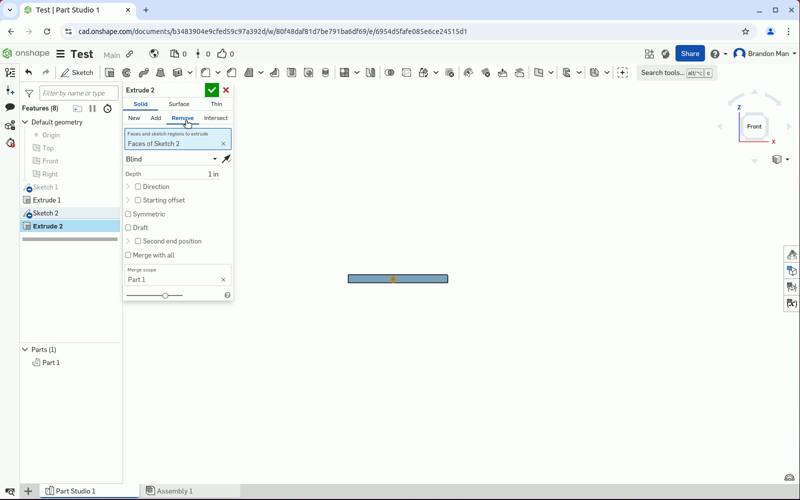
key(tab, 4)
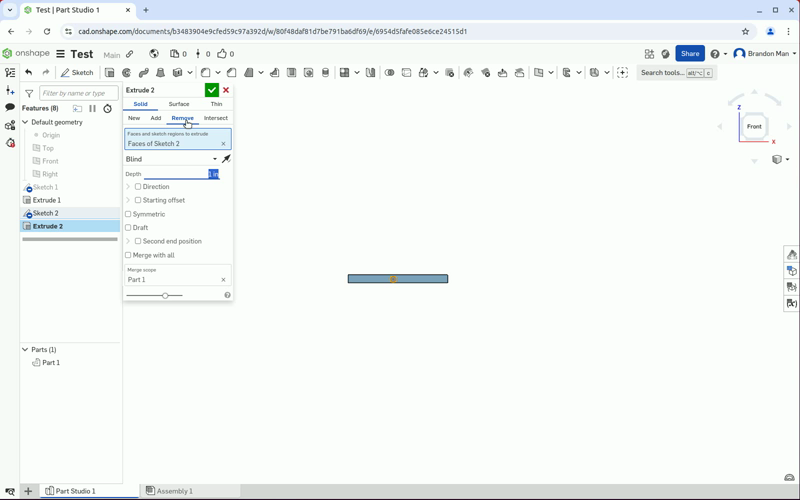
text(7.221)
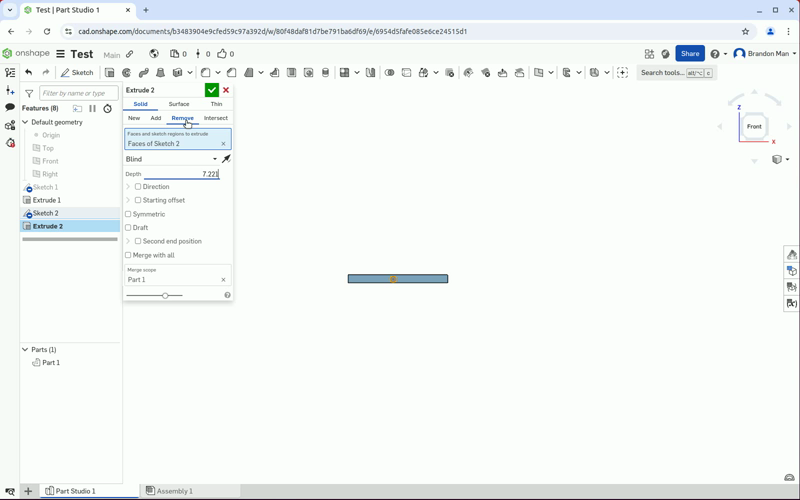
key(tab, 6)
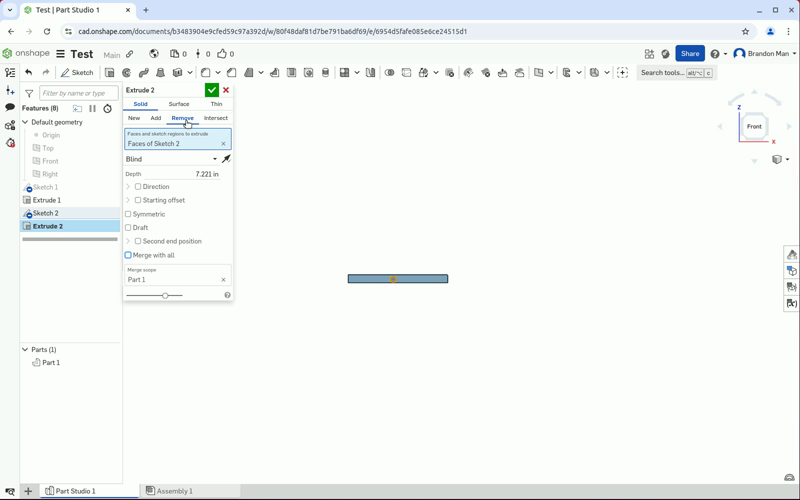
key(space)
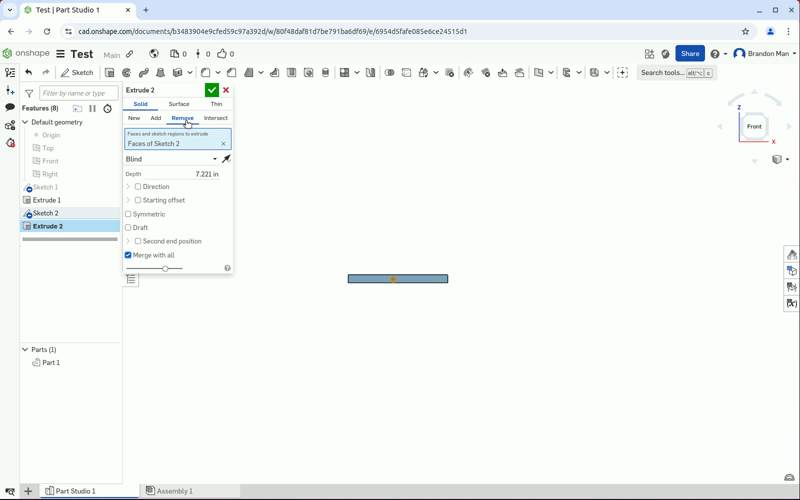
key(enter)
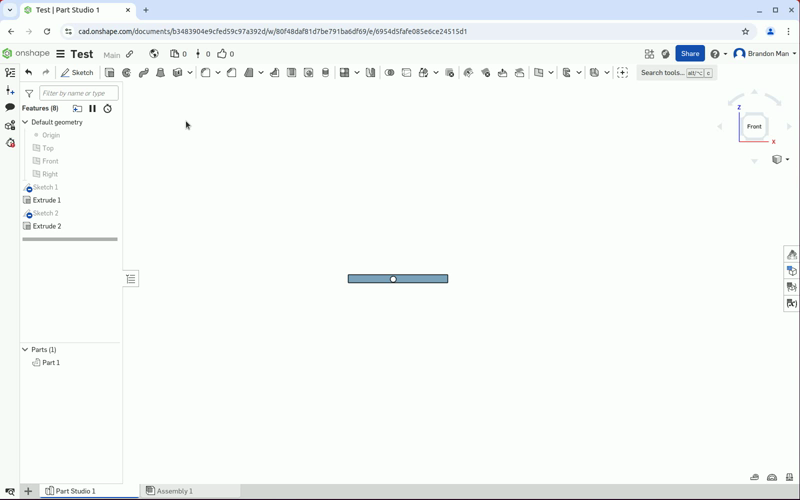
key(shift+h)
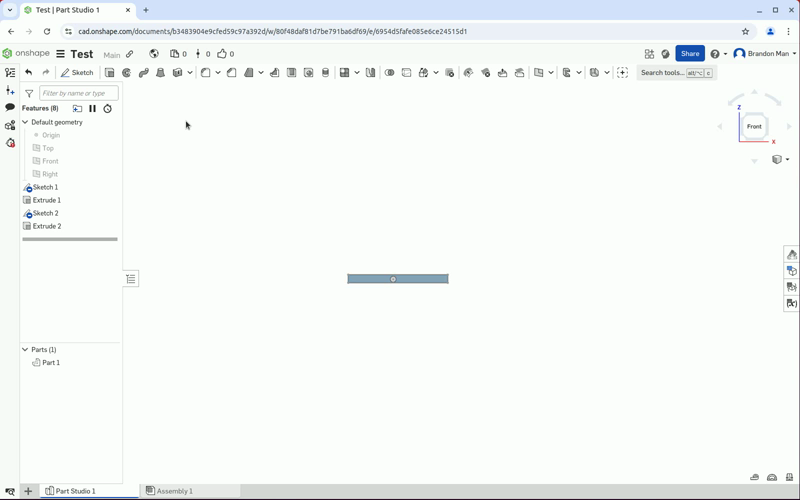
key(shift+h)
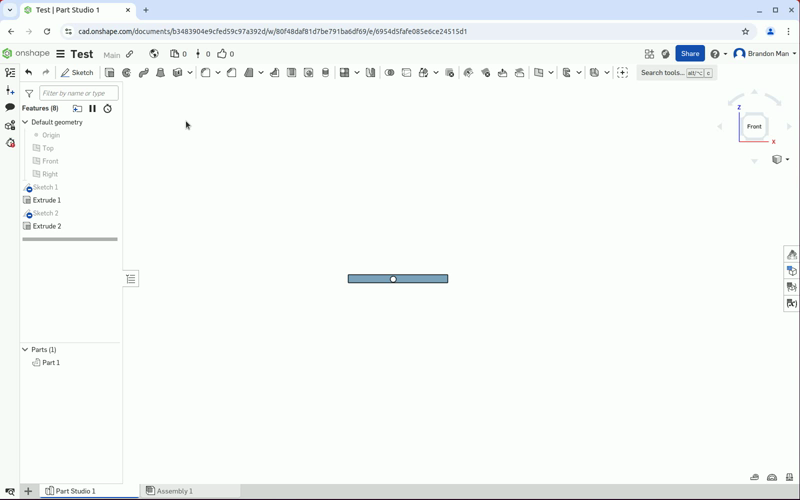
mouse_move(73, 189)
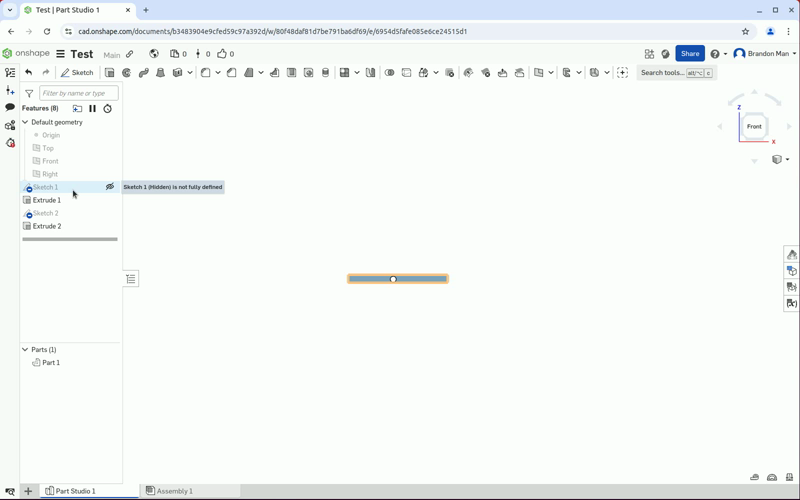
click(73, 189)
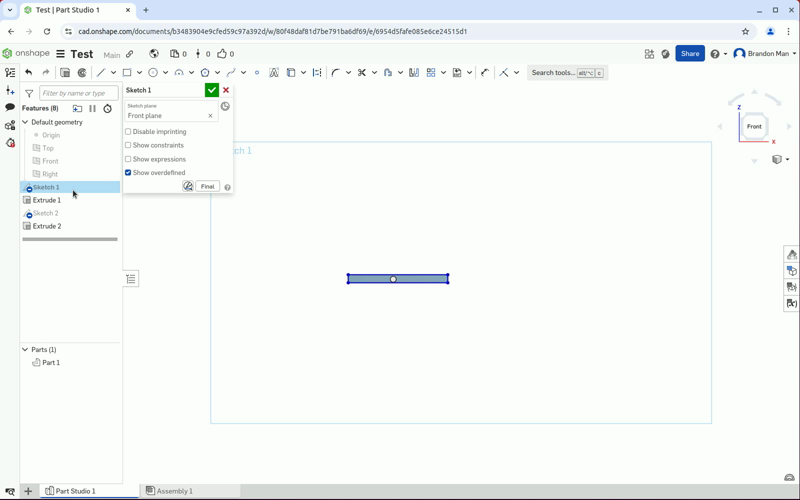
mouse_move(229, 92)
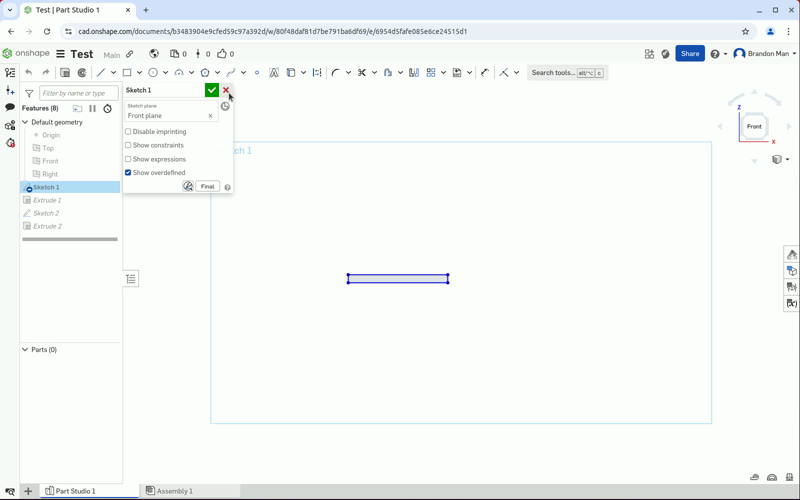
click(229, 92)
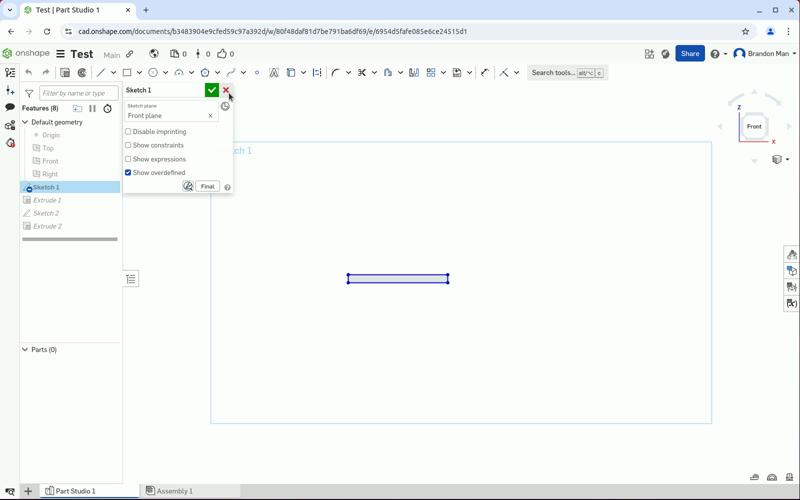
key(shift+s)
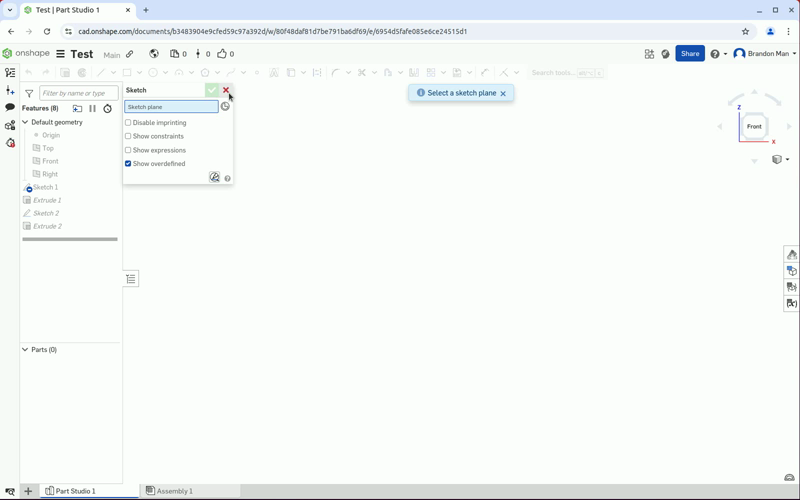
mouse_move(73, 163)
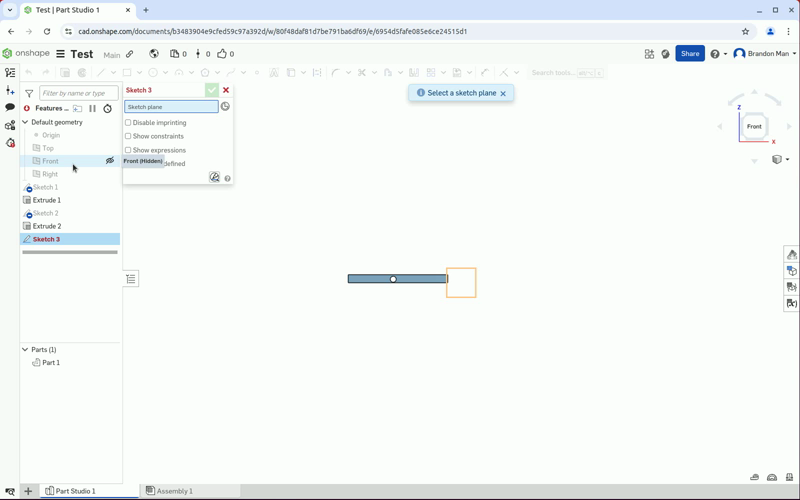
click(73, 163)
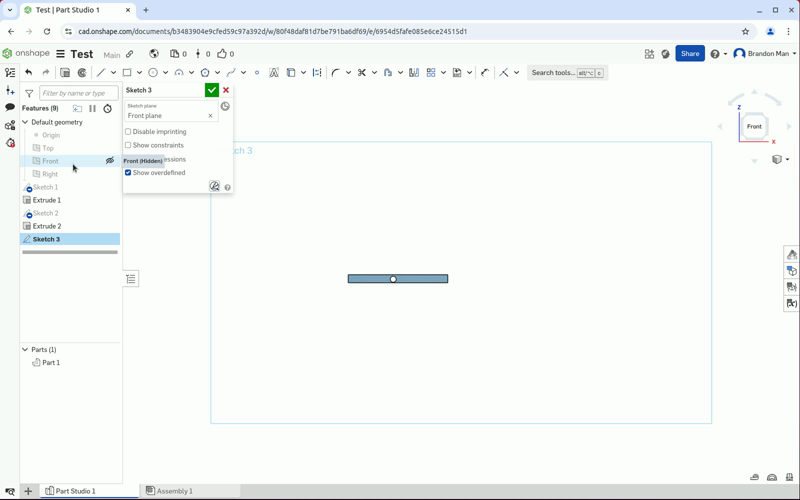
mouse_move(73, 352)
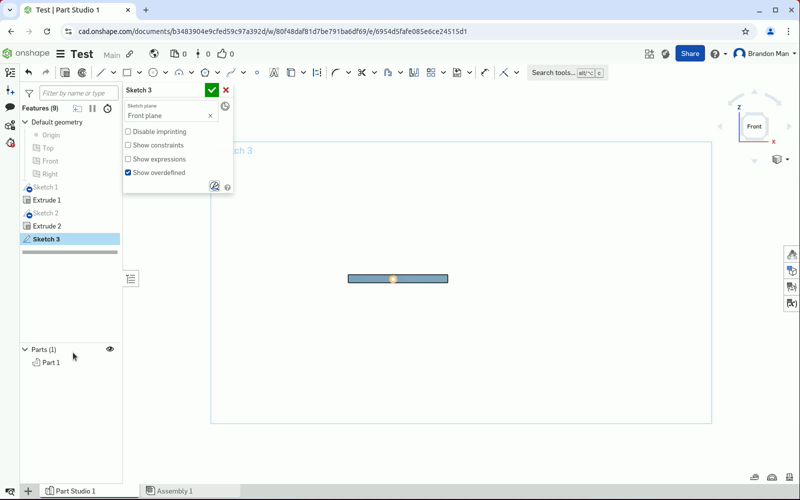
key(y)
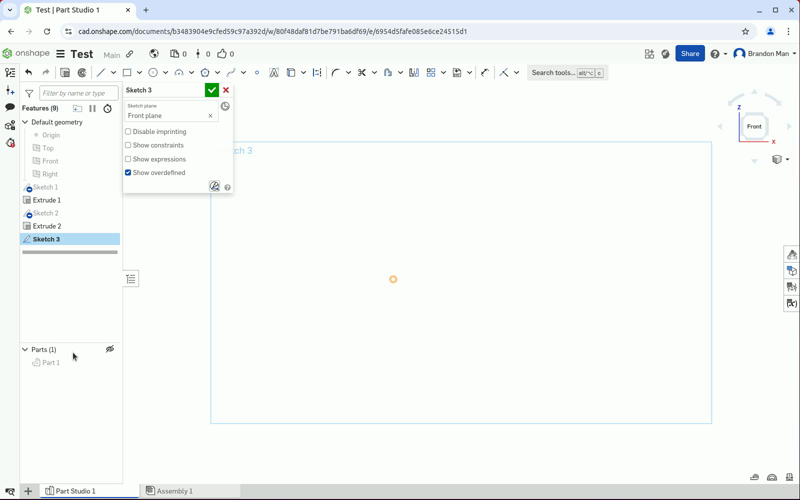
key(c)
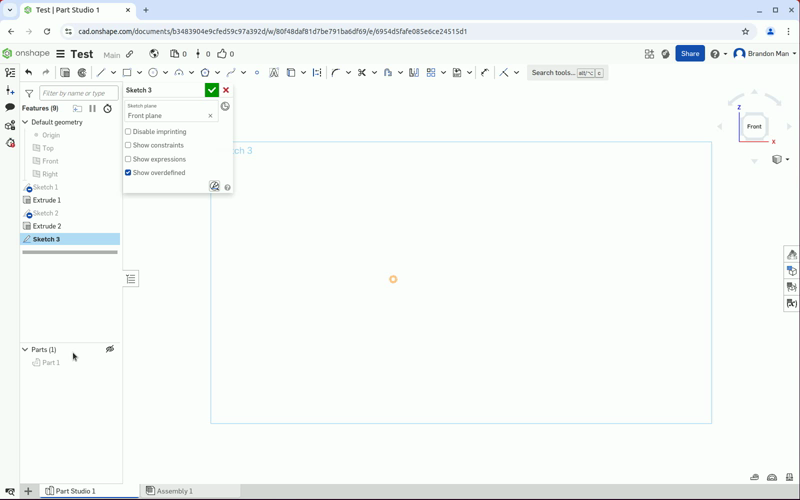
key_down(shift)
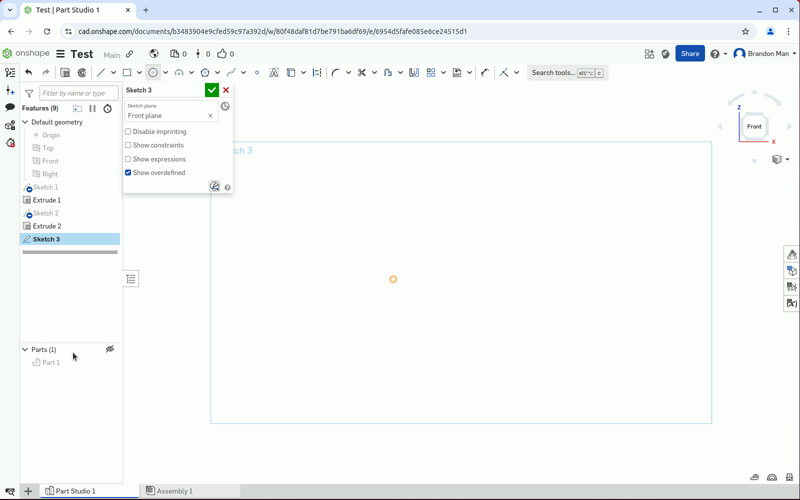
mouse_move(356, 279)
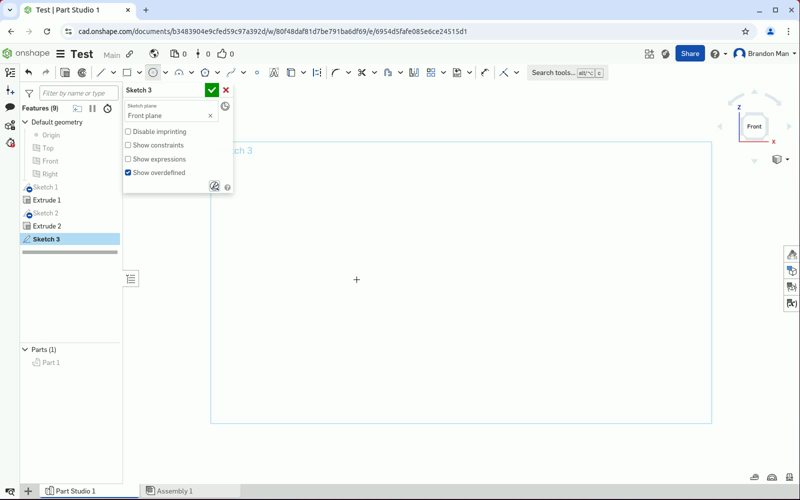
click(356, 279)
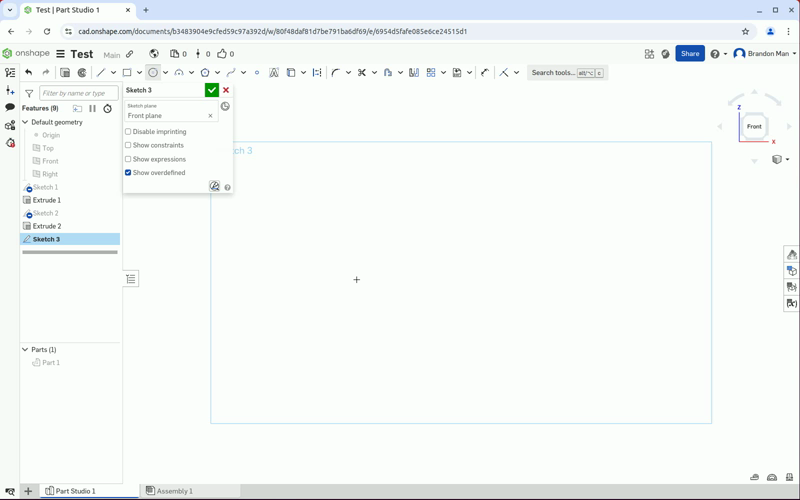
key_up(shift)
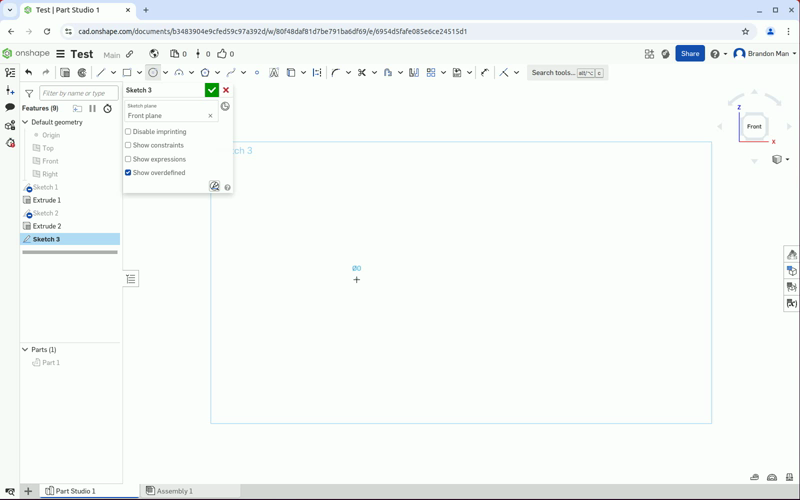
mouse_move(359, 279)
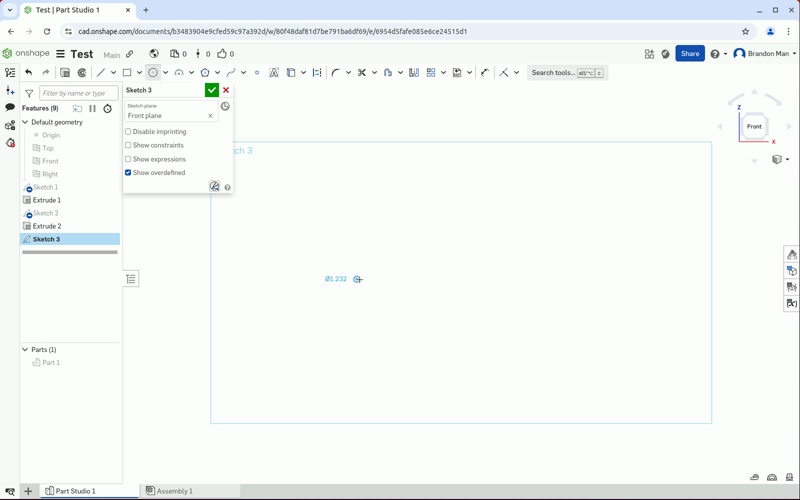
click(359, 279)
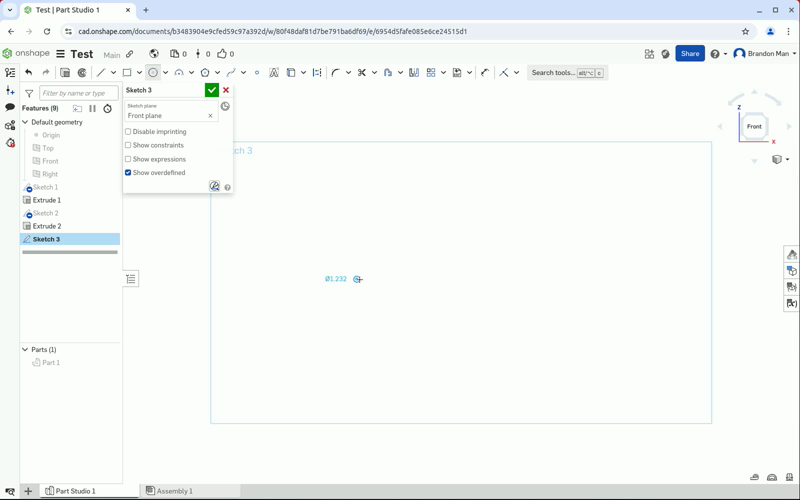
key(esc)
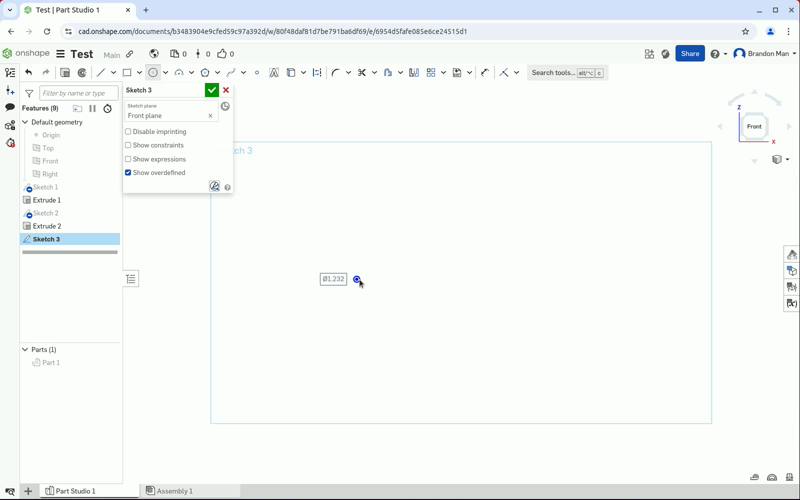
mouse_move(356, 279)
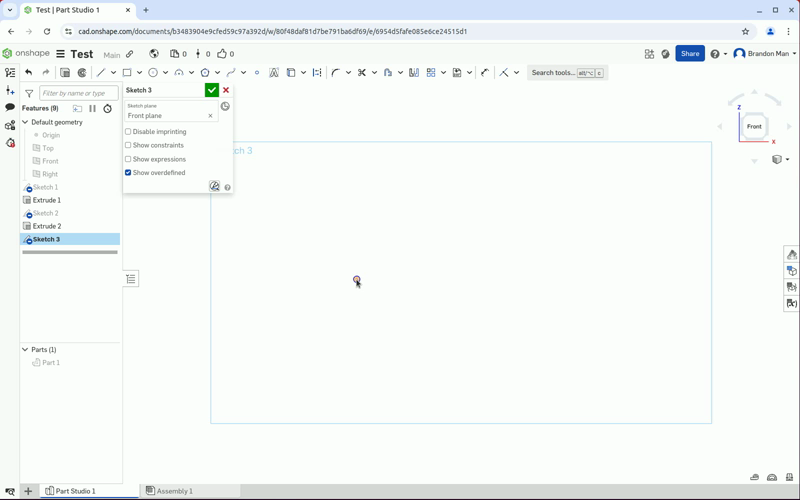
scroll(6)
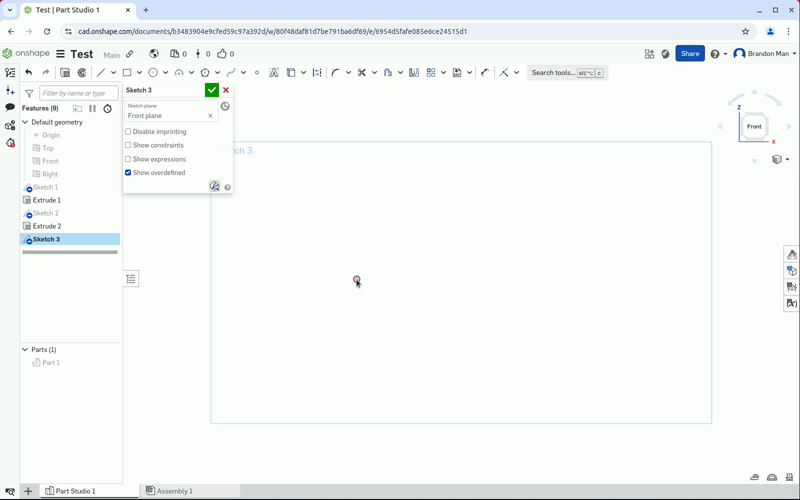
scroll(6)
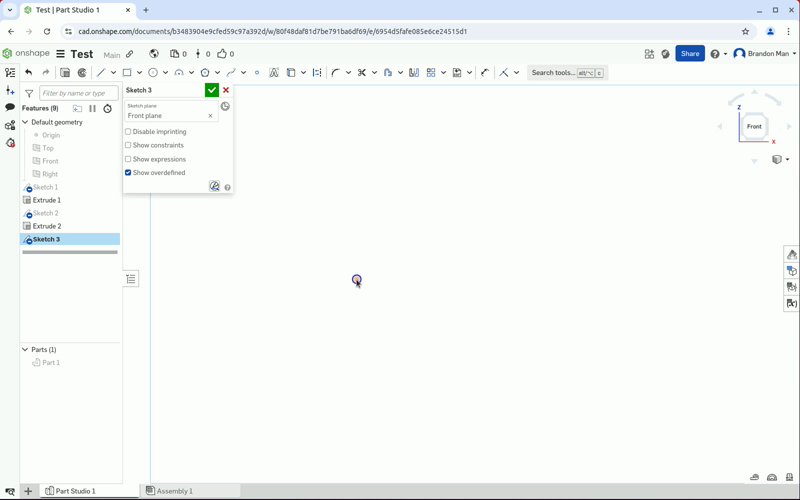
scroll(6)
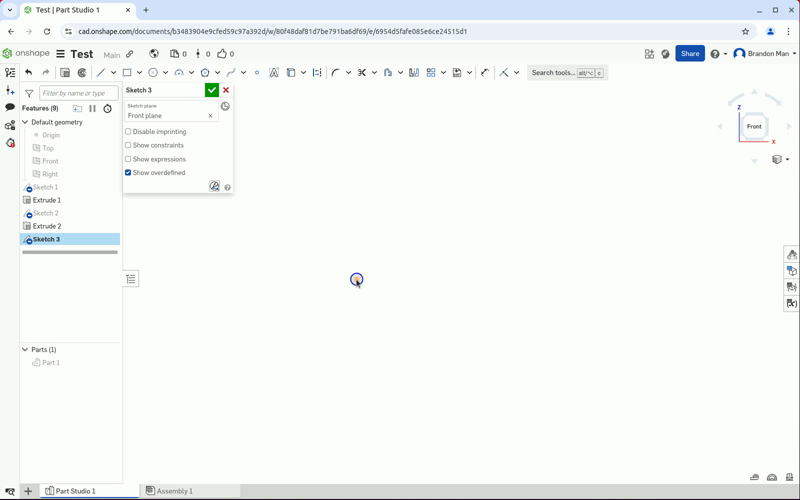
scroll(6)
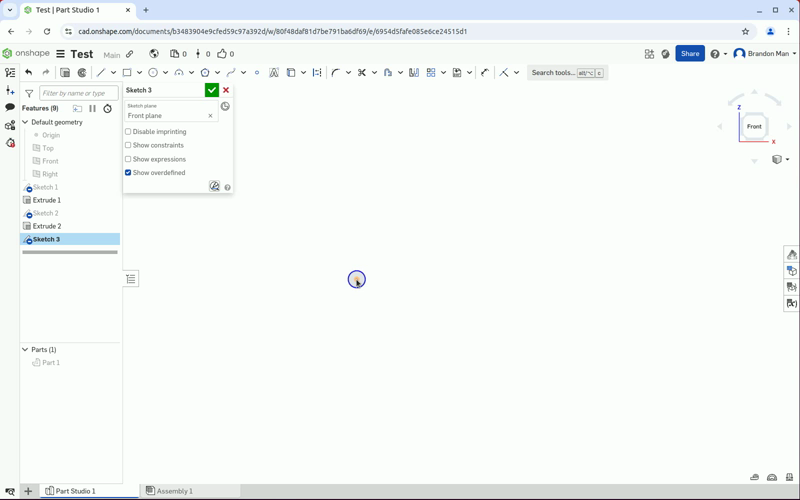
scroll(6)
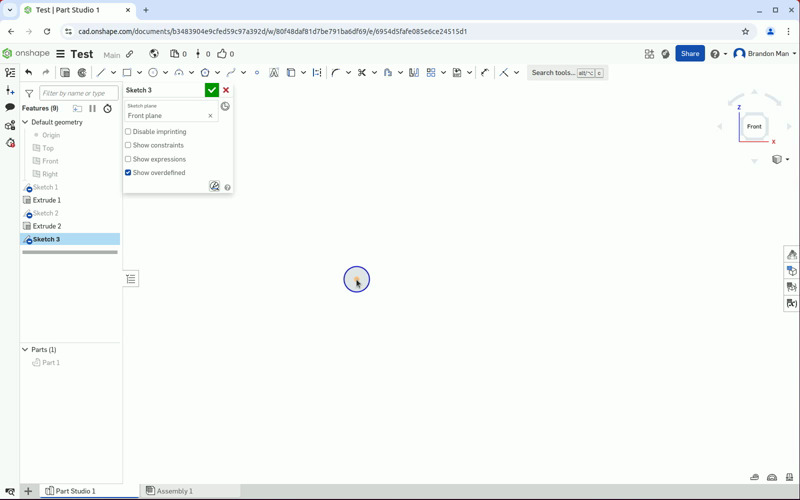
scroll(6)
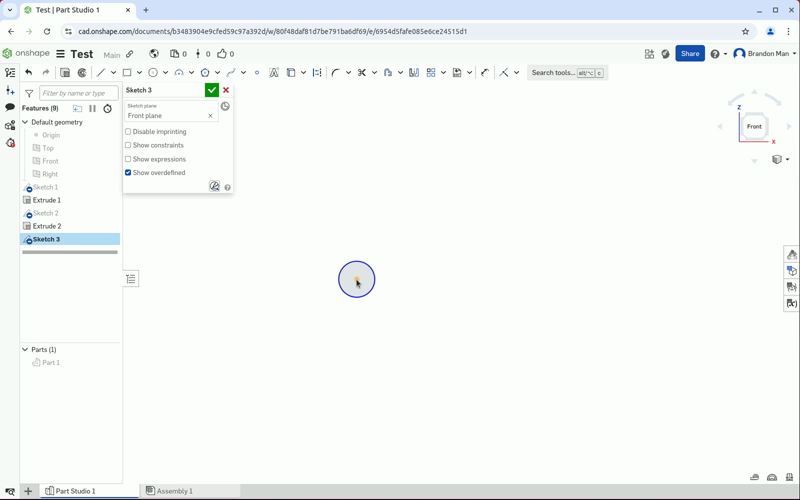
scroll(6)
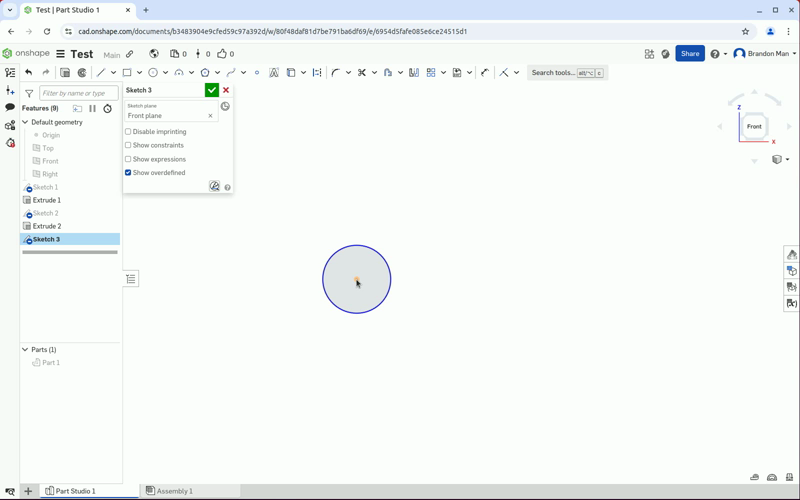
click(356, 279)
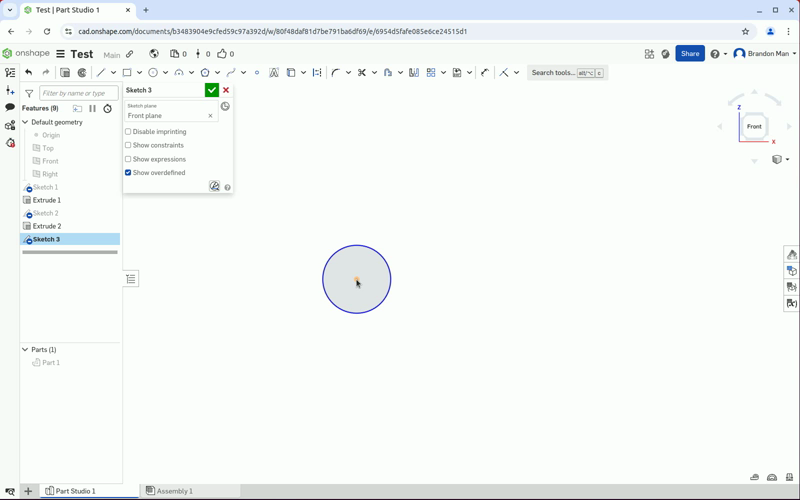
scroll(-6)
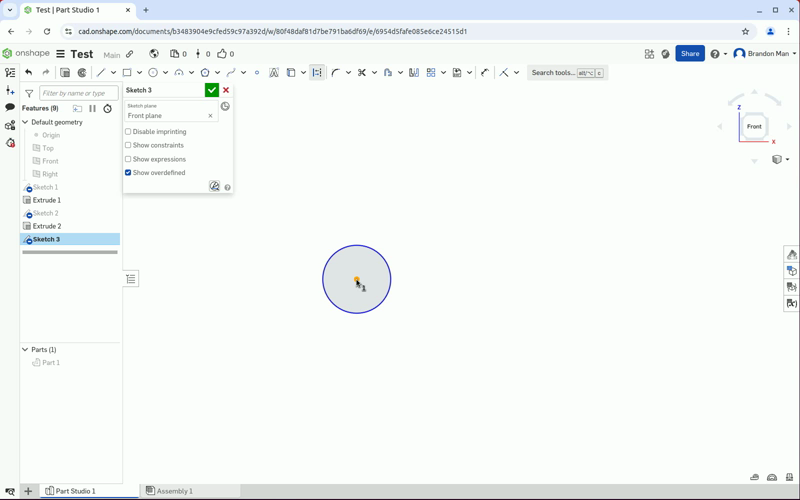
scroll(-6)
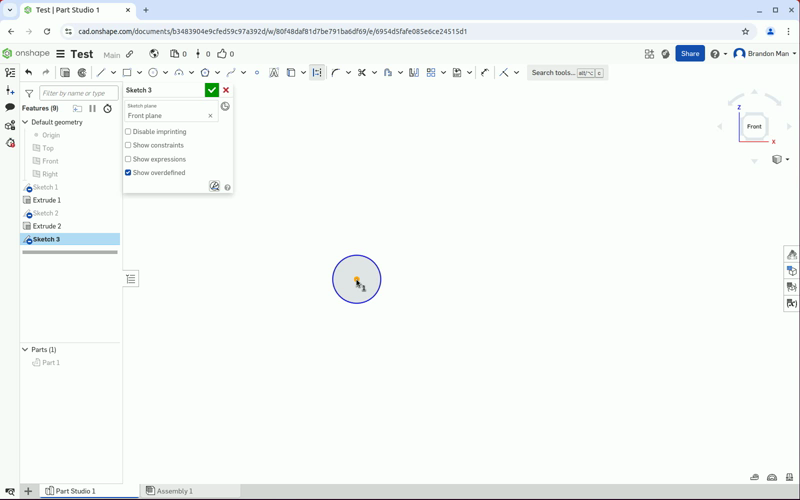
scroll(-6)
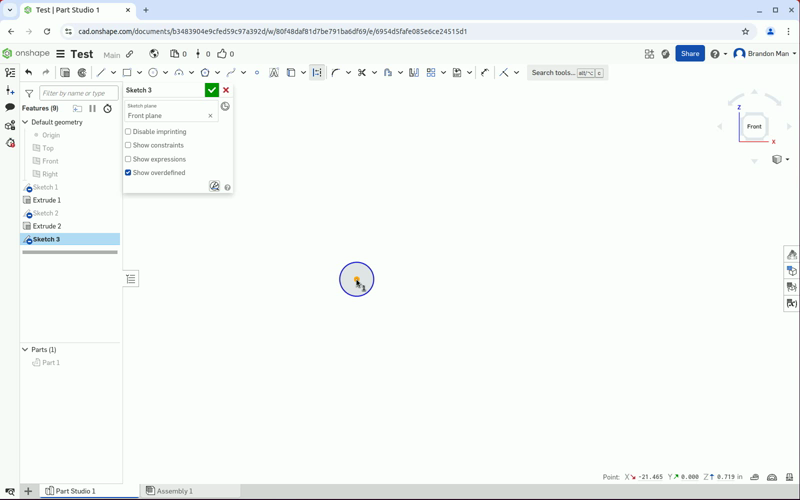
scroll(-6)
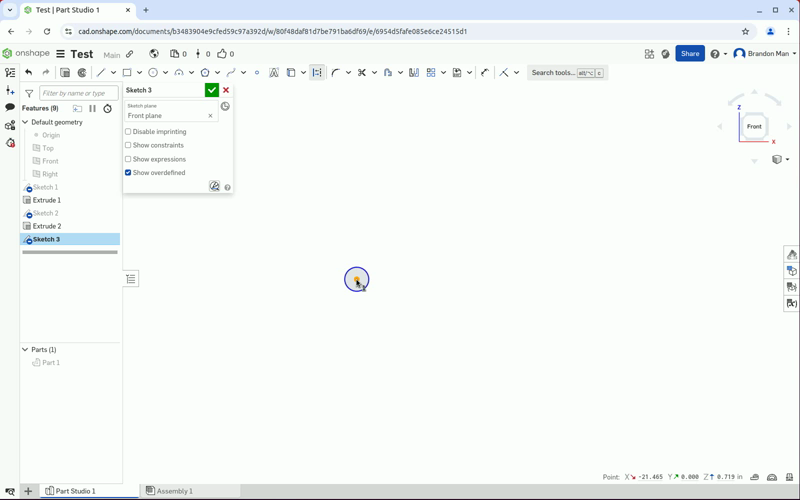
scroll(-6)
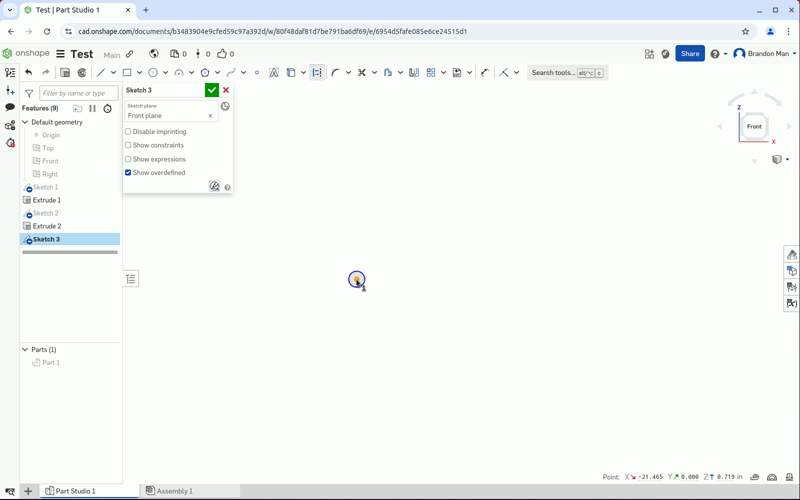
scroll(-6)
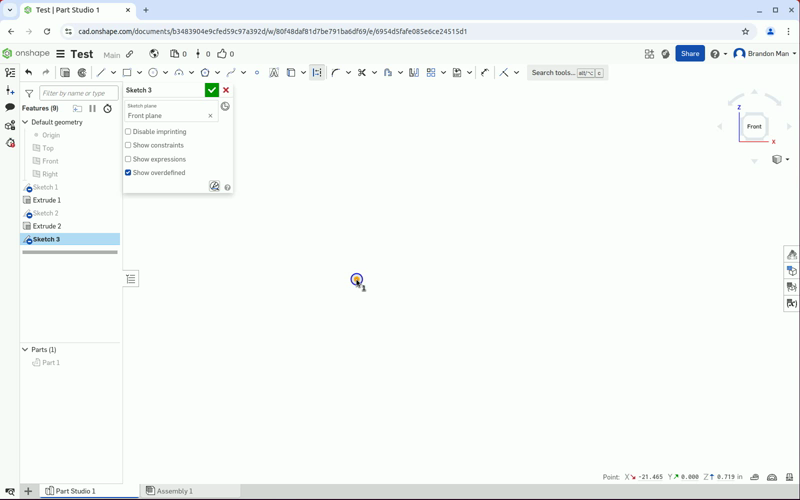
scroll(-6)
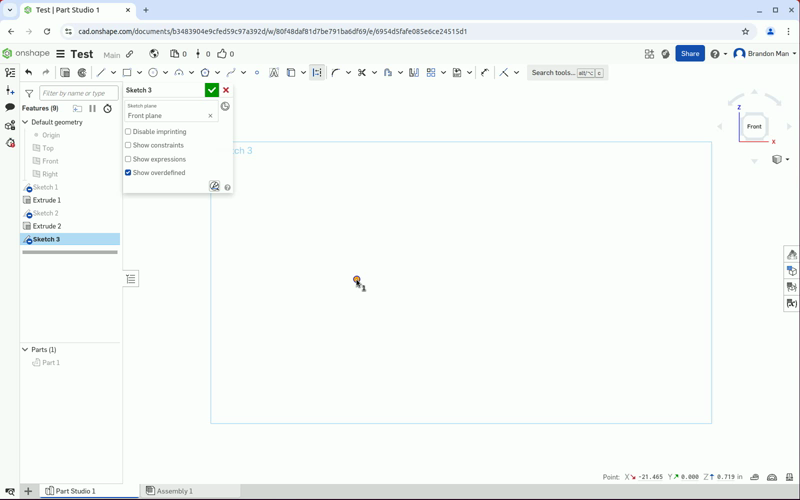
mouse_move(73, 352)
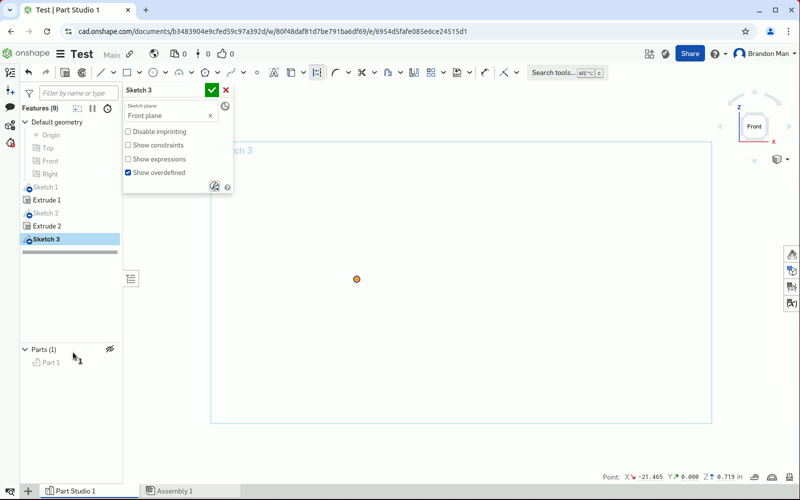
key(shift+y)
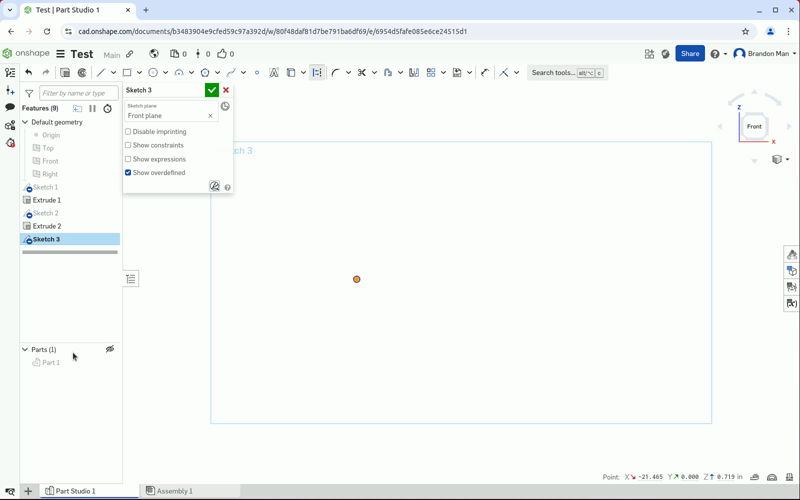
key(shift+e)
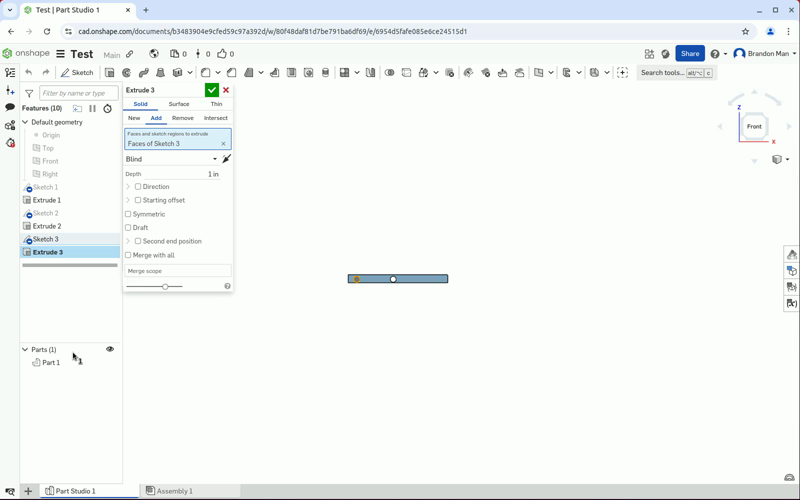
mouse_move(143, 106)
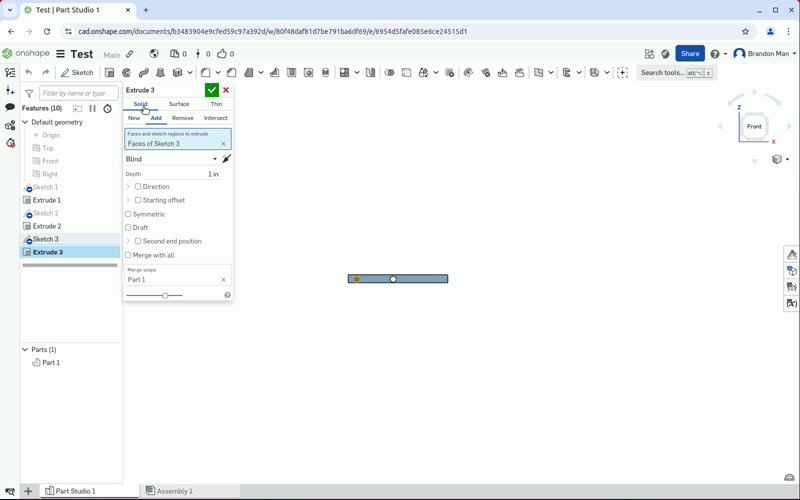
click(143, 106)
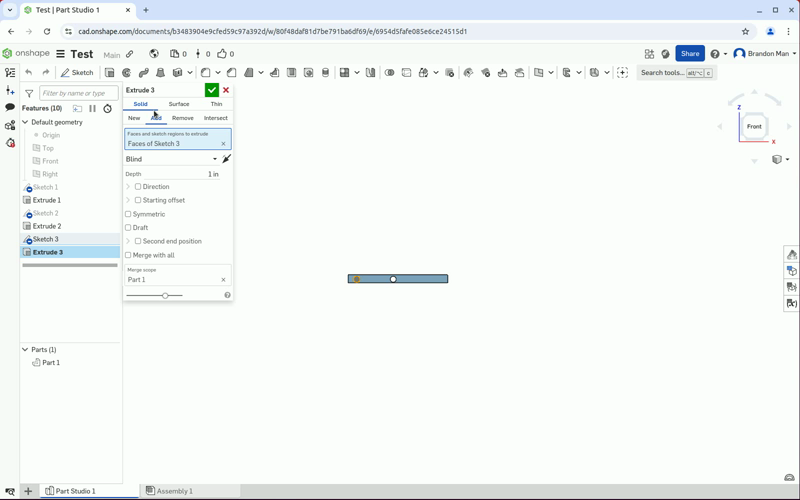
mouse_move(186, 120)
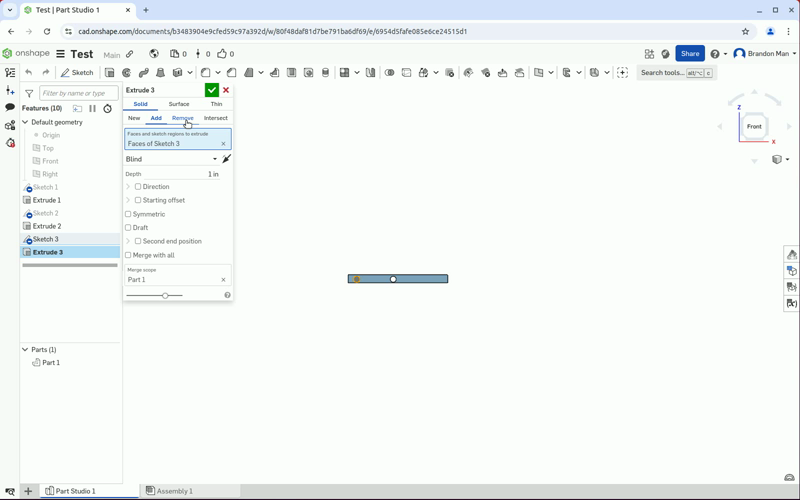
click(186, 120)
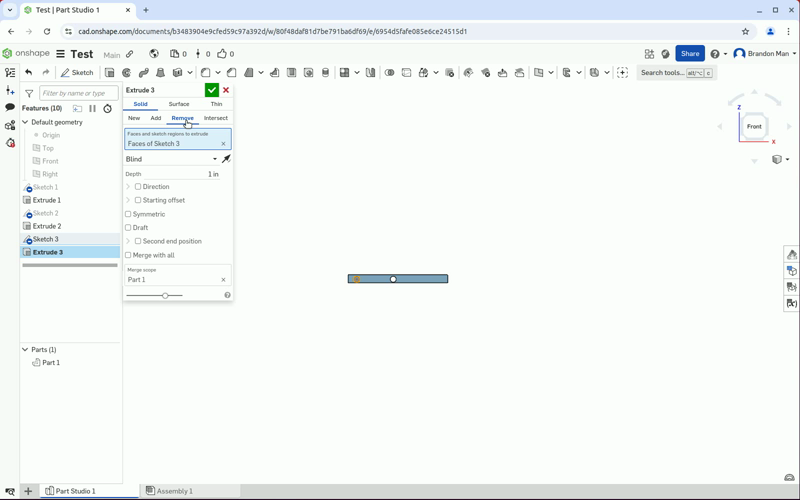
key(tab, 4)
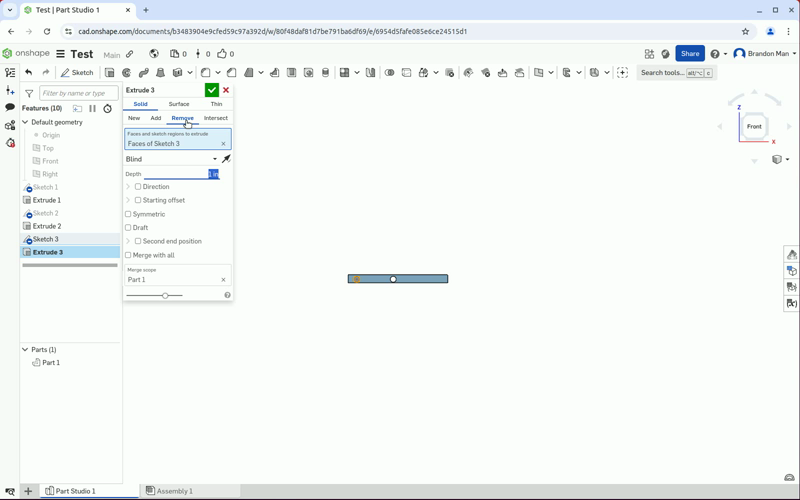
text(1.685)
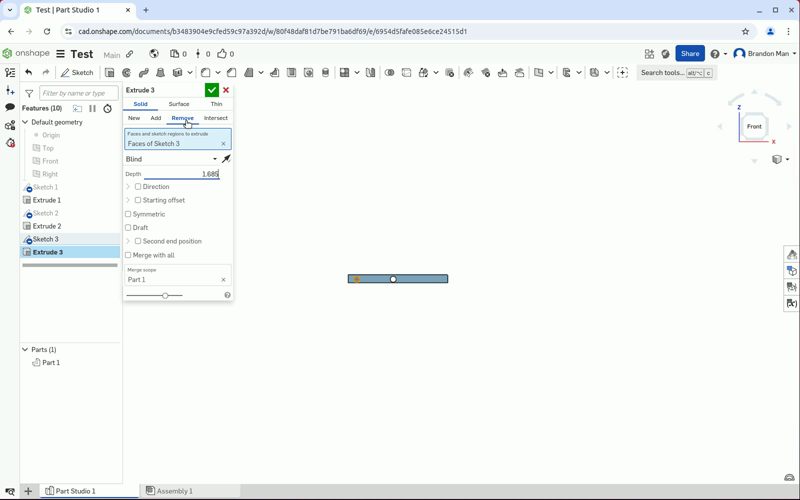
key(tab, 6)
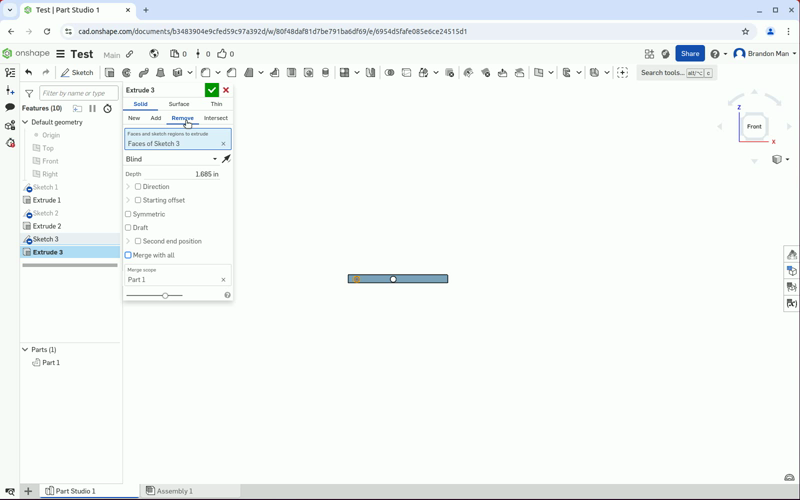
key(space)
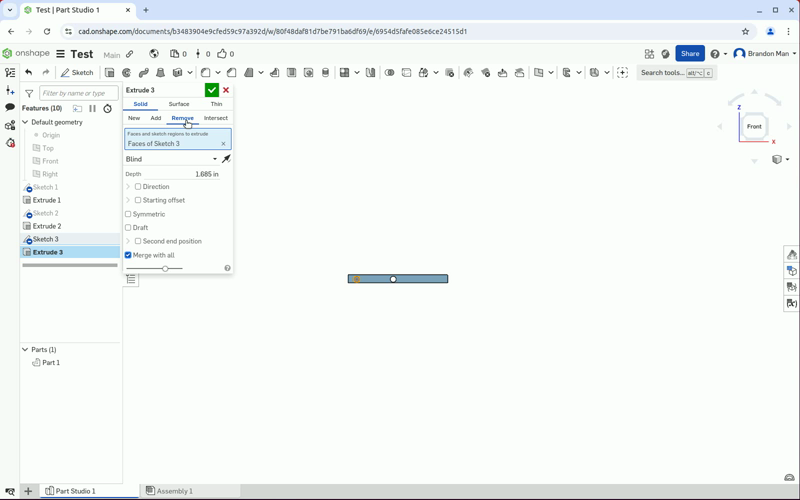
key(enter)
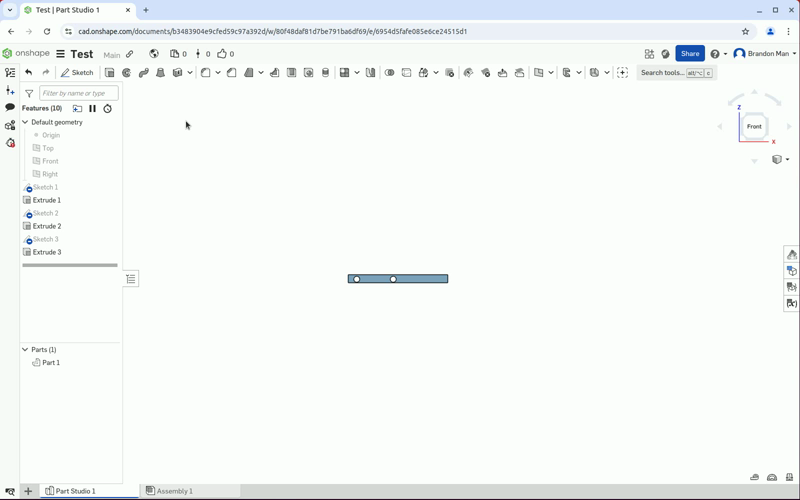
key(shift+h)
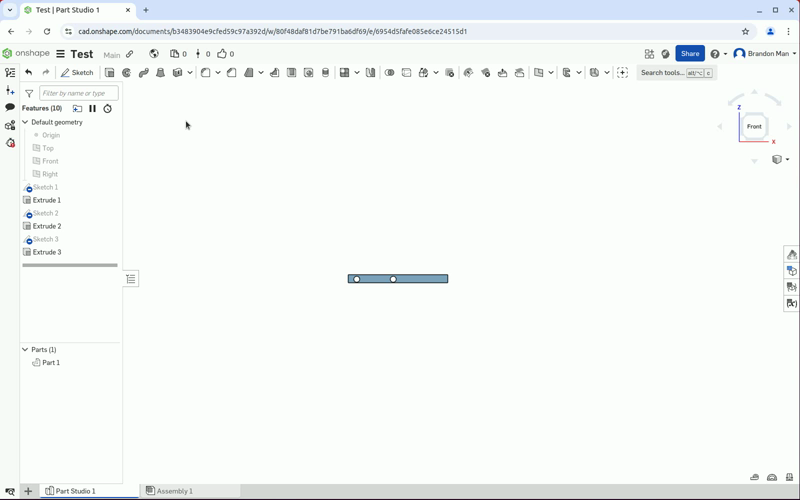
key(shift+h)
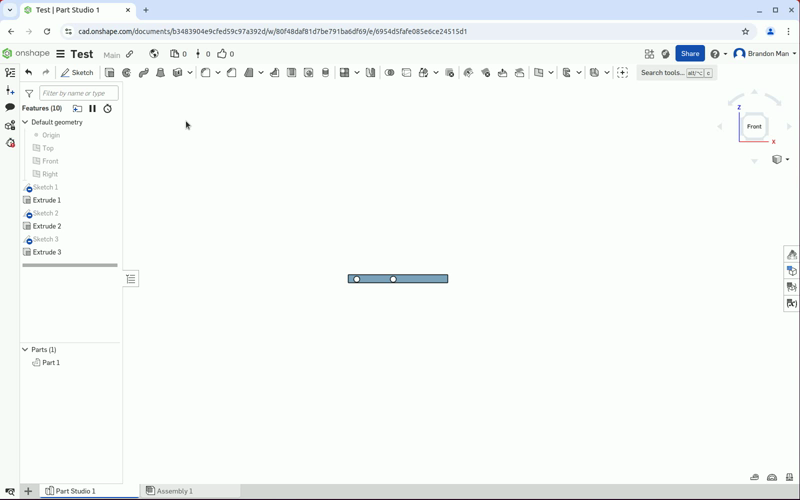
mouse_move(73, 189)
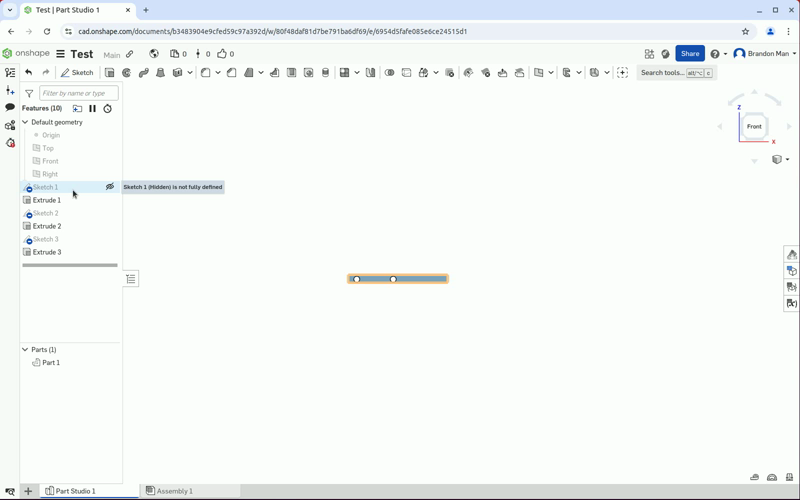
click(73, 189)
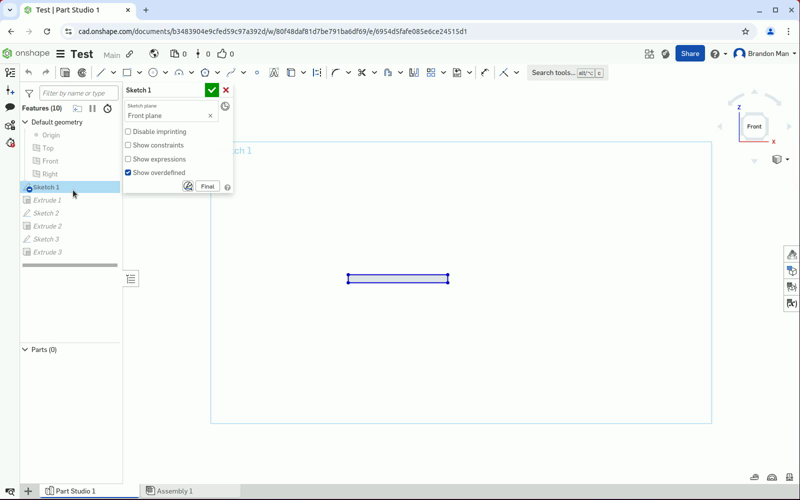
mouse_move(229, 92)
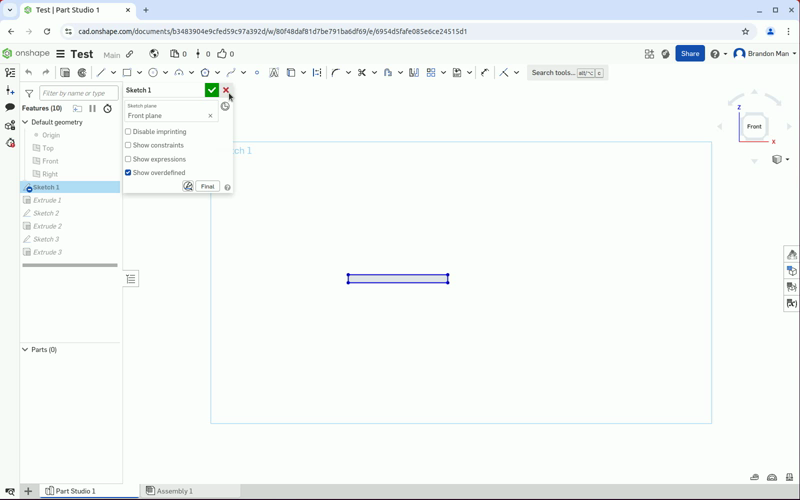
click(229, 92)
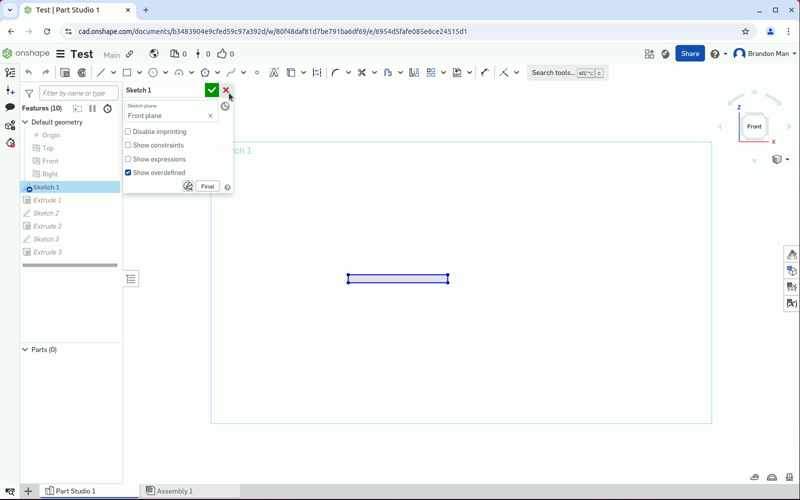
key(shift+s)
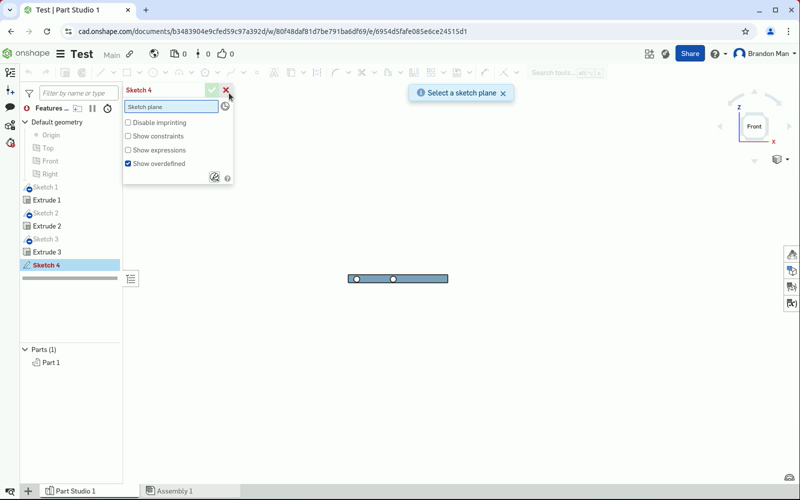
mouse_move(73, 163)
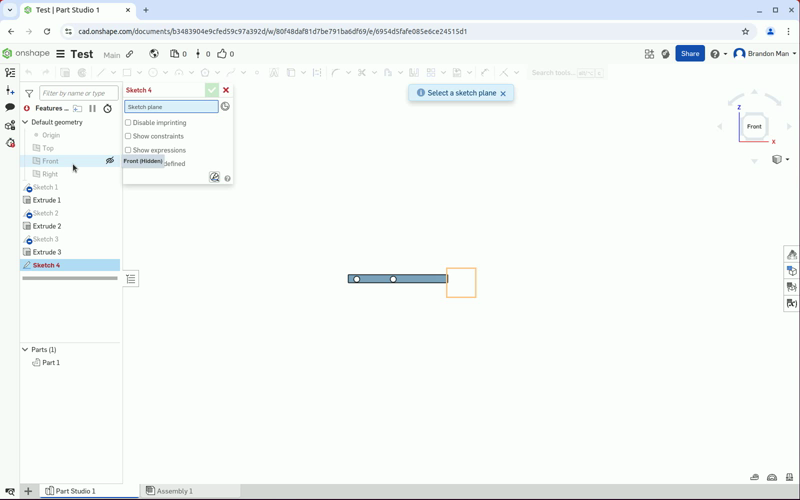
click(73, 163)
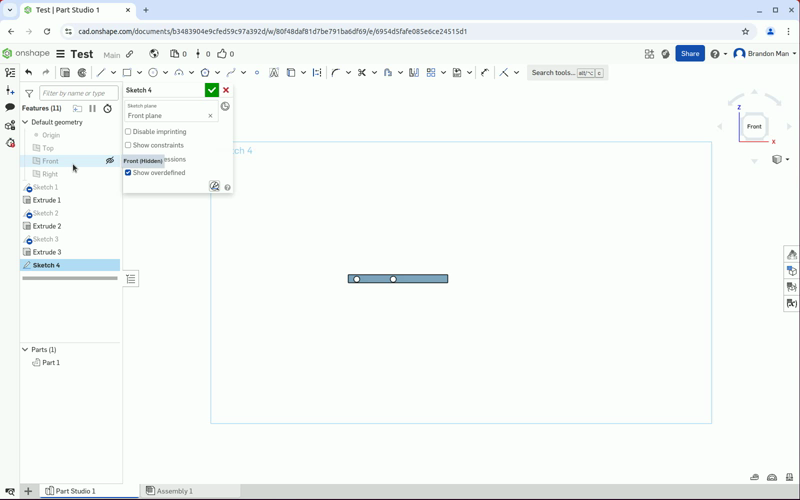
mouse_move(73, 352)
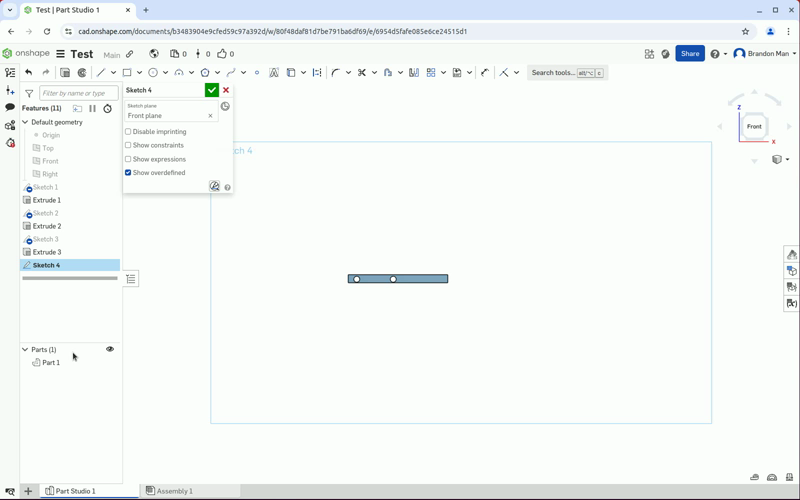
key(y)
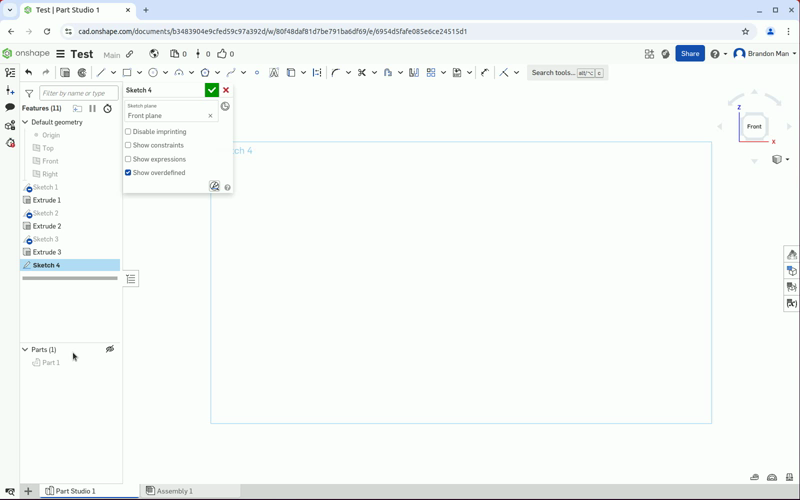
key(c)
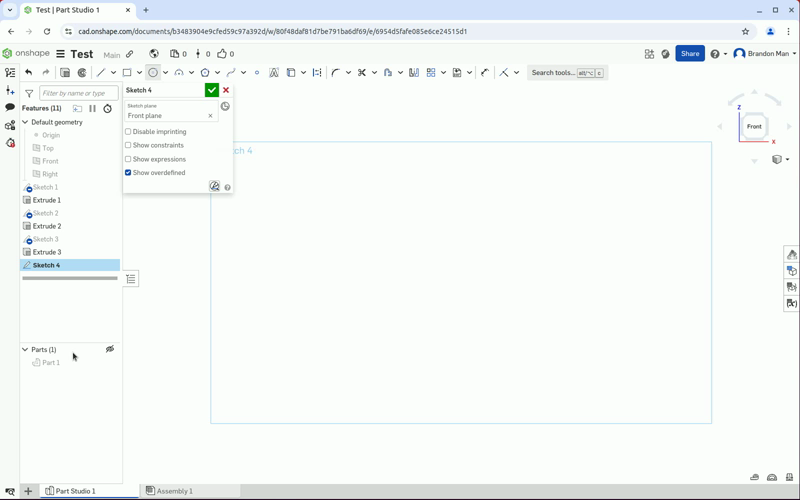
key_down(shift)
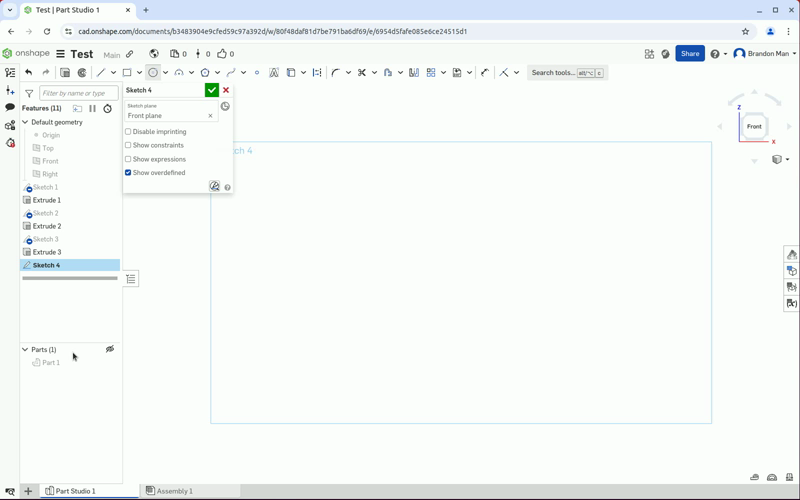
mouse_move(440, 279)
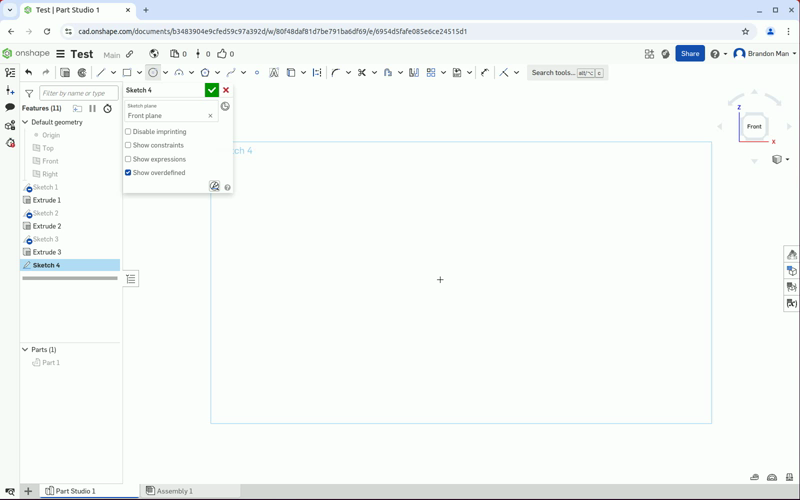
click(440, 279)
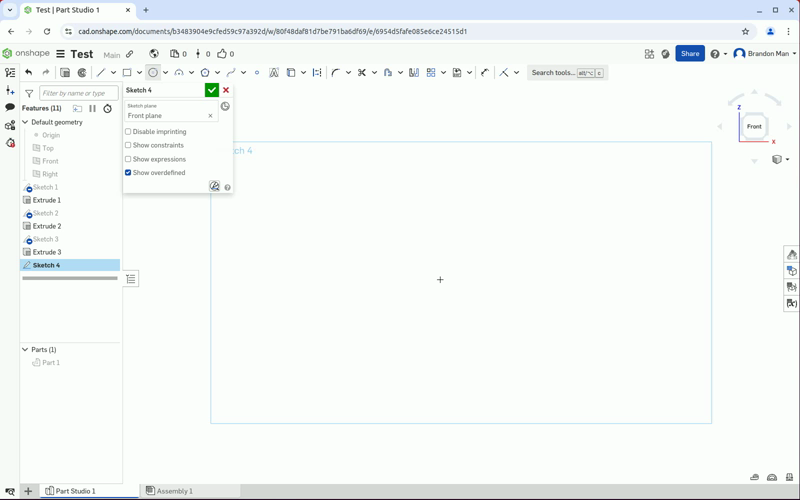
key_up(shift)
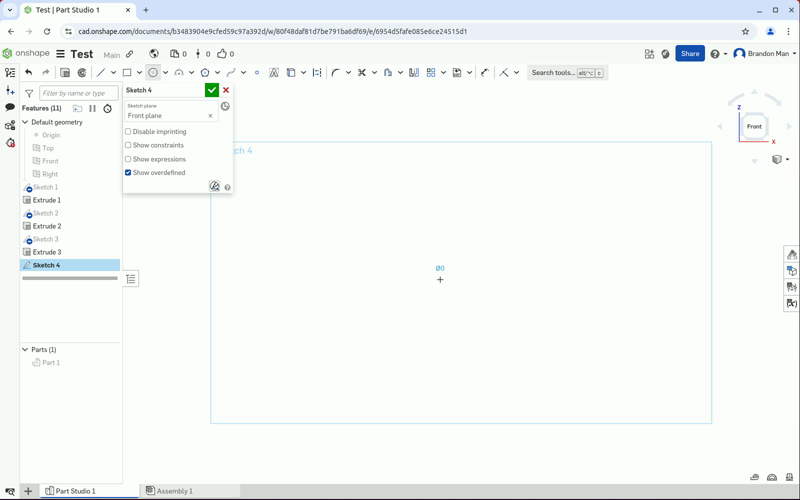
mouse_move(443, 279)
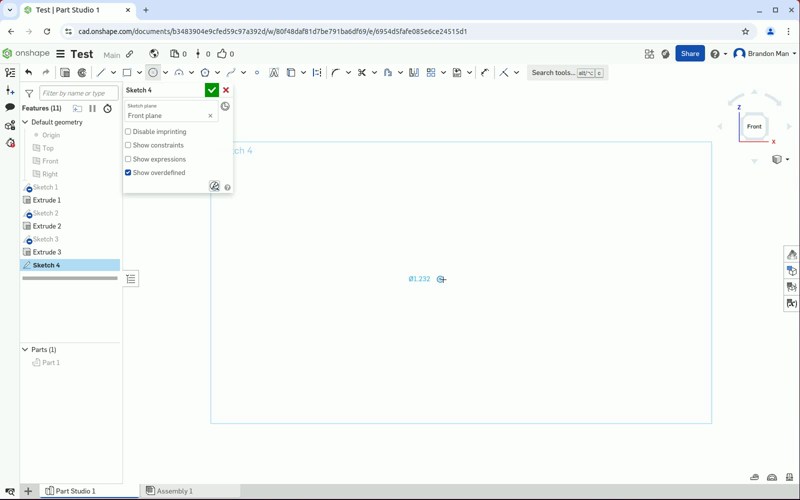
click(443, 279)
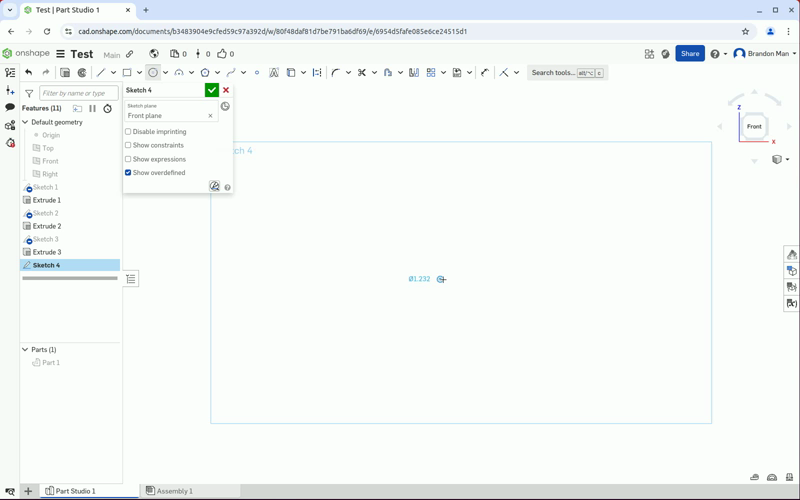
key(esc)
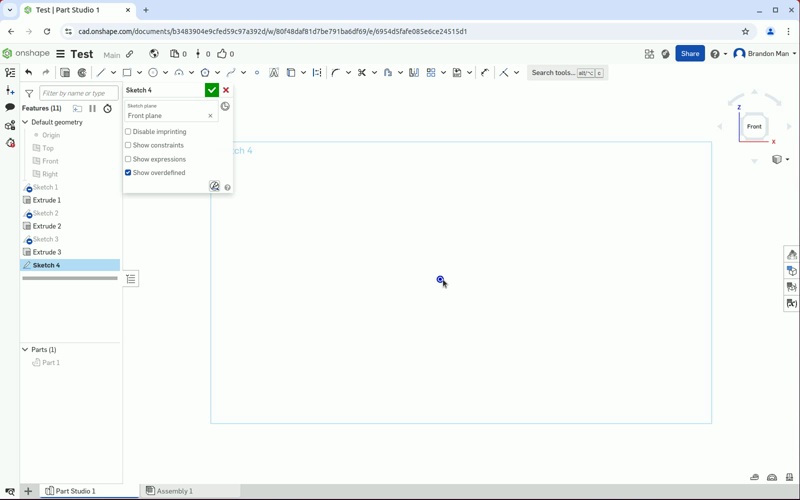
mouse_move(439, 278)
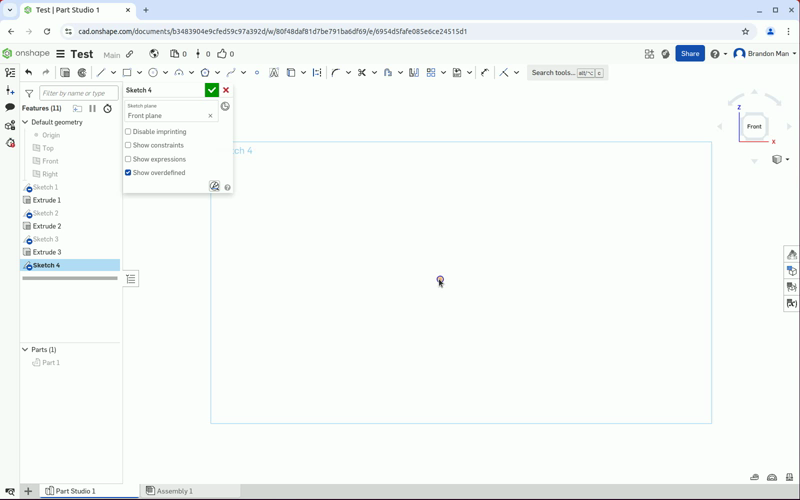
scroll(6)
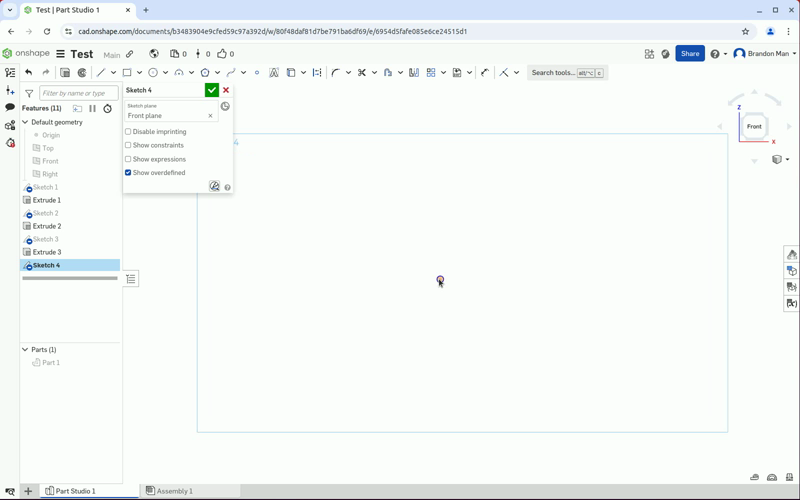
scroll(6)
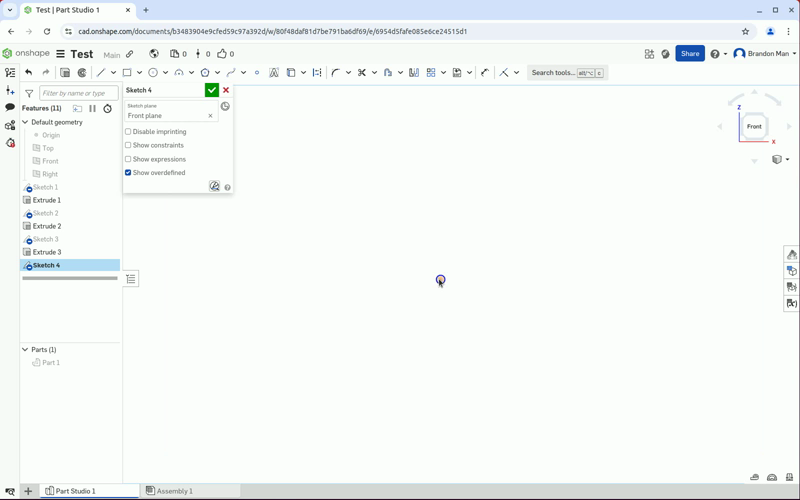
scroll(6)
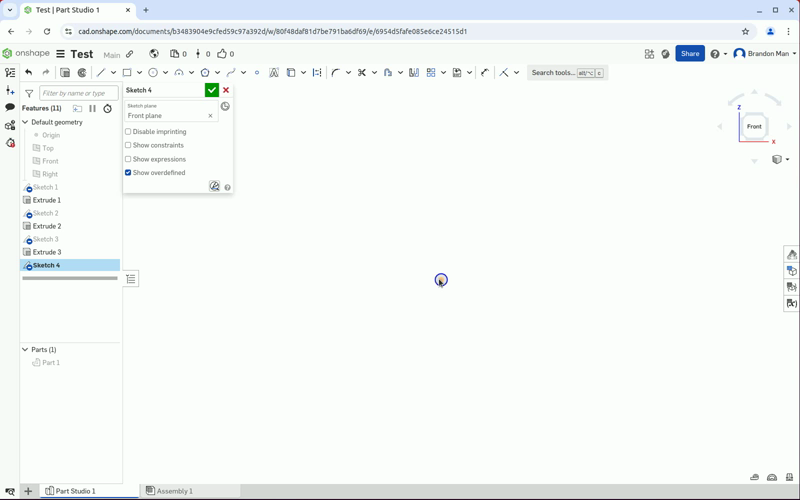
scroll(6)
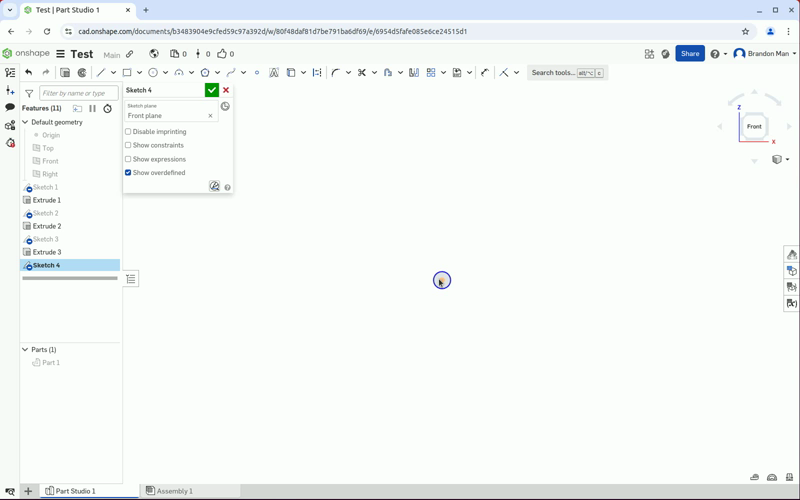
scroll(6)
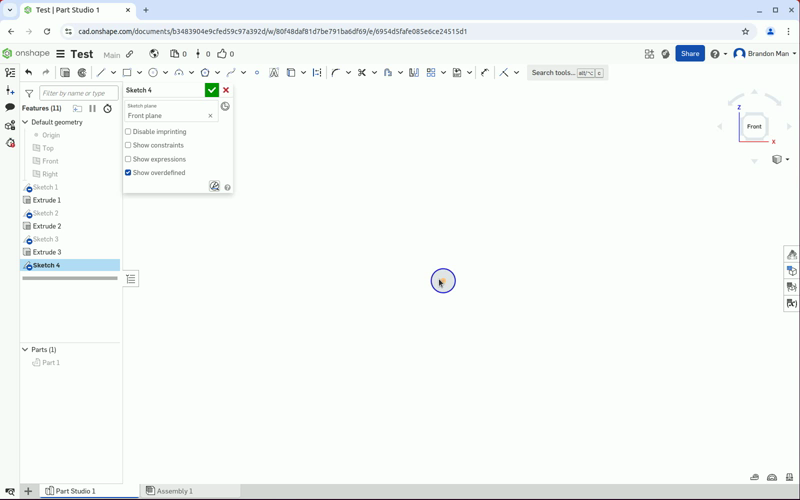
scroll(6)
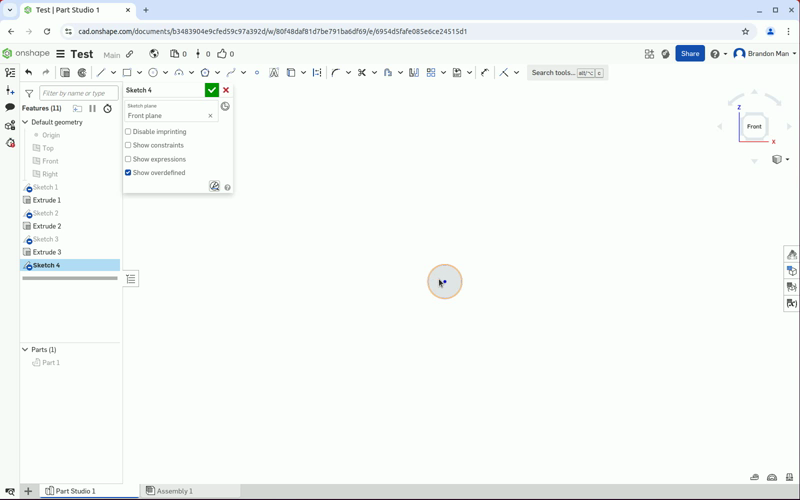
scroll(6)
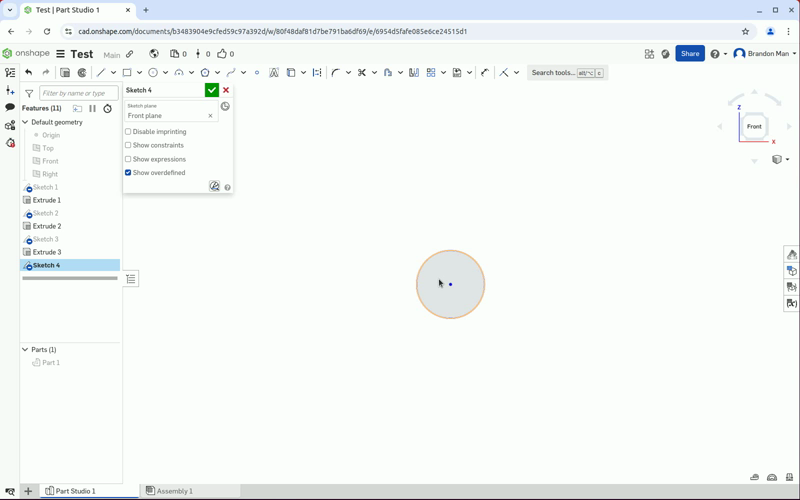
click(439, 278)
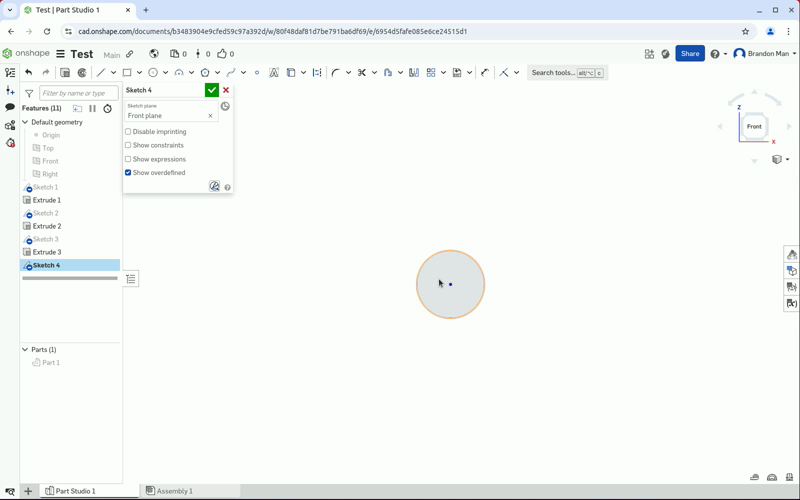
scroll(-6)
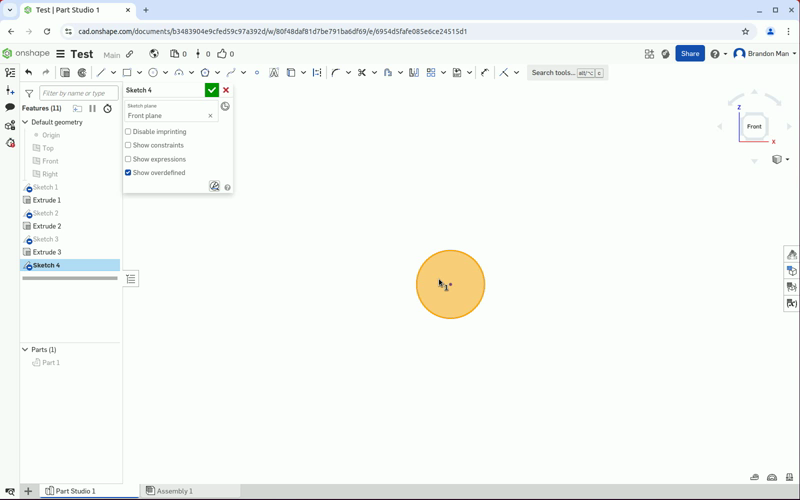
scroll(-6)
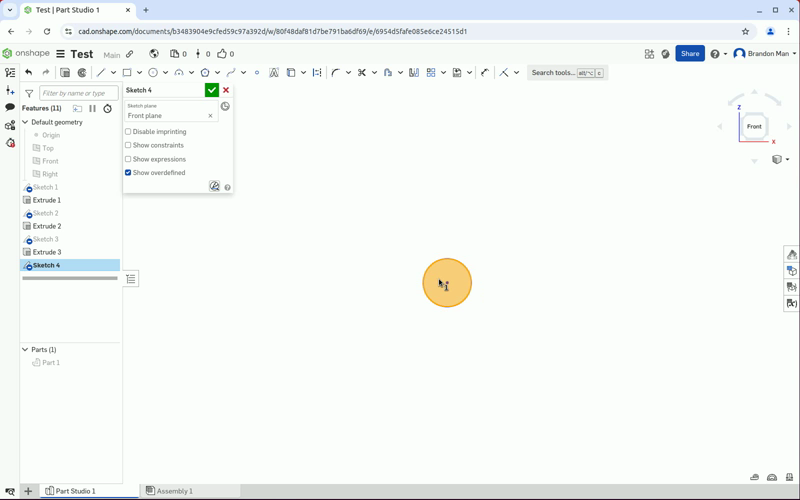
scroll(-6)
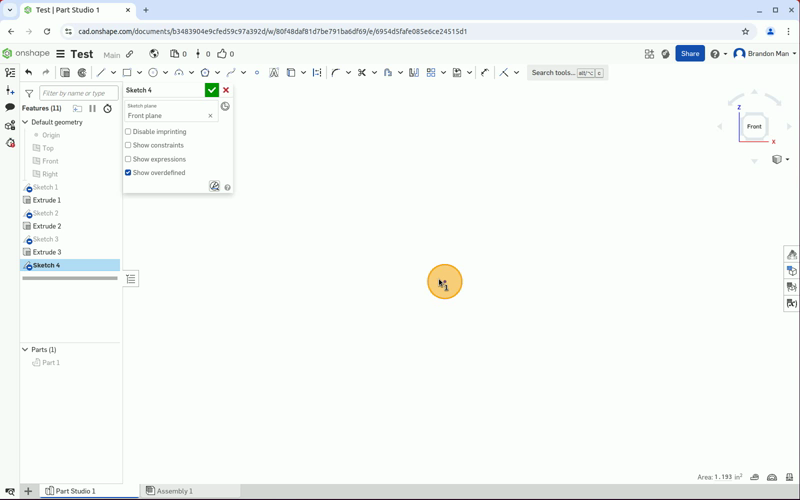
scroll(-6)
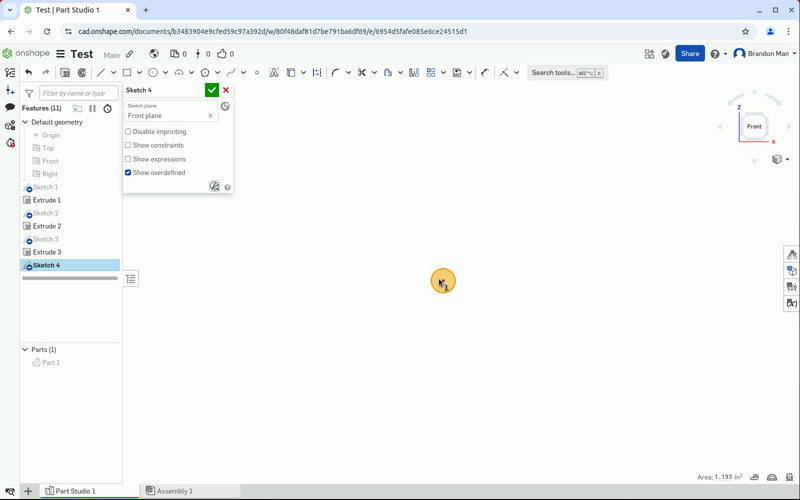
scroll(-6)
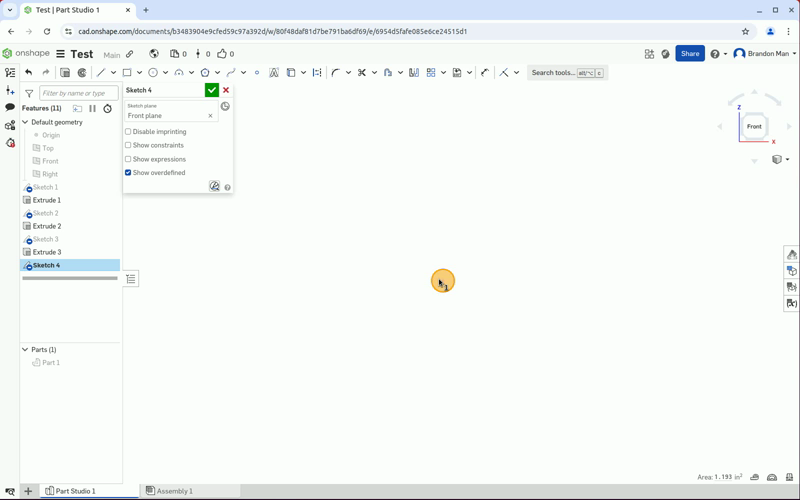
scroll(-6)
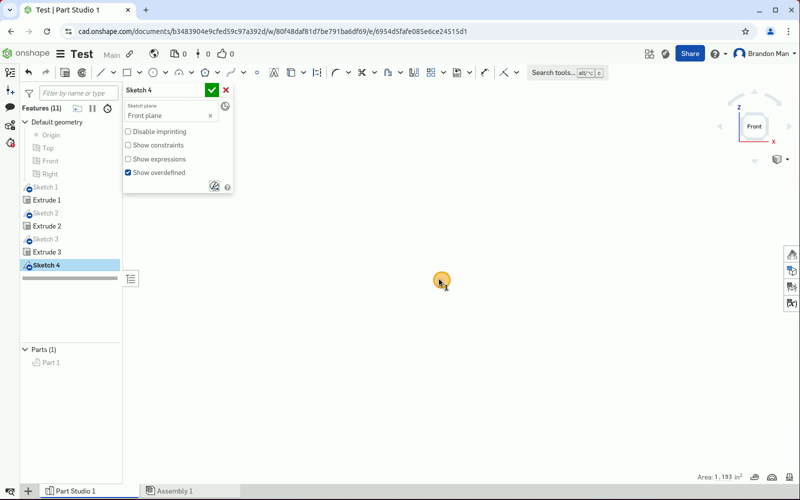
scroll(-6)
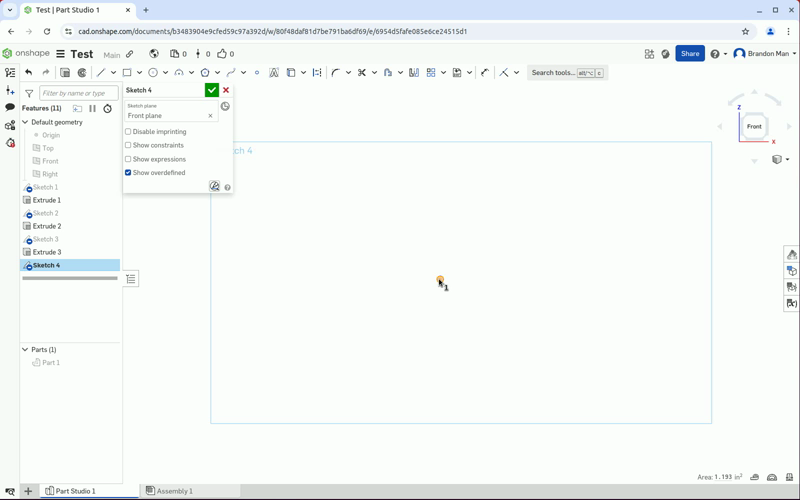
mouse_move(73, 352)
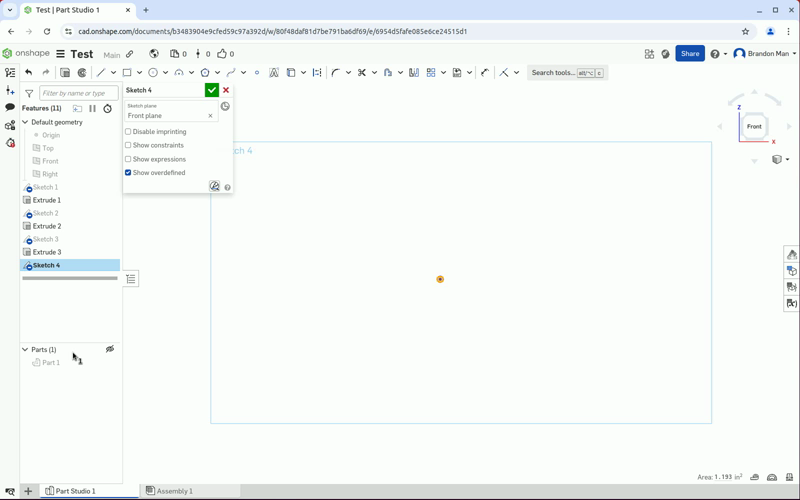
key(shift+y)
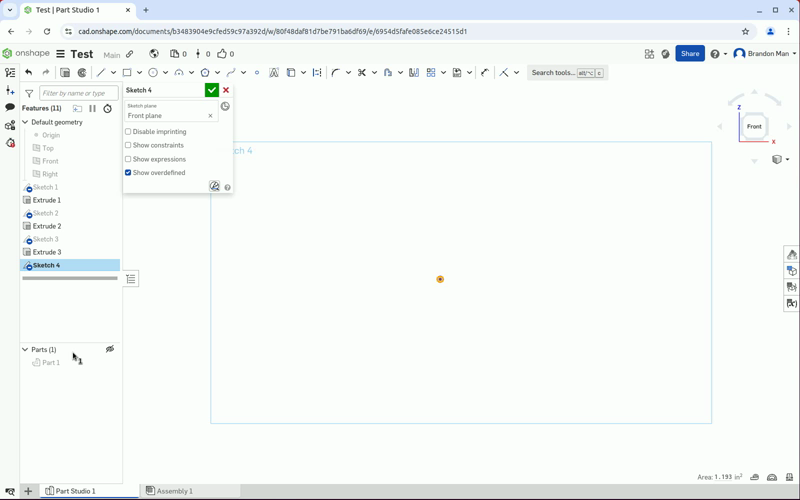
key(shift+e)
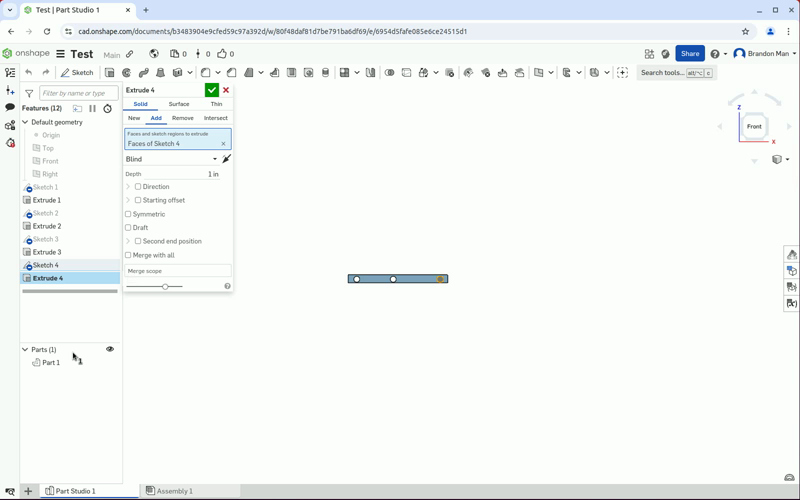
mouse_move(143, 106)
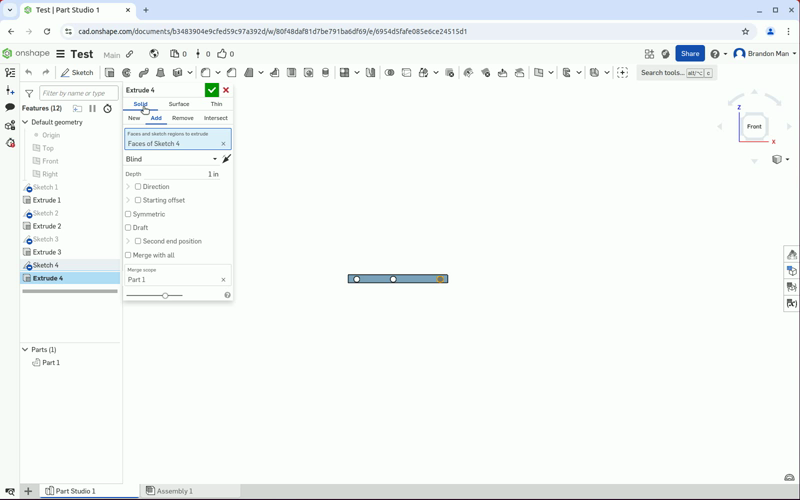
click(143, 106)
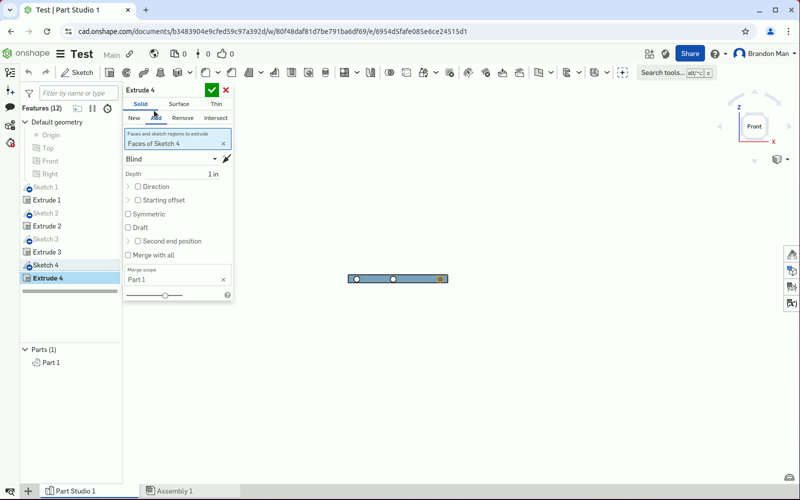
mouse_move(186, 120)
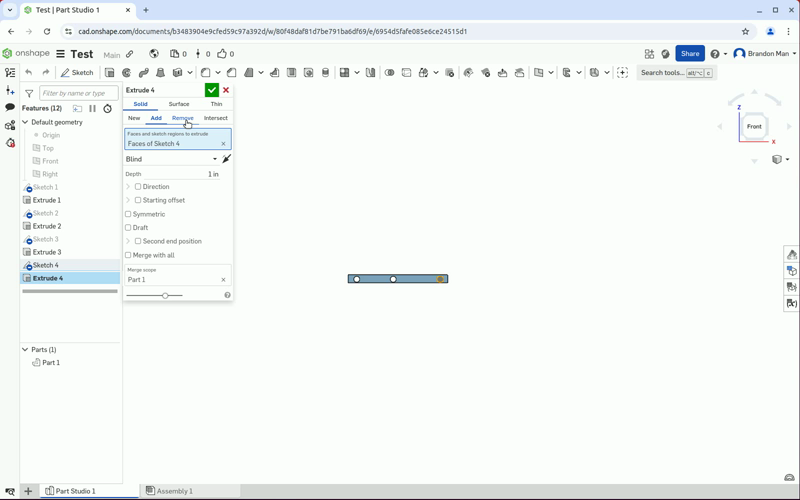
click(186, 120)
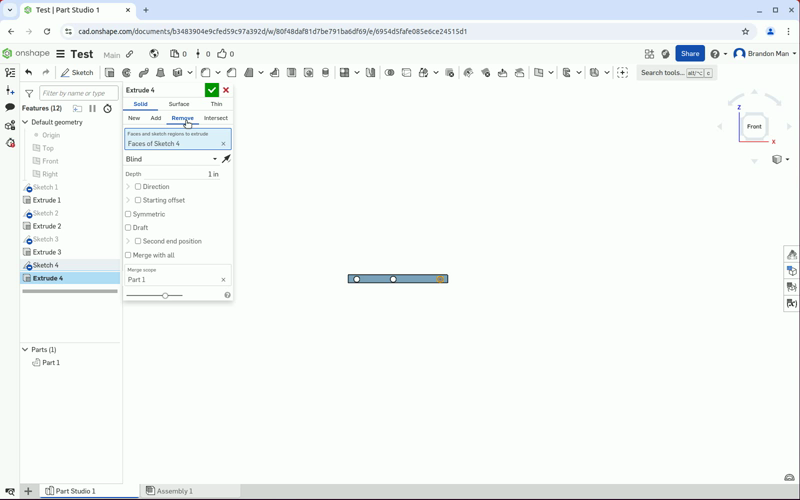
key(tab, 4)
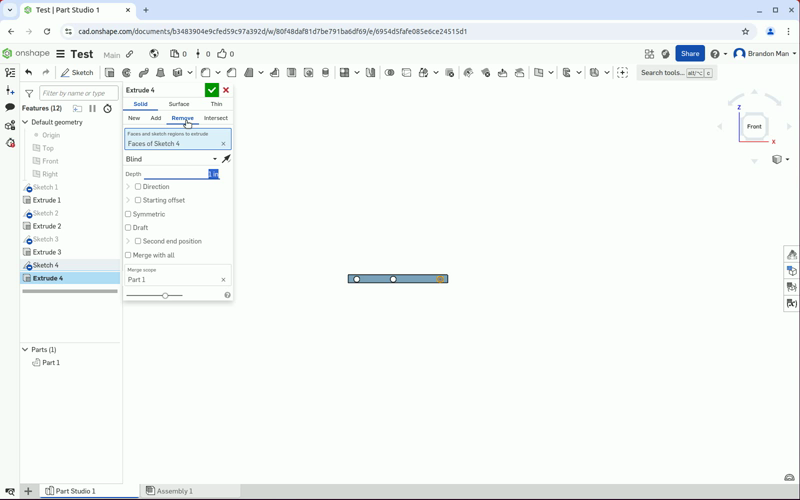
text(1.685)
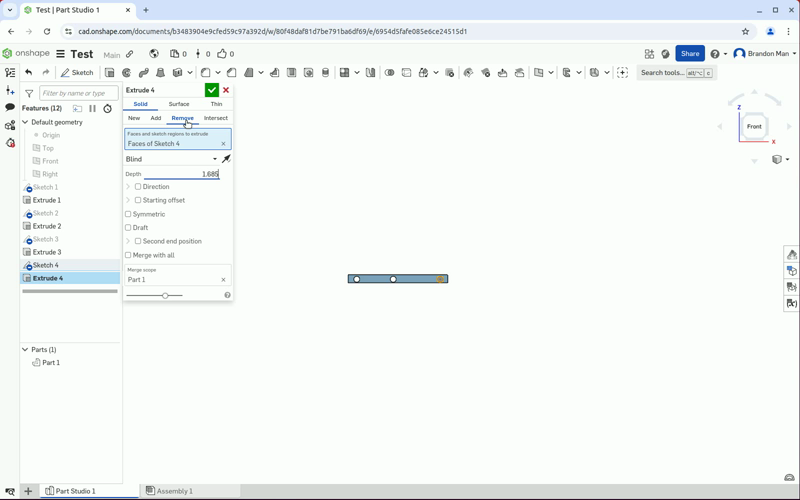
key(tab, 6)
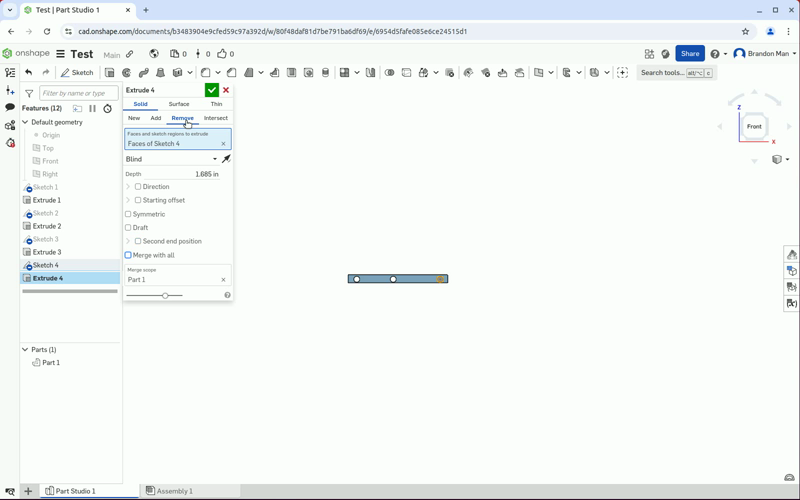
key(space)
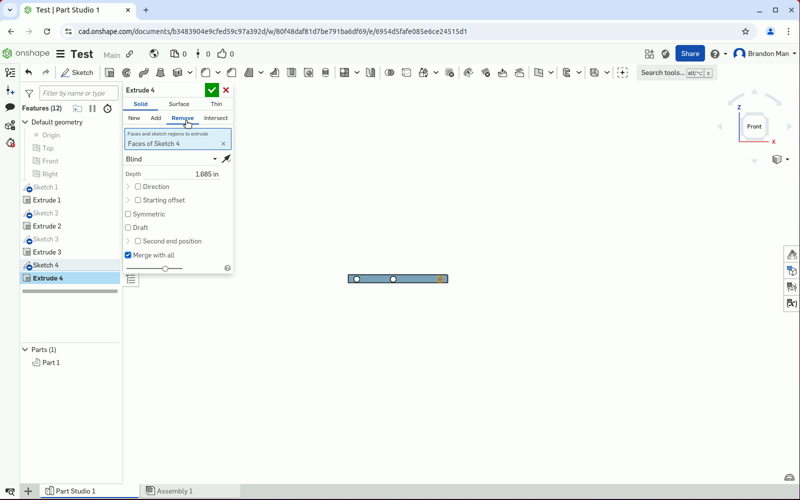
key(enter)
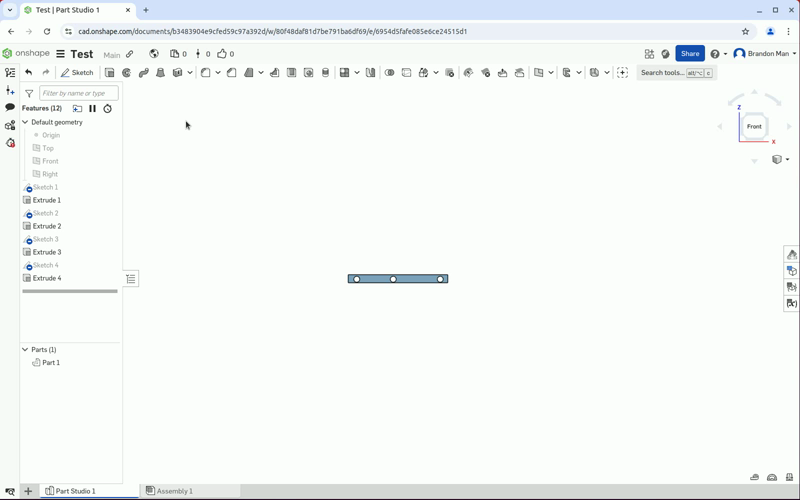
key(shift+h)
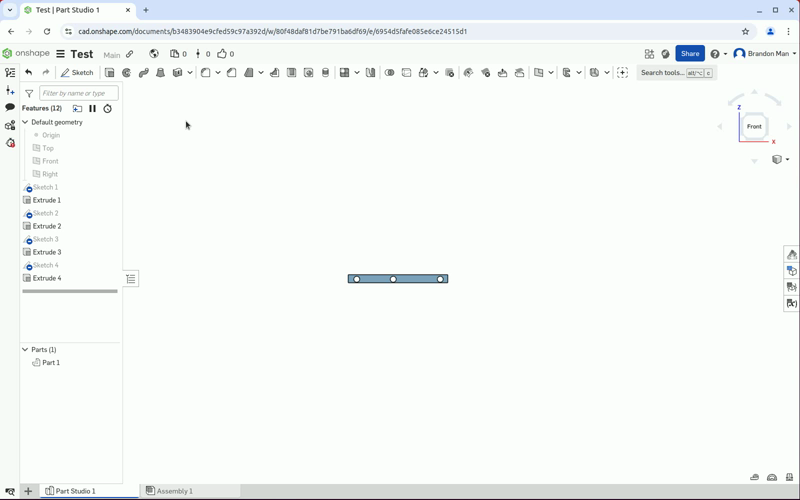
key(shift+h)
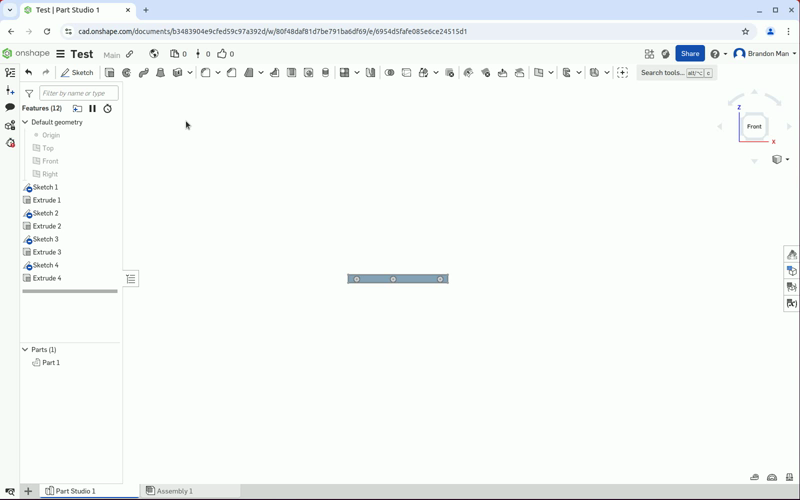
key(shift+7)
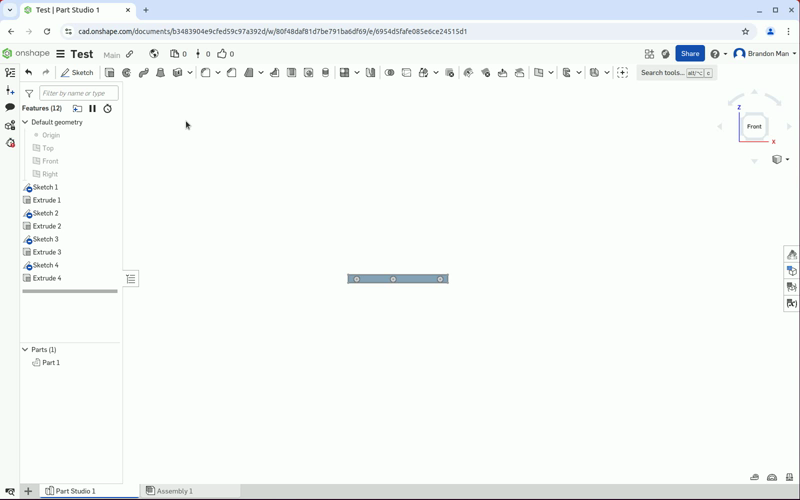
key(left, 2)
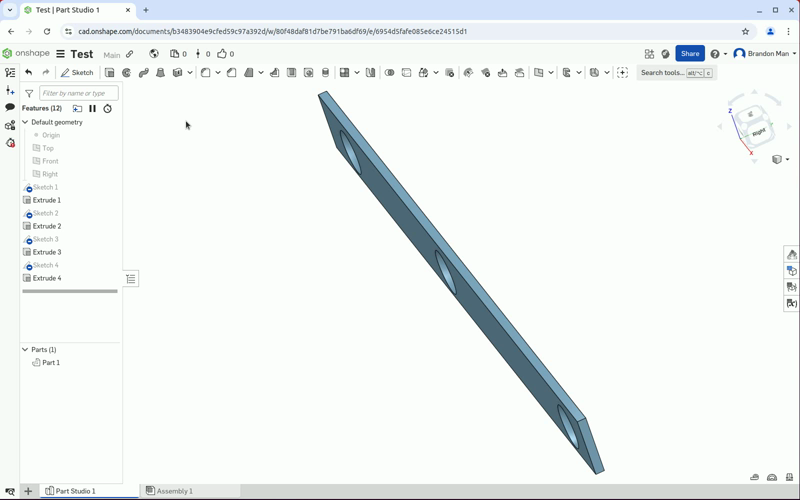
key(down, 2)
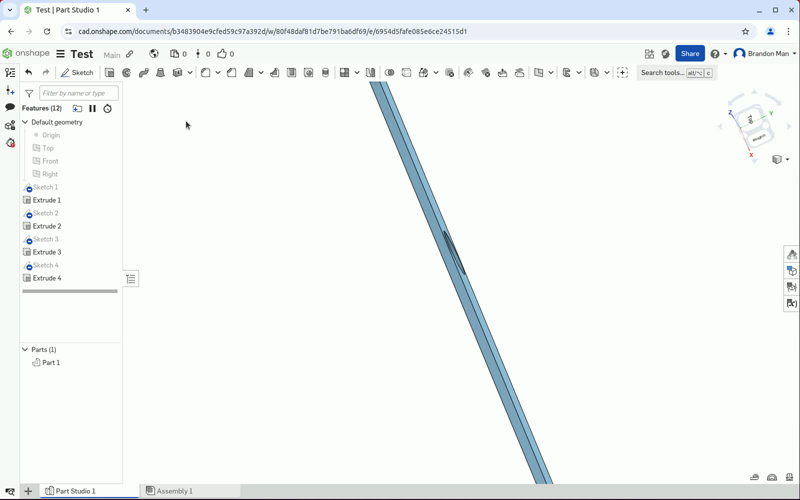
key(up, 2)
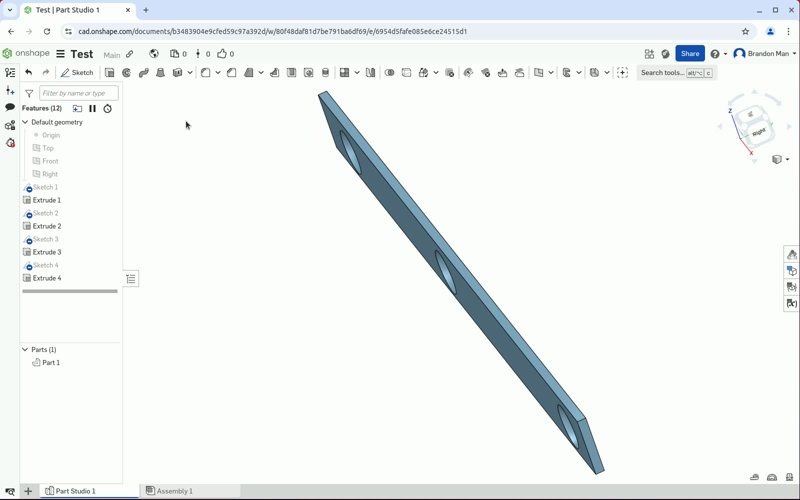
key(right, 2)
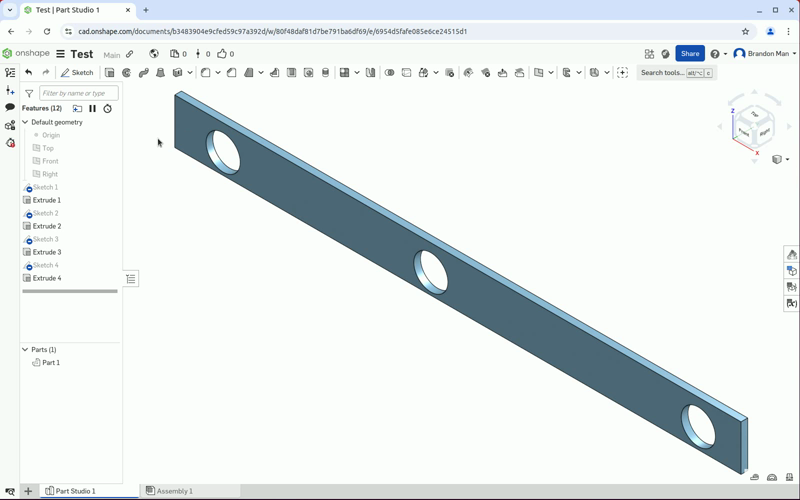
mouse_move(73, 189)
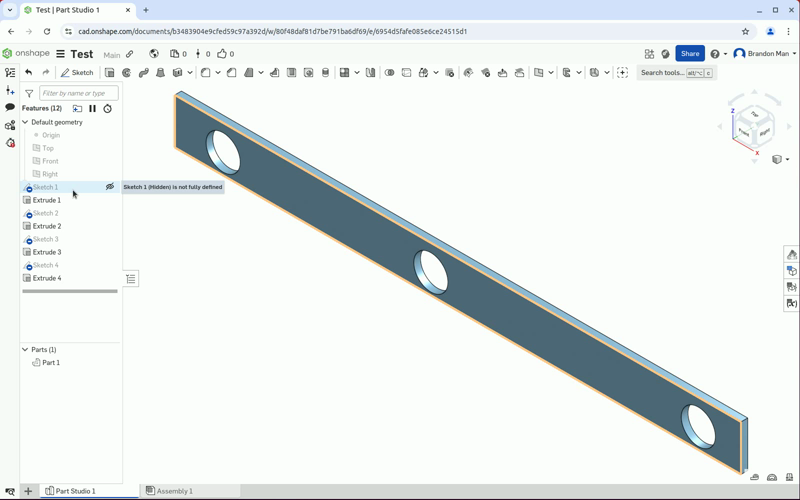
click(73, 189)